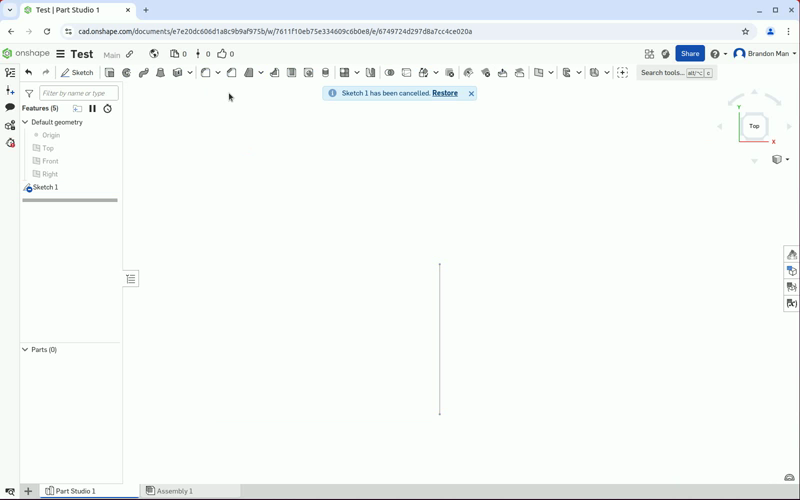
key(shift+h)
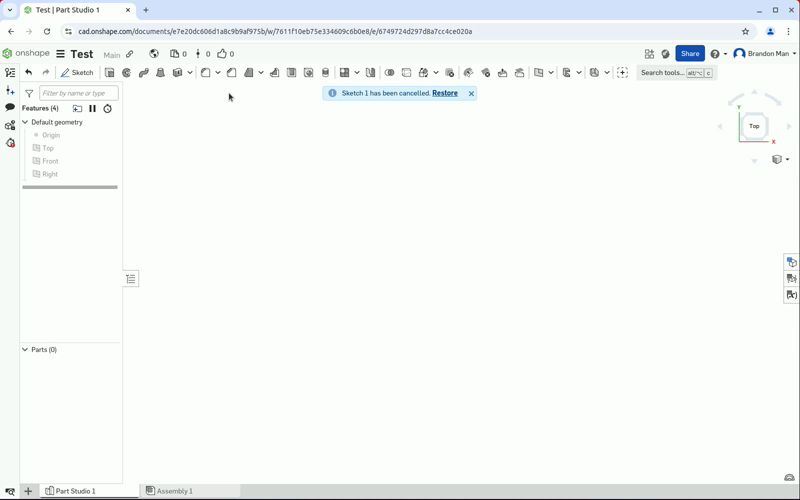
mouse_move(73, 352)
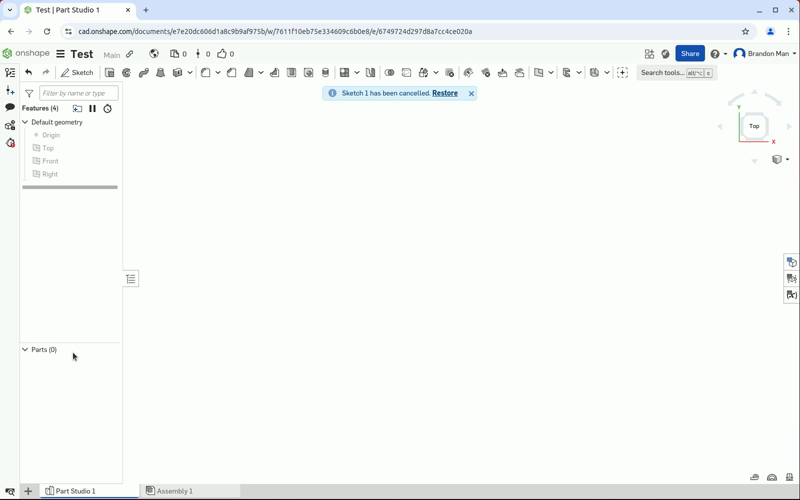
key(y)
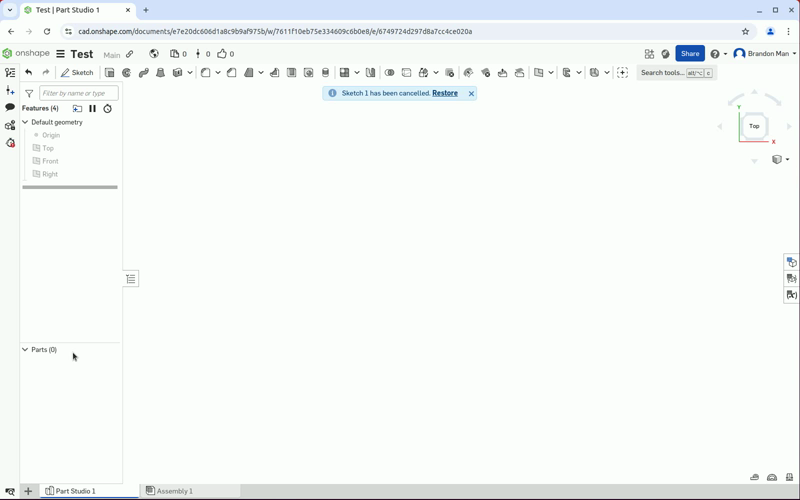
key(shift+p)
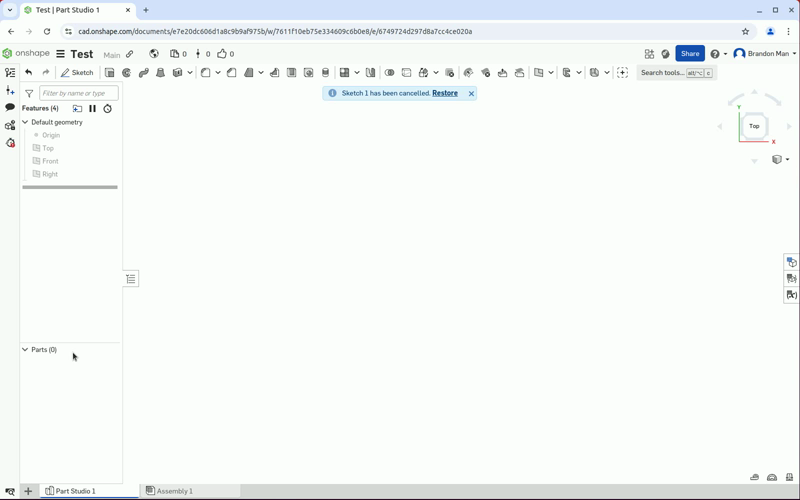
key(space)
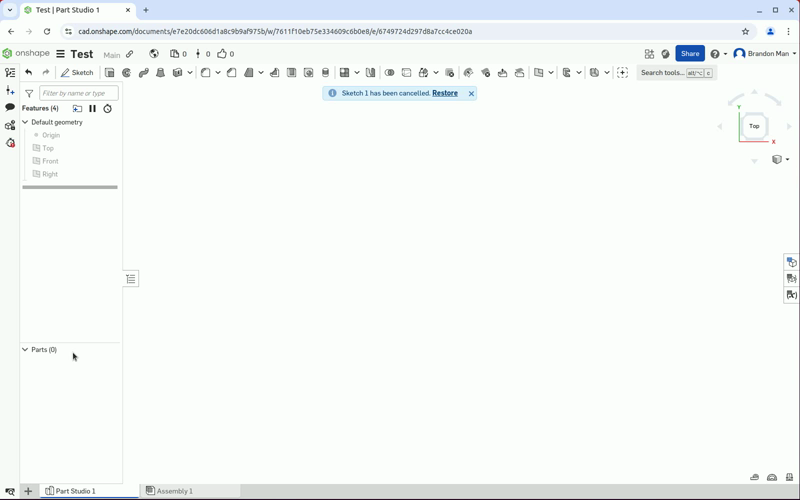
key_down(shift)
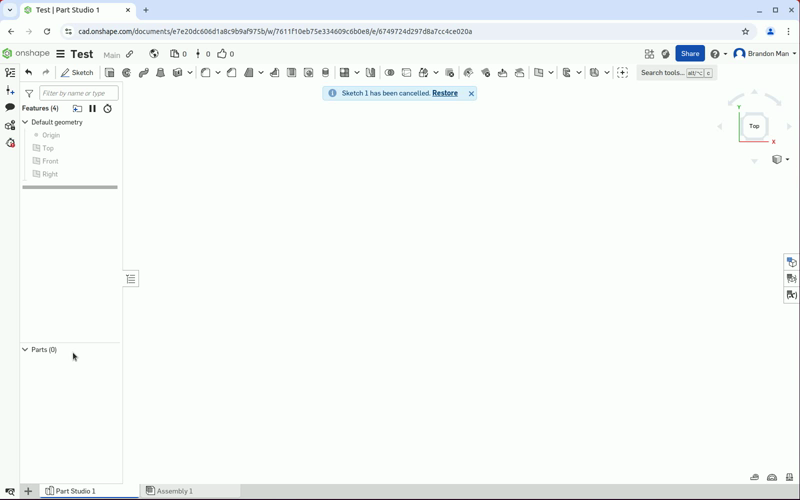
key(up)
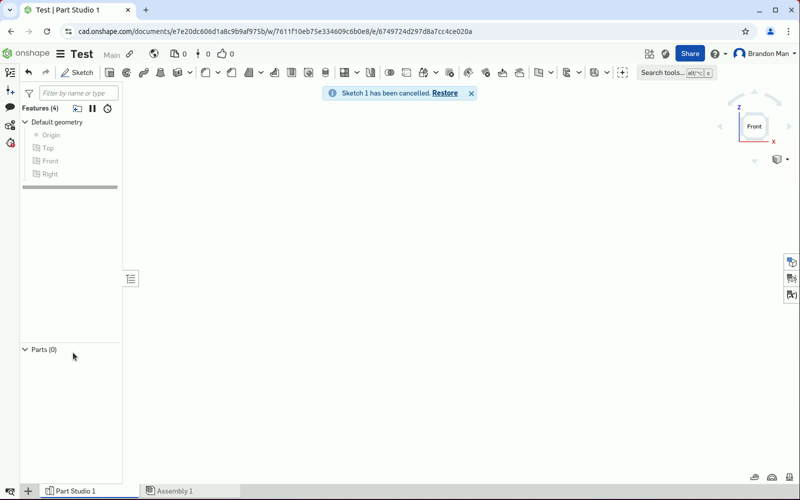
key_up(shift)
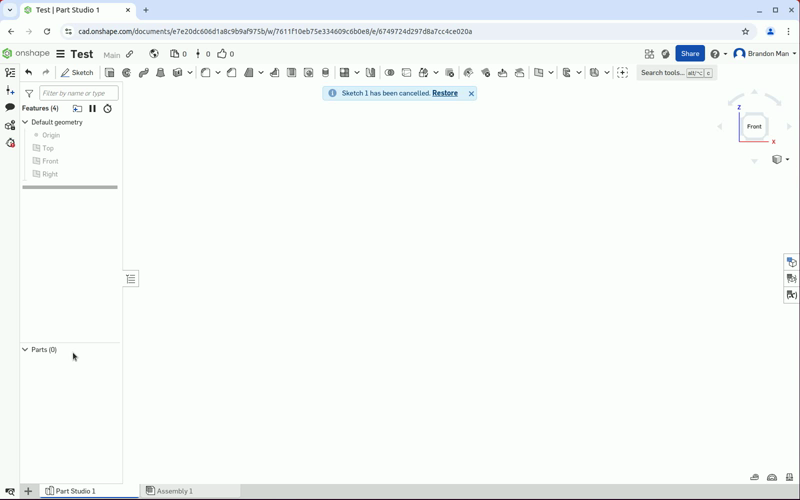
mouse_move(73, 352)
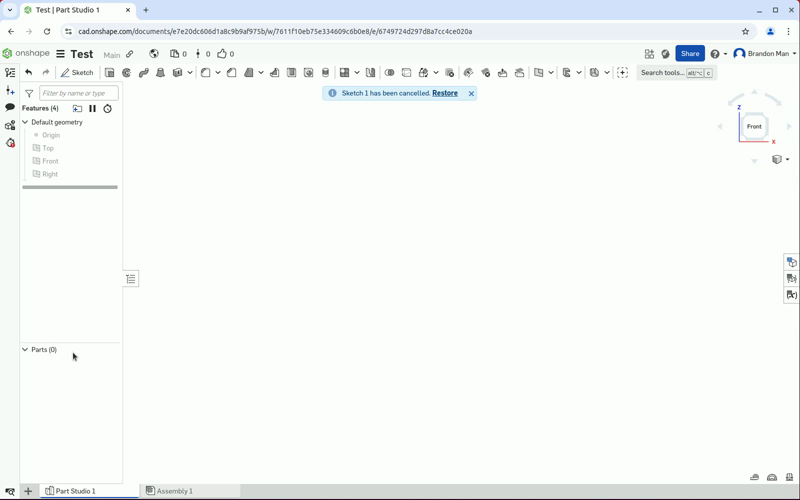
key(shift+y)
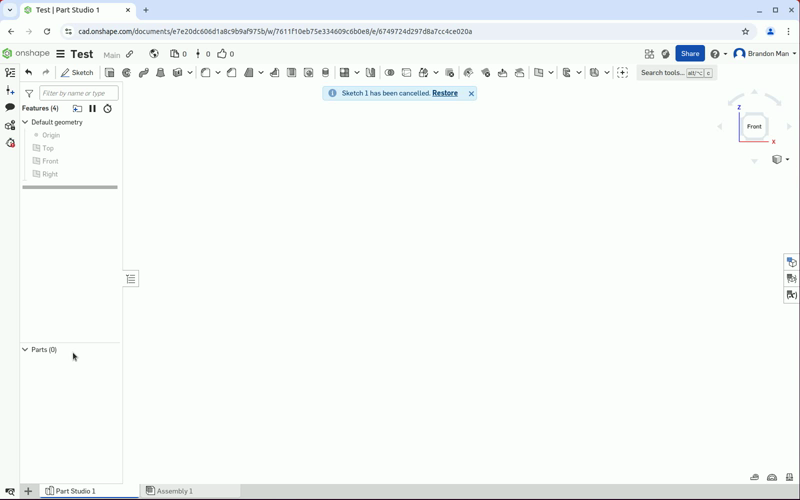
key(shift+s)
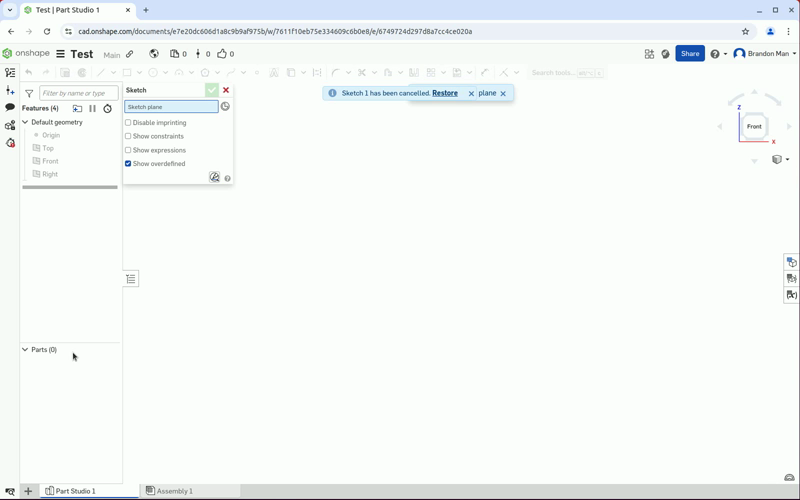
mouse_move(73, 163)
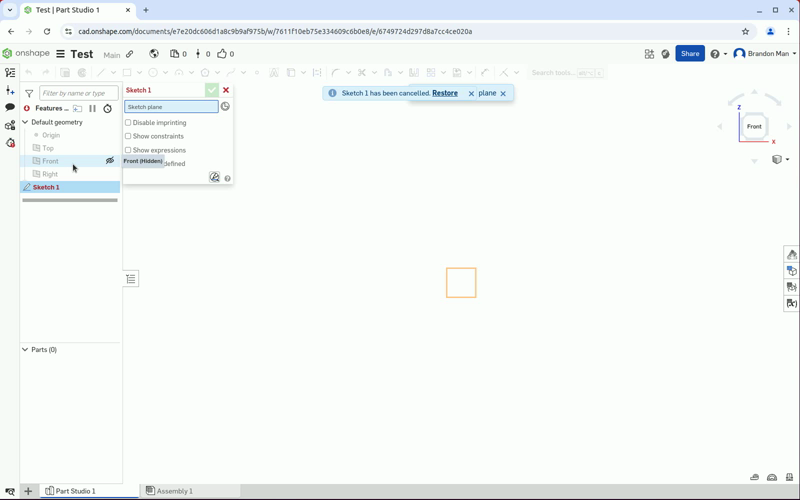
click(73, 163)
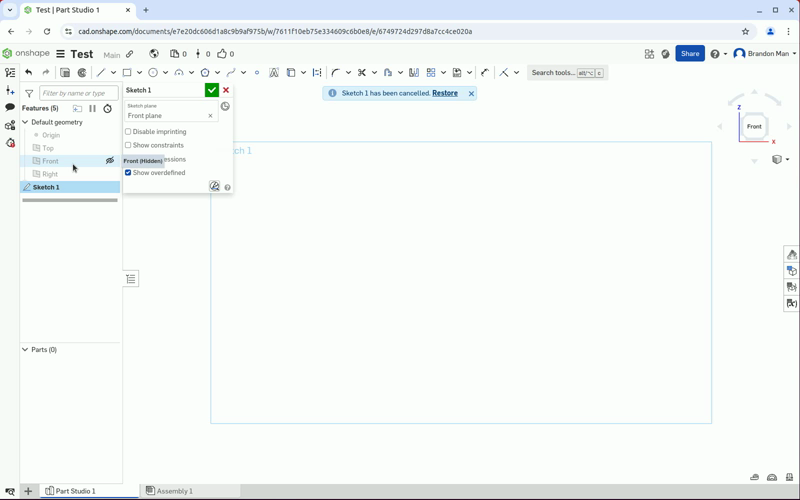
mouse_move(73, 352)
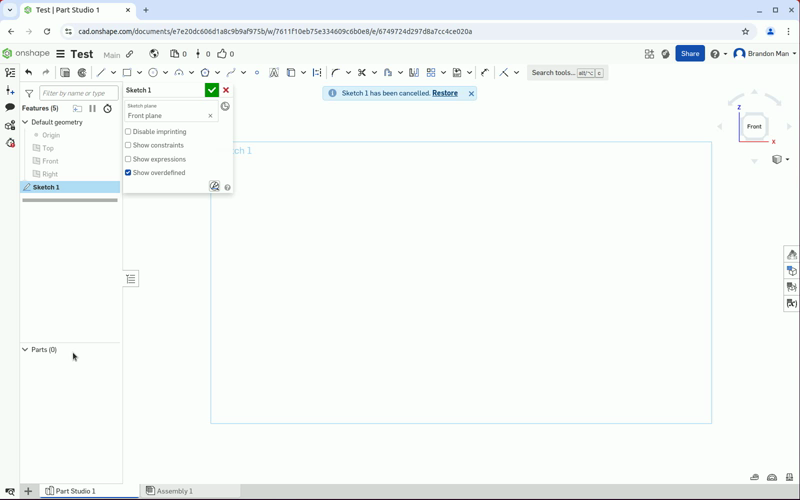
key(y)
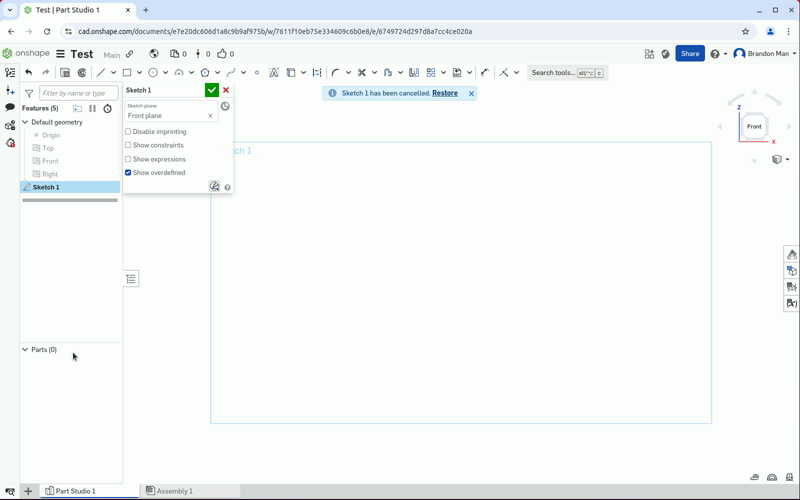
key(l)
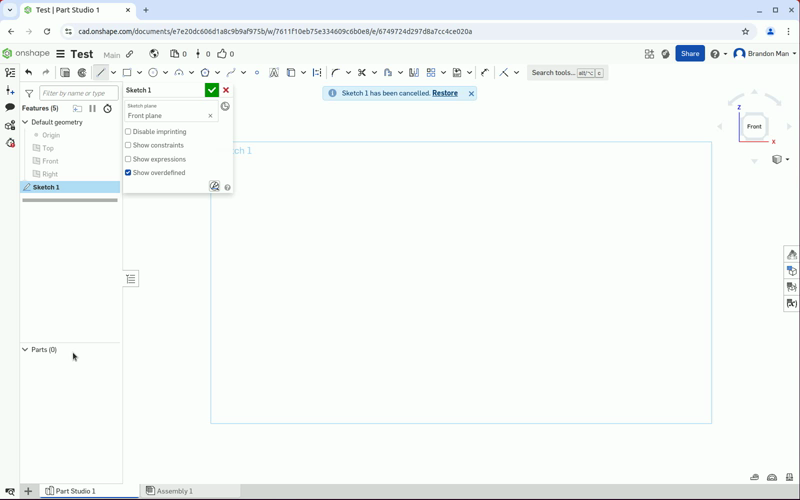
key_down(shift)
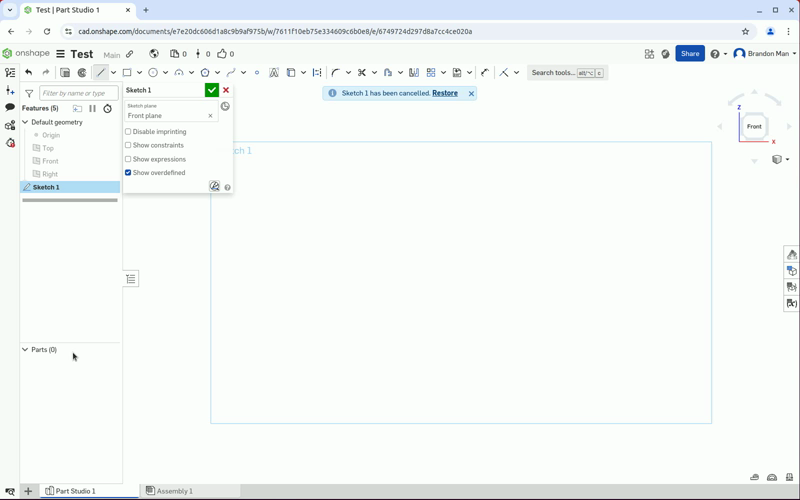
mouse_move(348, 276)
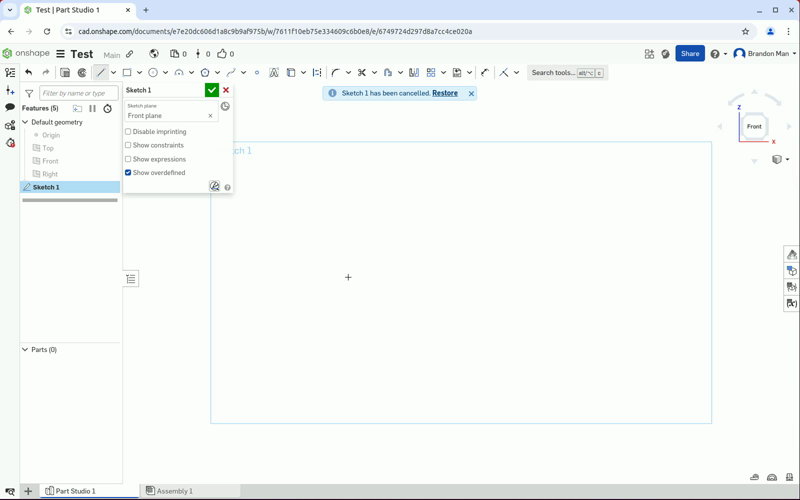
click(348, 276)
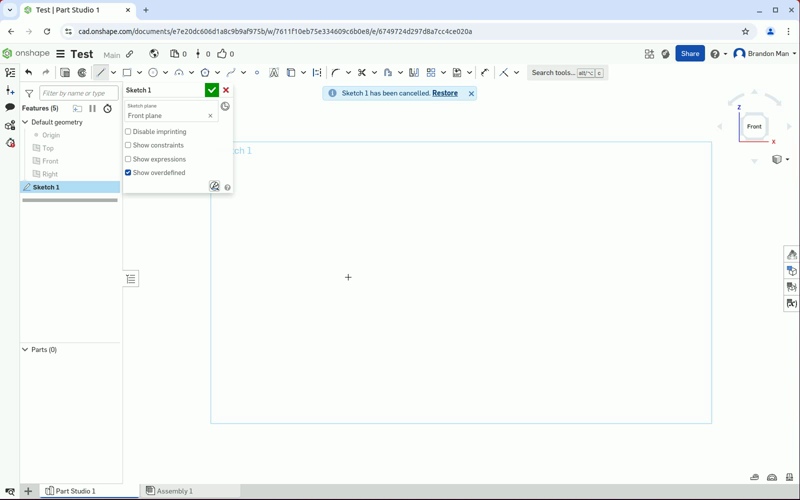
key_up(shift)
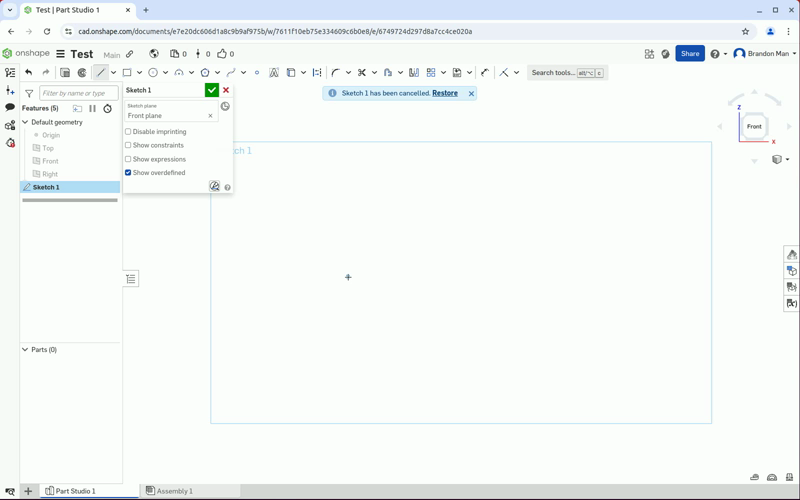
key_down(shift)
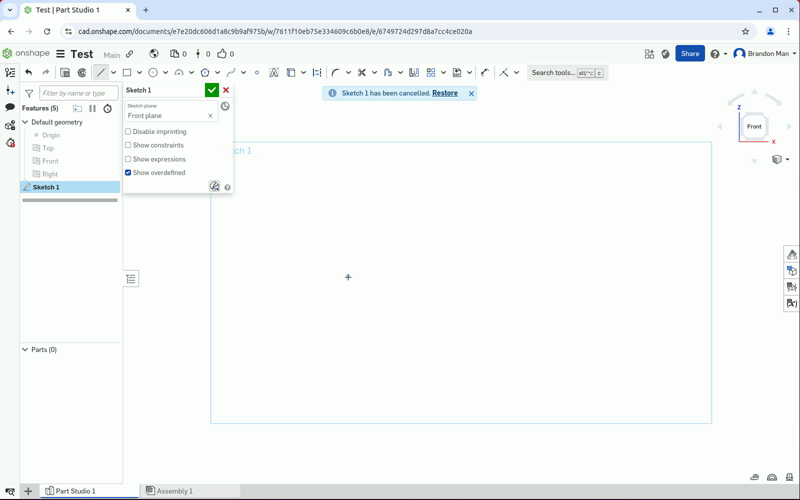
mouse_move(466, 277)
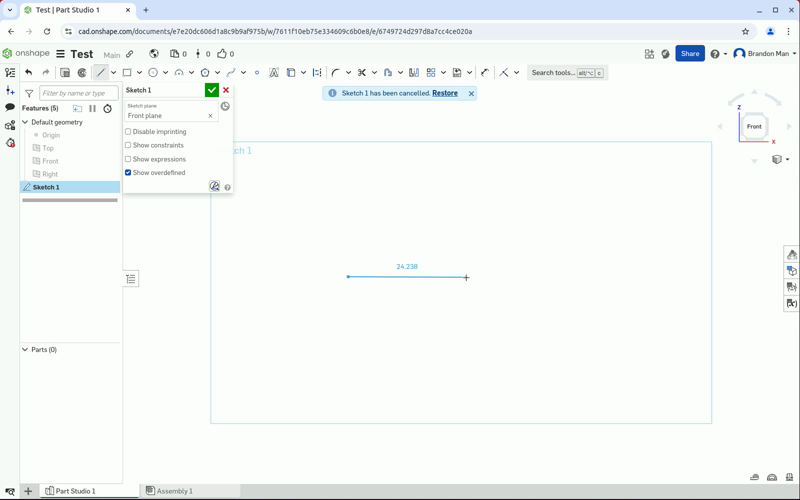
click(466, 277)
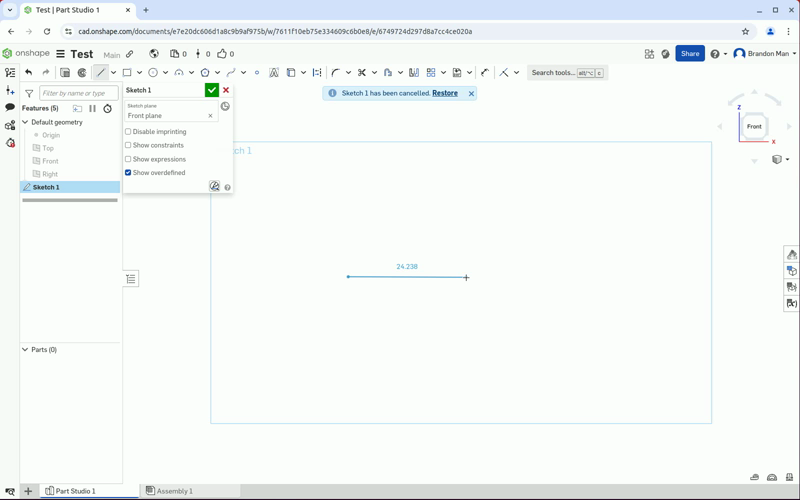
key_up(shift)
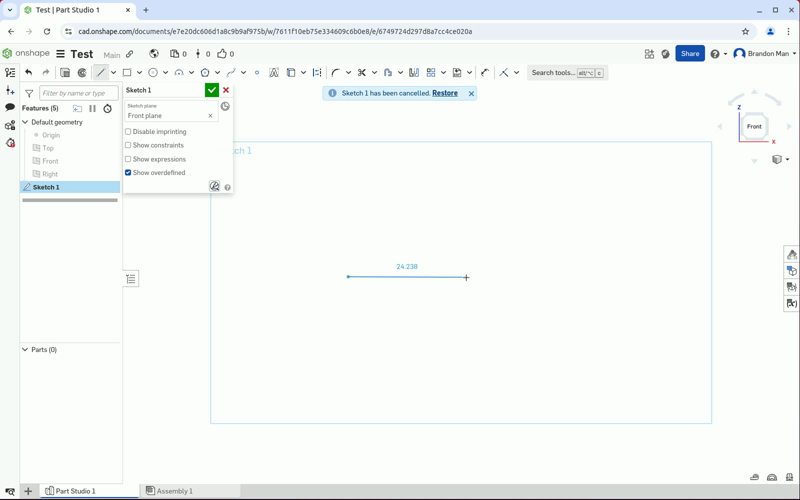
key_down(shift)
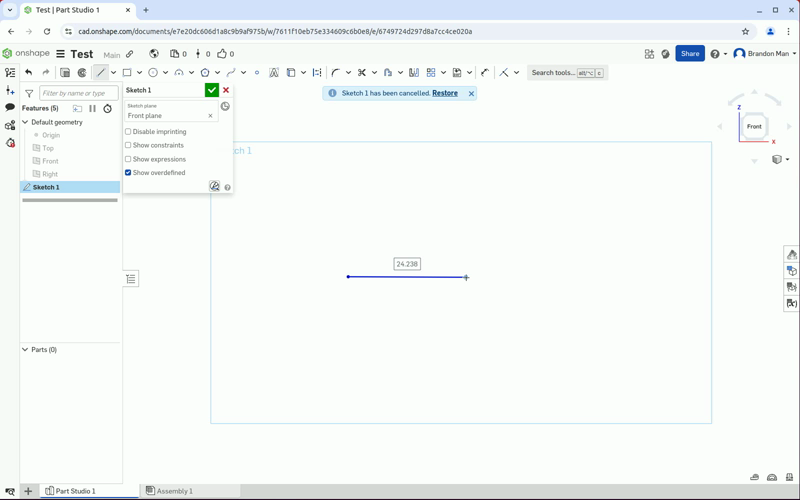
mouse_move(496, 277)
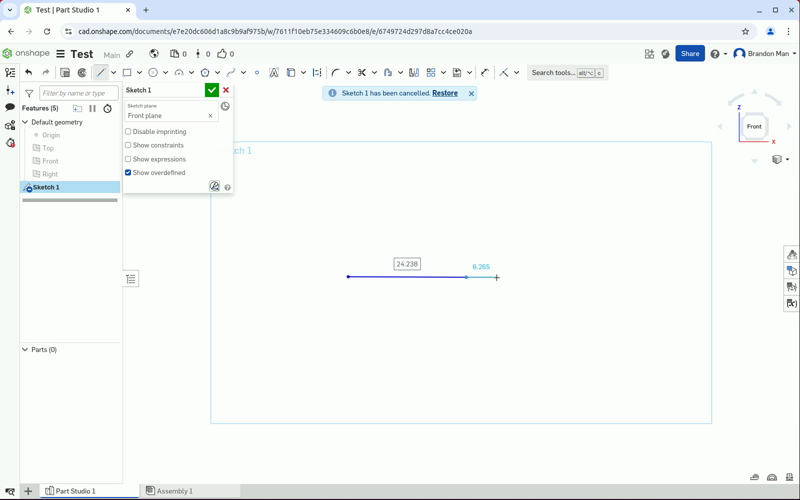
mouse_move(466, 247)
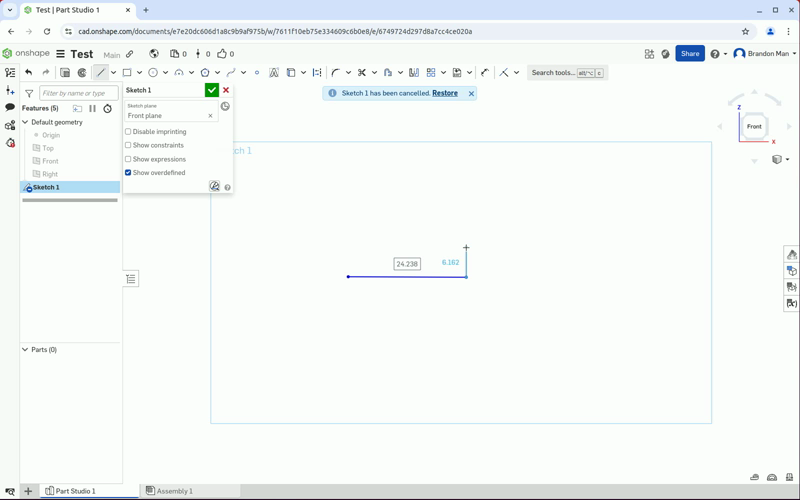
click(466, 247)
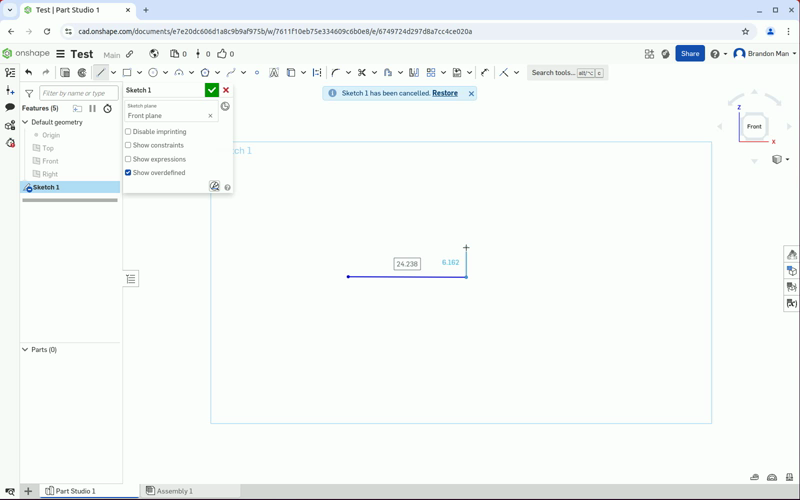
key_up(shift)
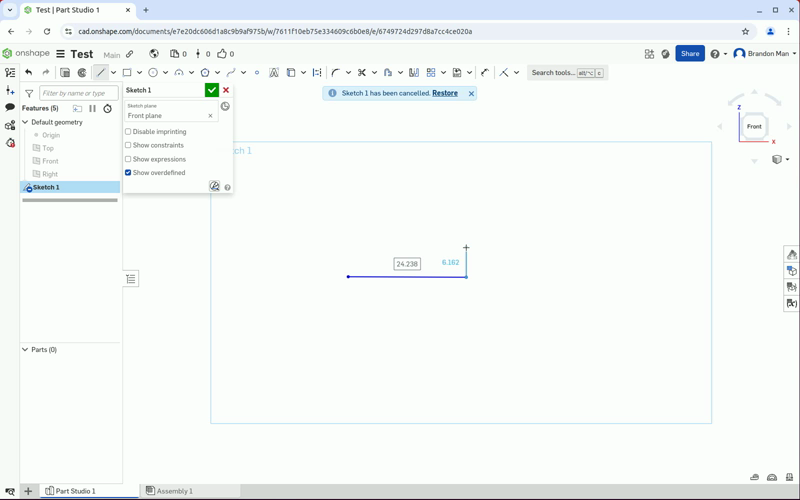
key_down(shift)
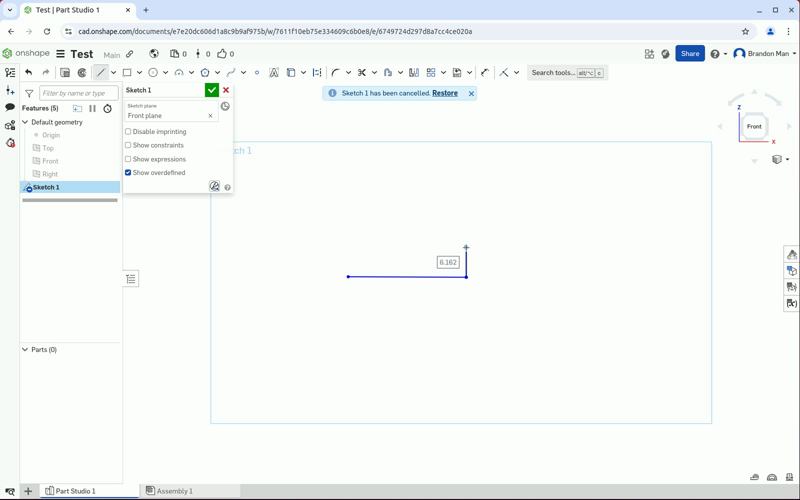
mouse_move(496, 247)
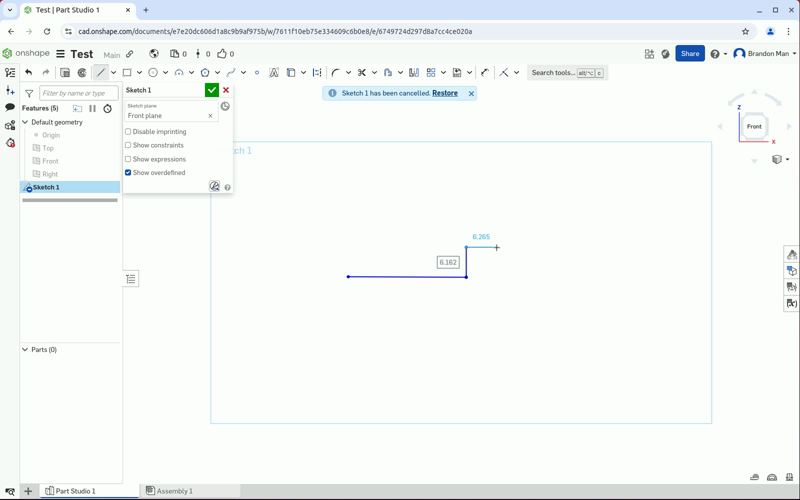
mouse_move(453, 217)
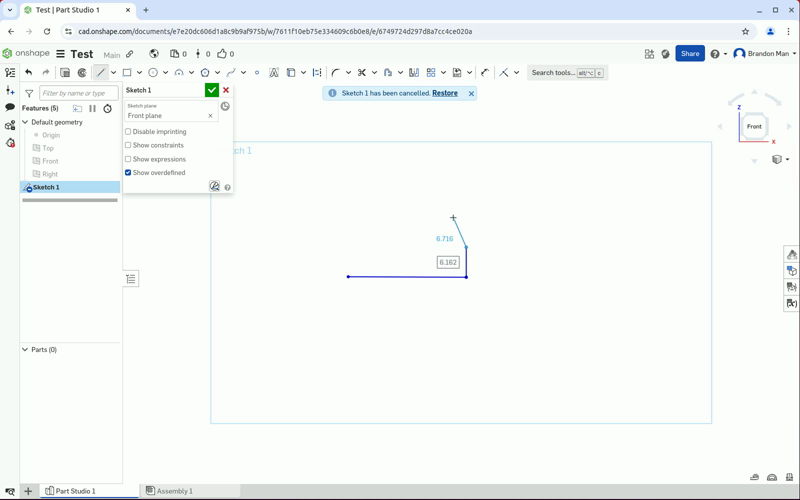
click(453, 217)
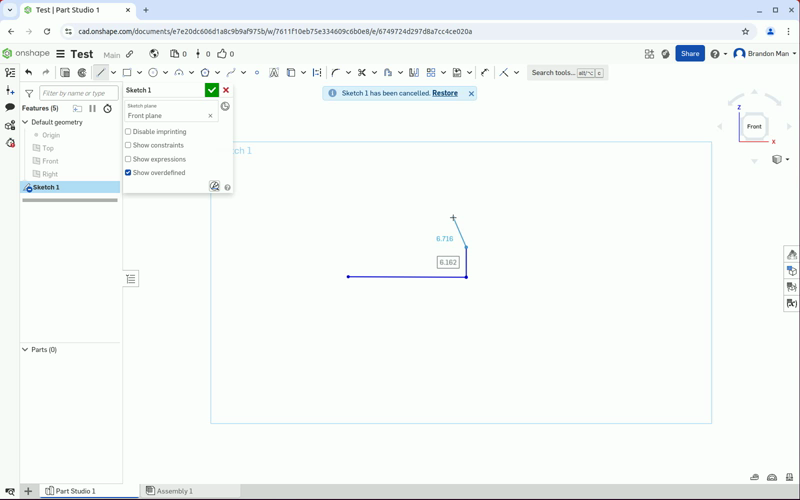
key_up(shift)
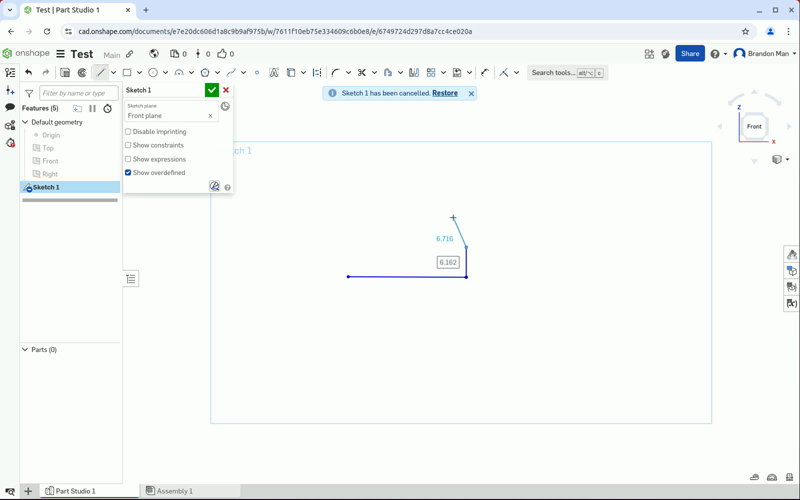
key_down(shift)
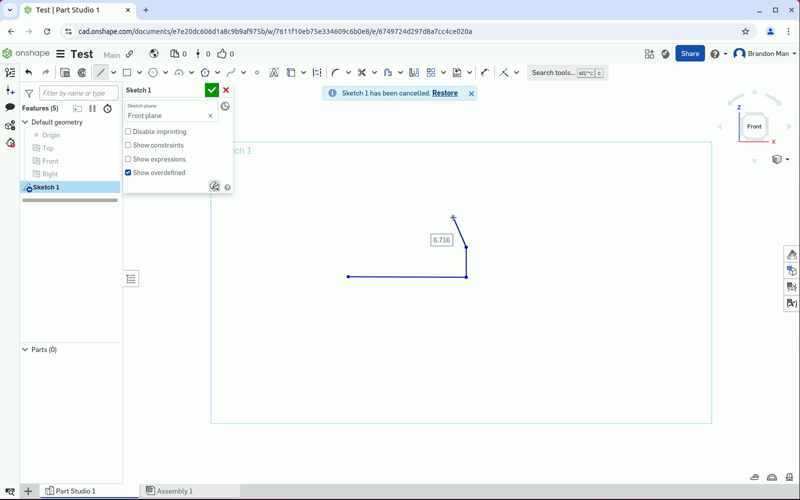
mouse_move(483, 217)
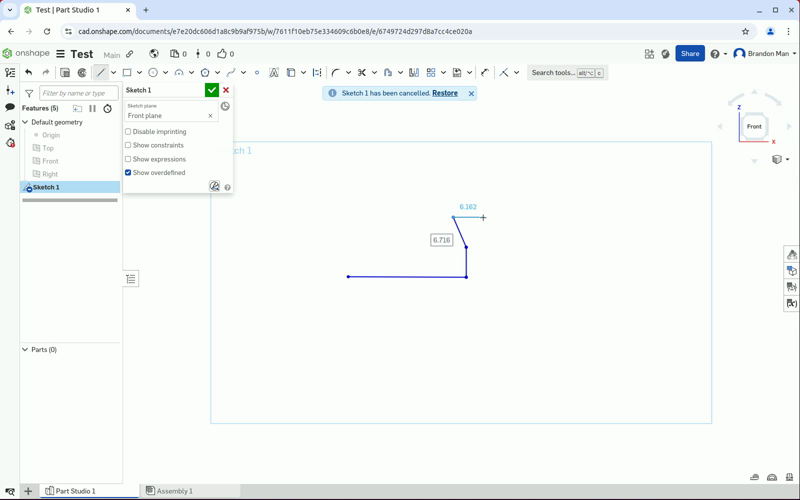
mouse_move(394, 217)
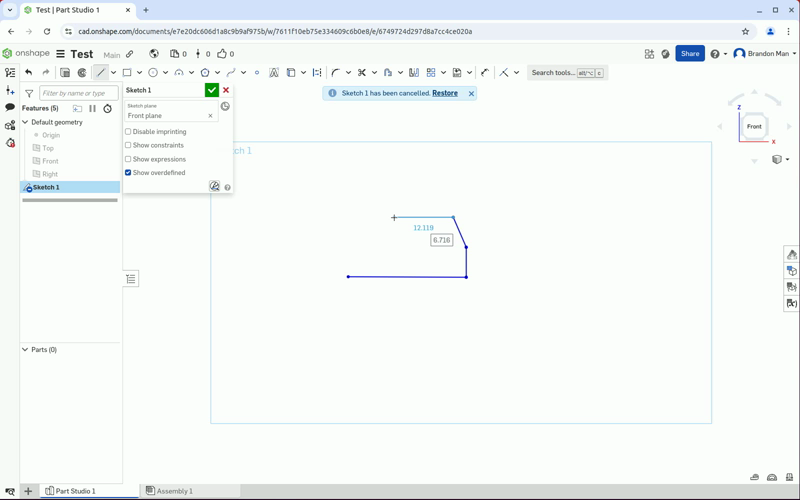
click(394, 217)
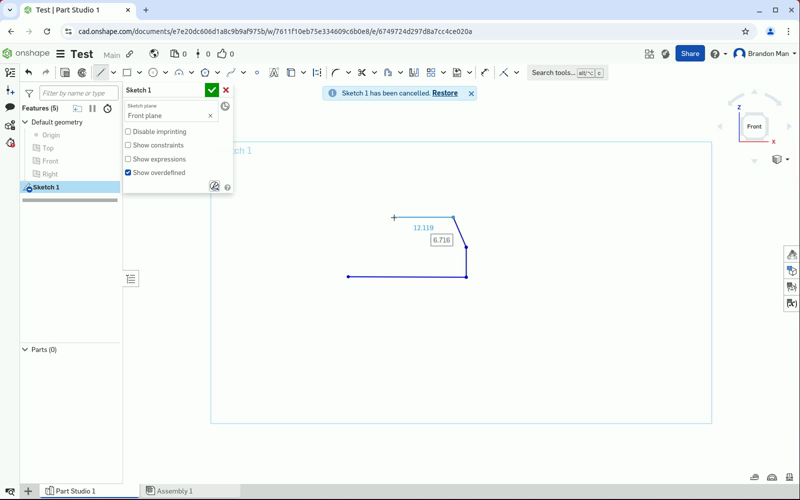
key_up(shift)
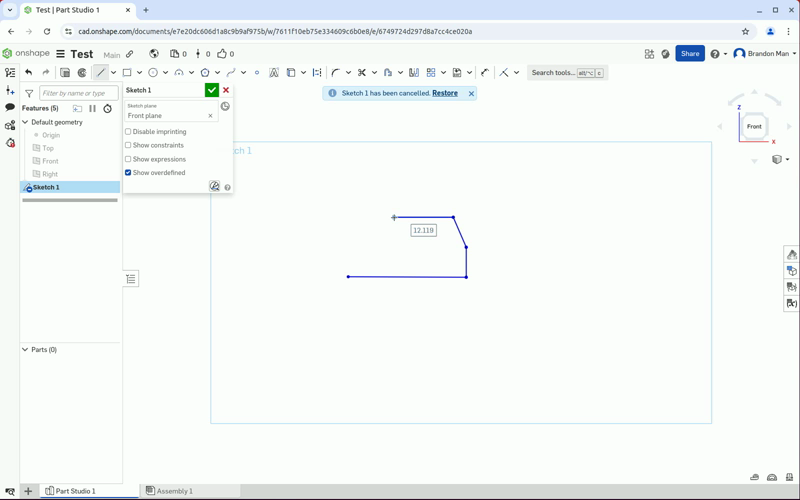
key_down(shift)
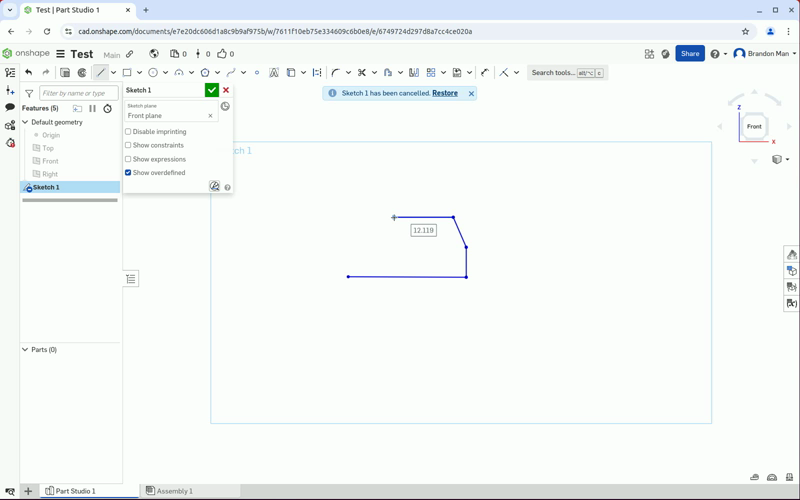
mouse_move(424, 217)
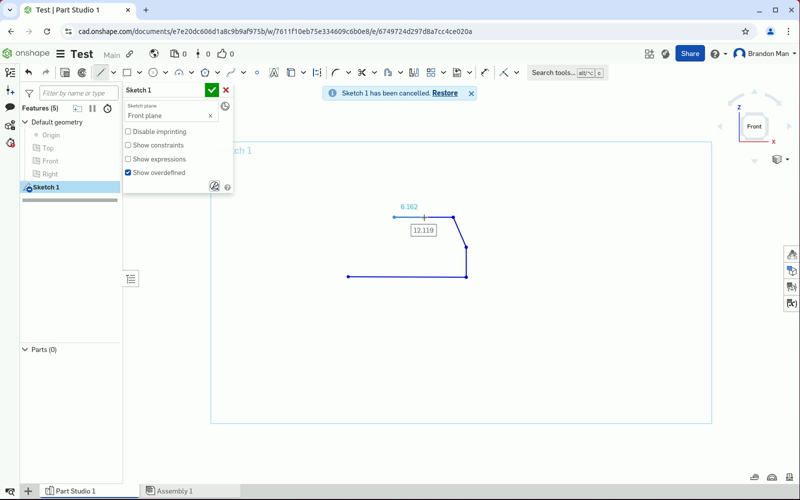
mouse_move(379, 239)
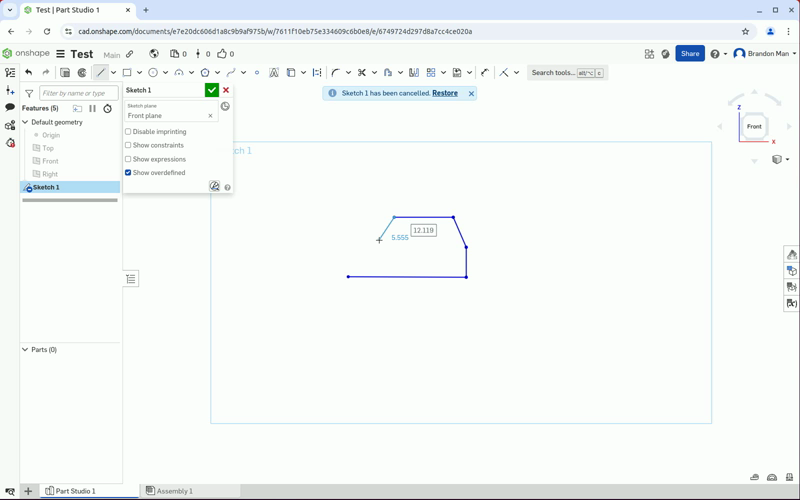
click(379, 239)
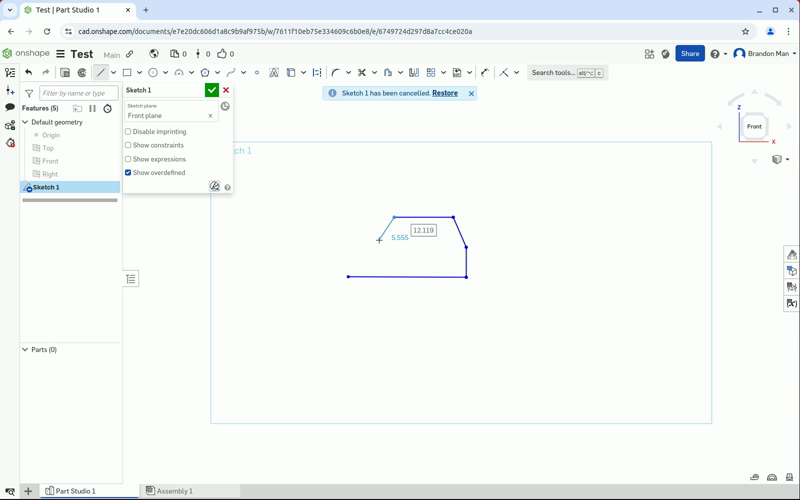
key_up(shift)
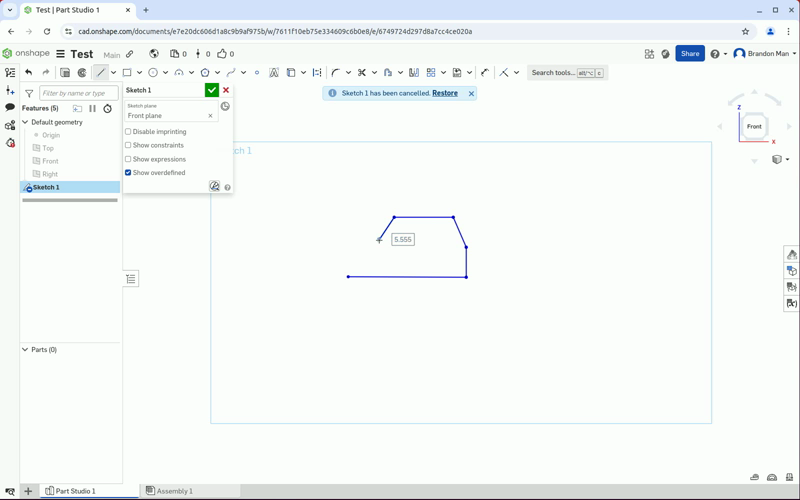
key_down(shift)
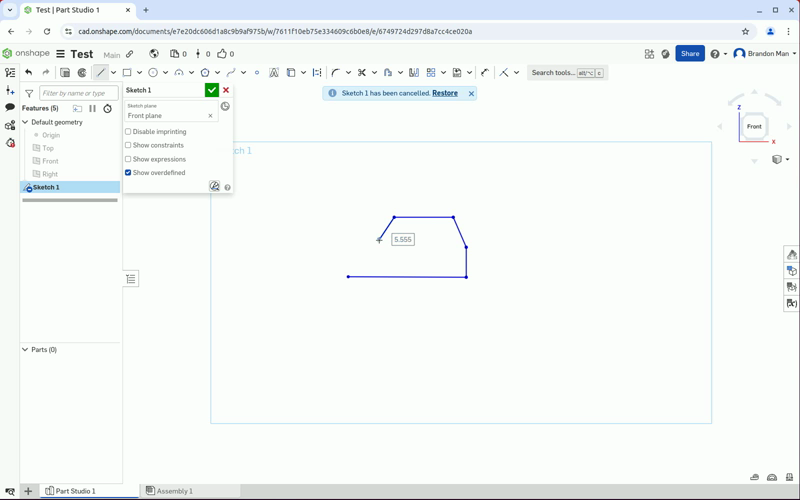
mouse_move(409, 239)
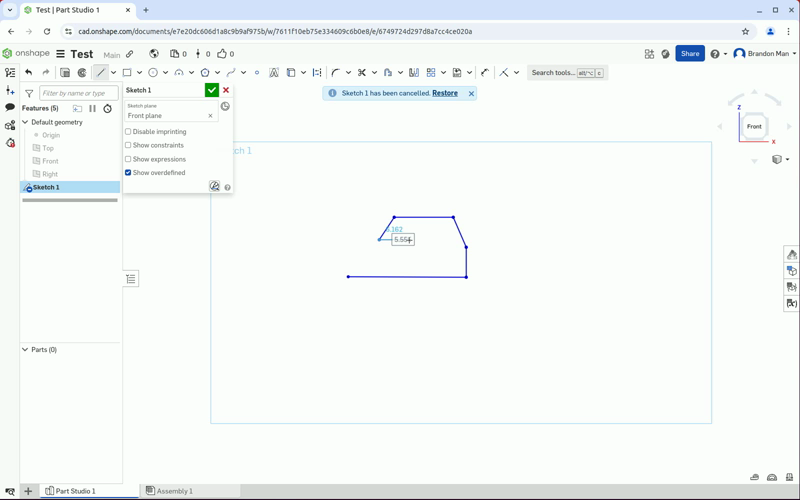
mouse_move(348, 247)
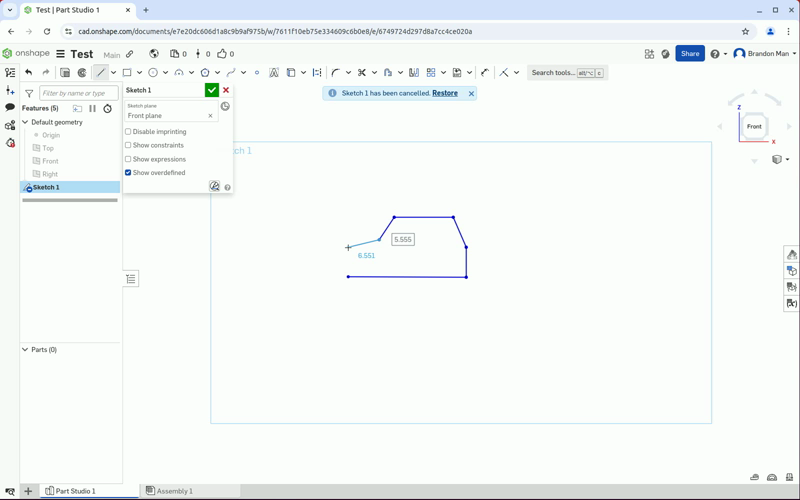
click(348, 247)
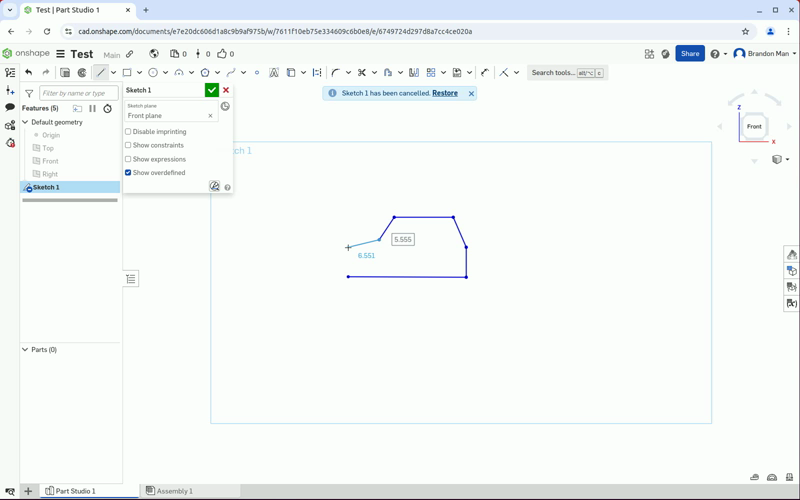
key_up(shift)
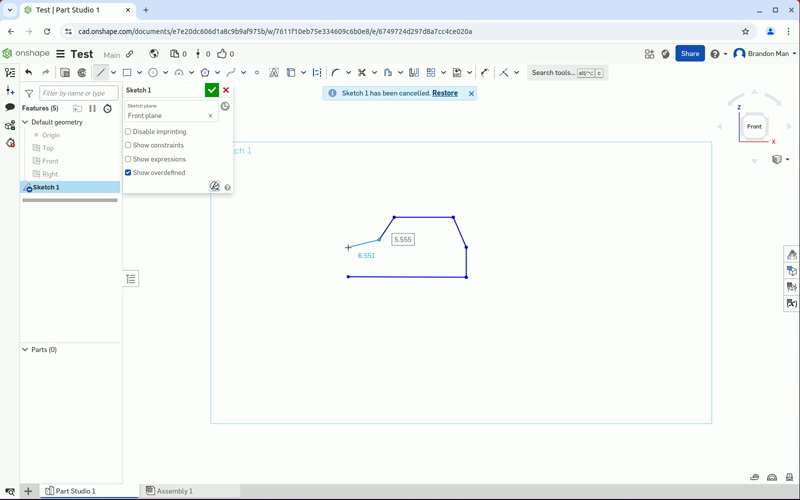
mouse_move(378, 247)
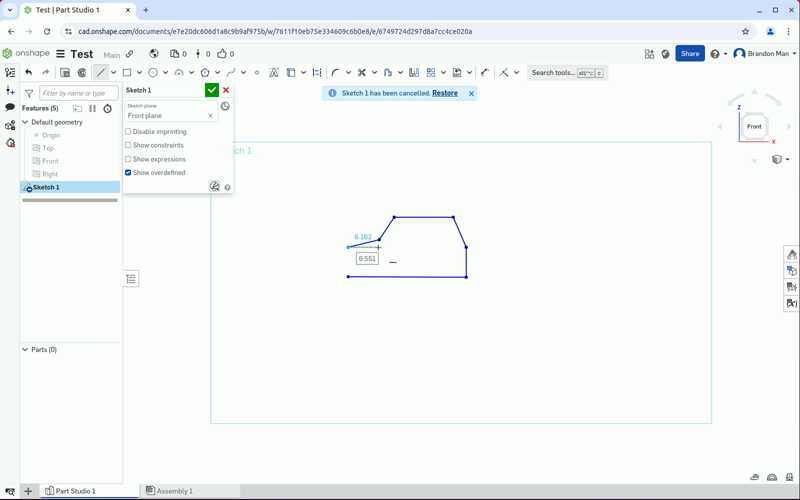
key_down(shift)
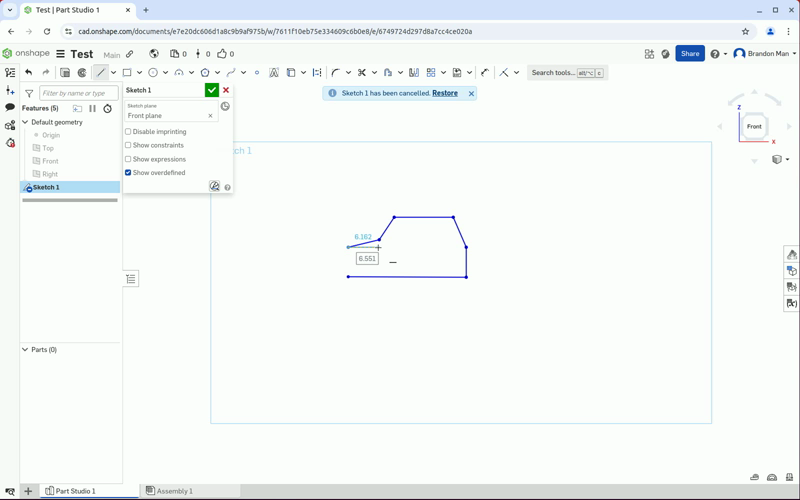
mouse_move(348, 276)
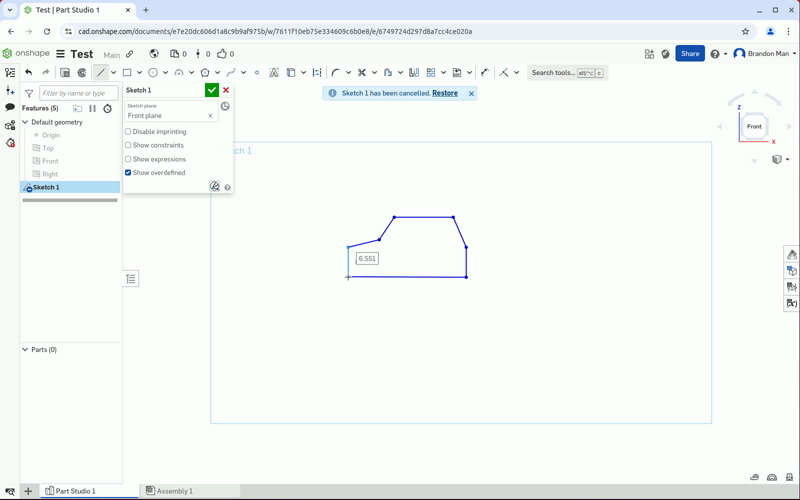
key_up(shift)
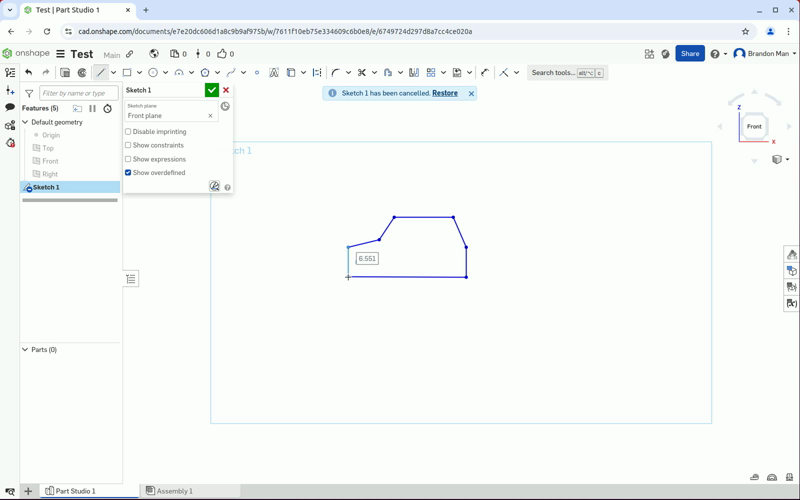
click(348, 276)
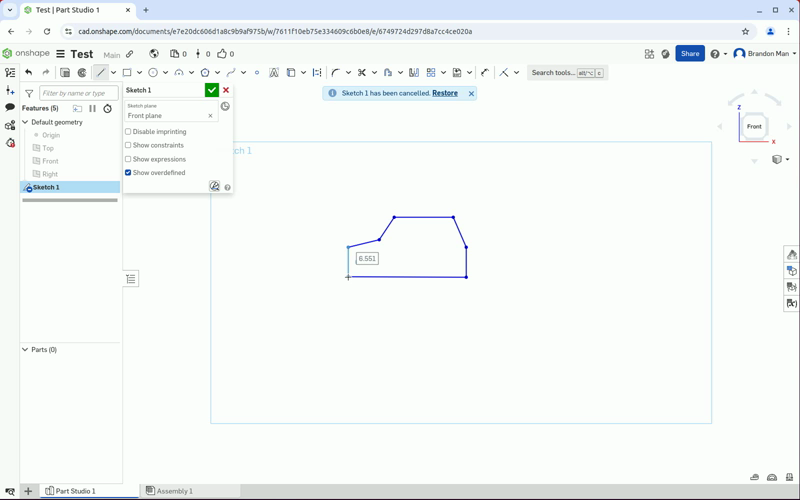
key(esc)
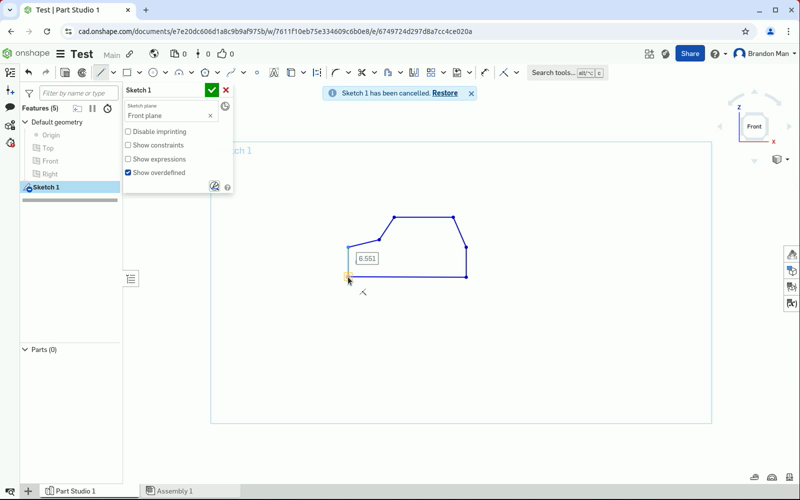
mouse_move(386, 262)
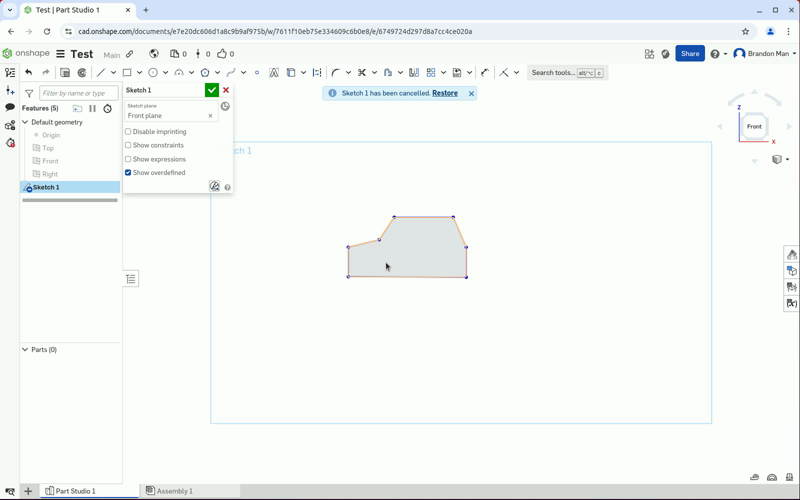
click(386, 262)
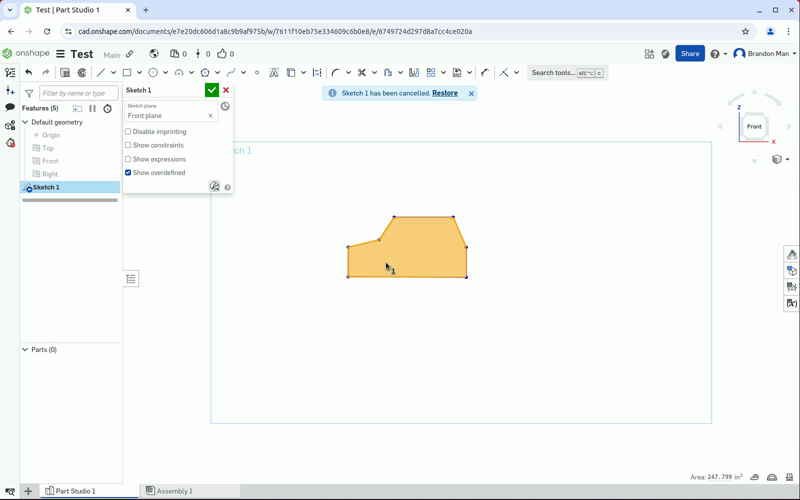
mouse_move(73, 352)
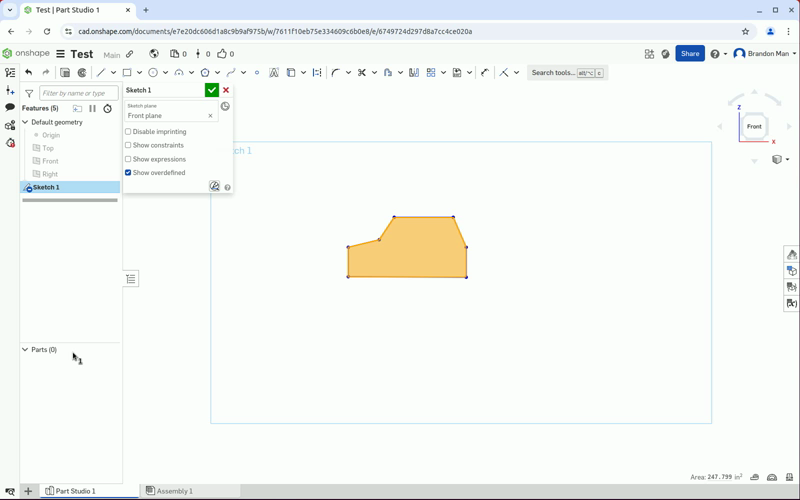
key(shift+y)
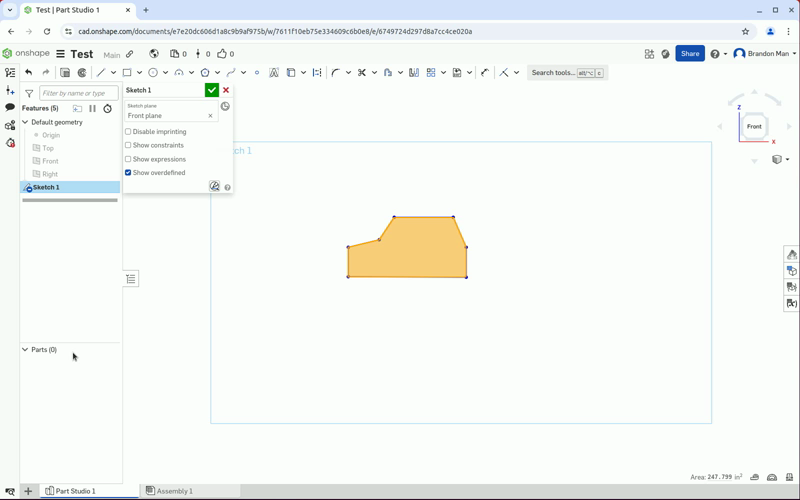
key(shift+e)
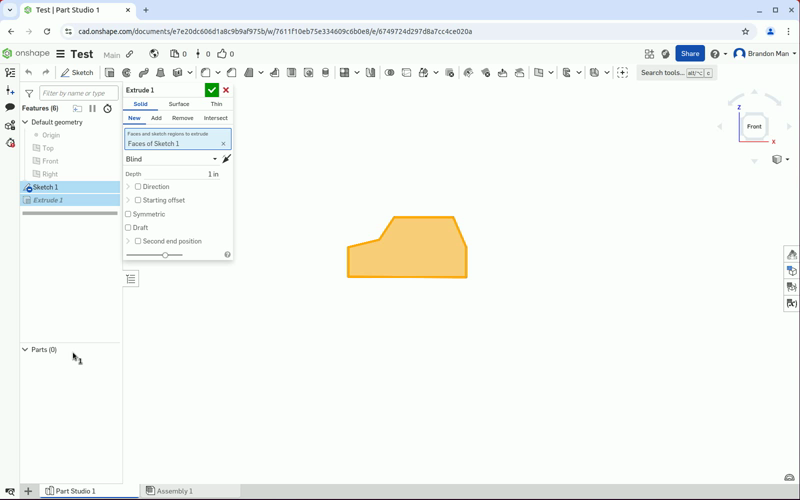
mouse_move(143, 106)
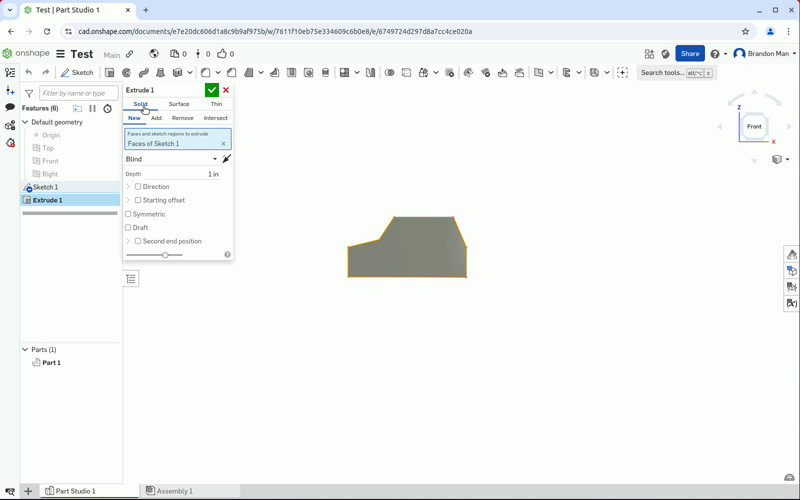
click(143, 106)
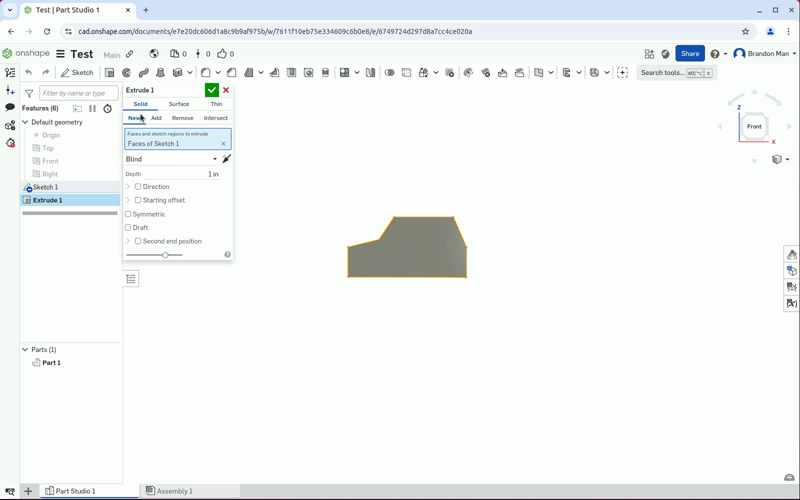
mouse_move(137, 120)
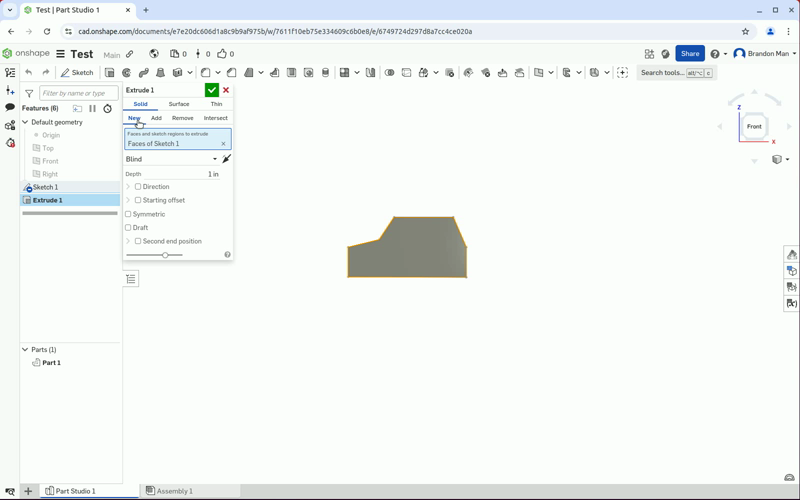
click(137, 120)
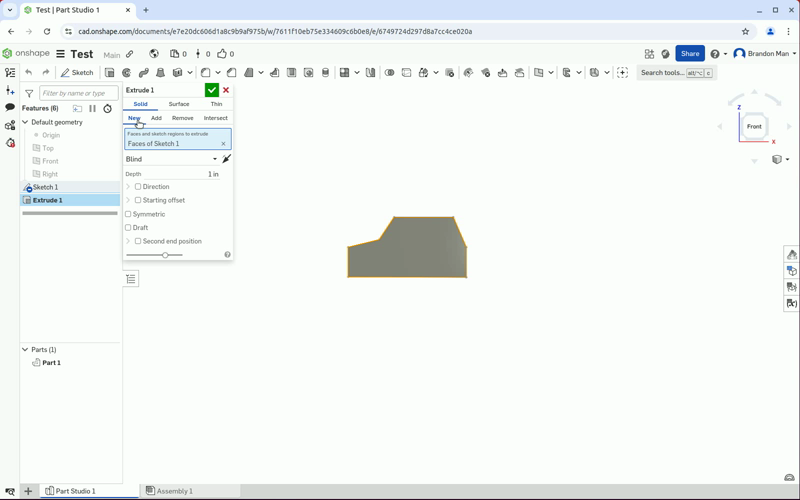
key(tab, 4)
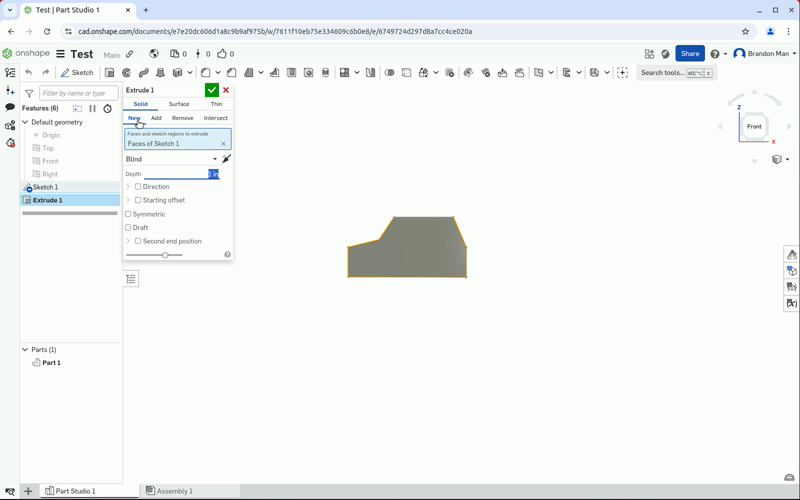
text(16.128)
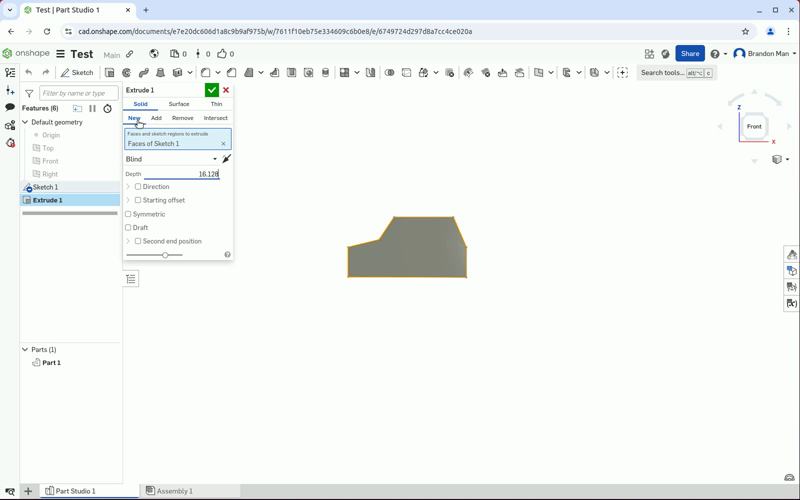
key(enter)
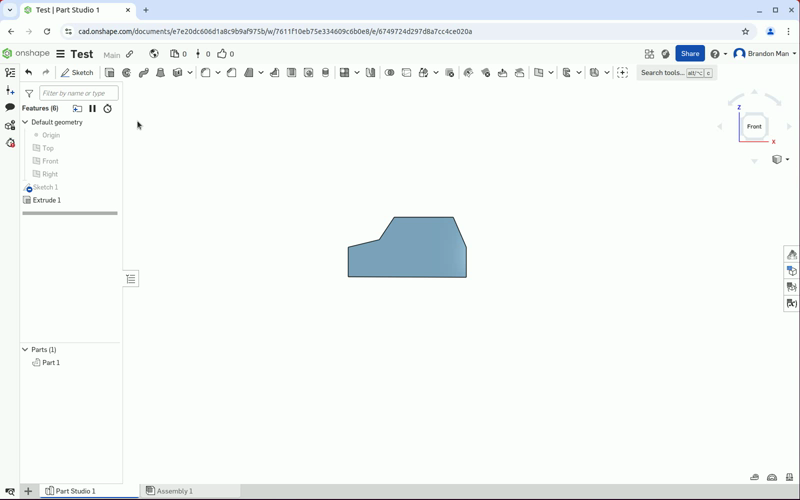
key(shift+h)
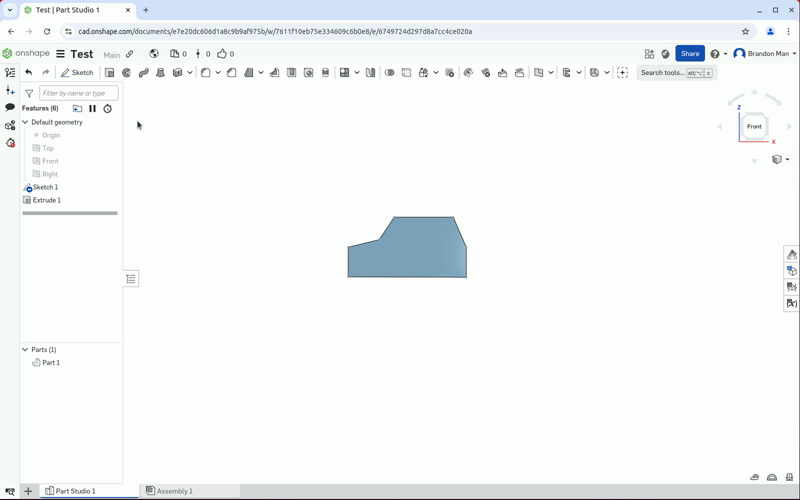
key(shift+h)
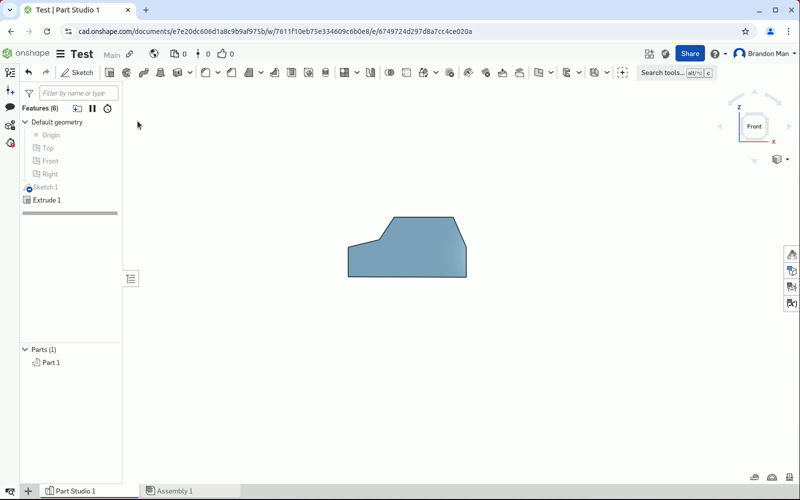
mouse_move(73, 189)
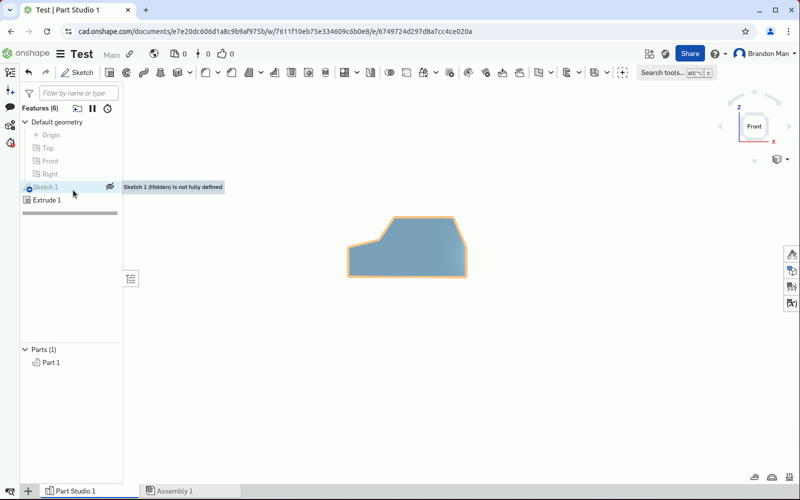
click(73, 189)
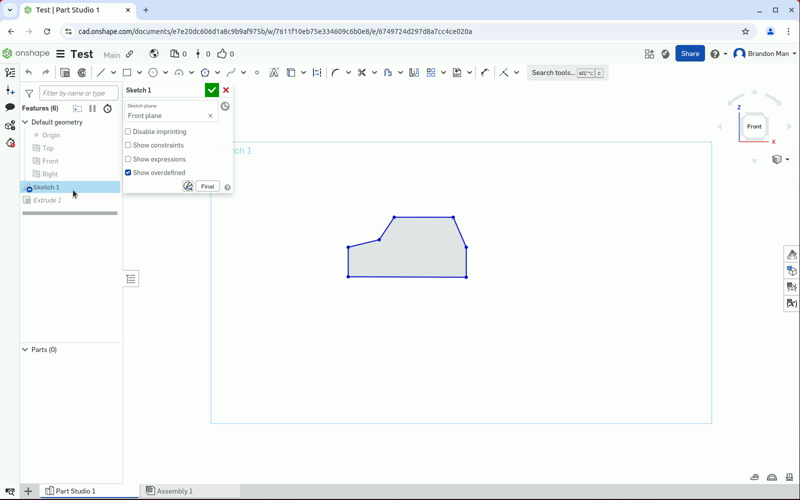
mouse_move(229, 92)
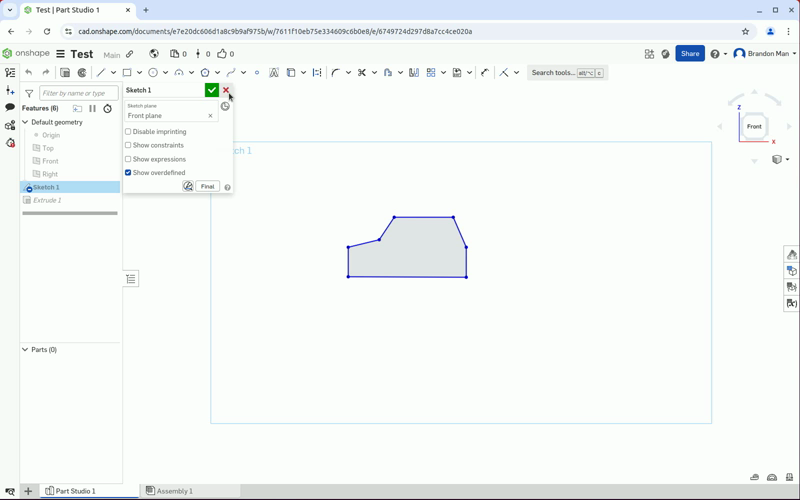
click(229, 92)
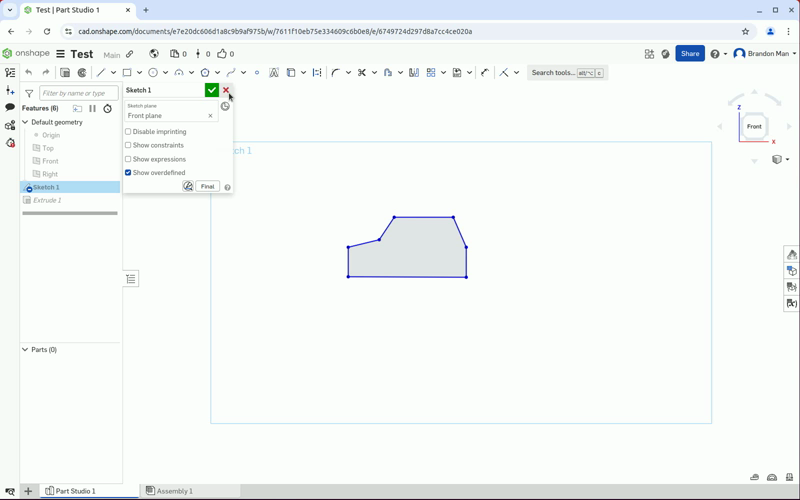
key(shift+s)
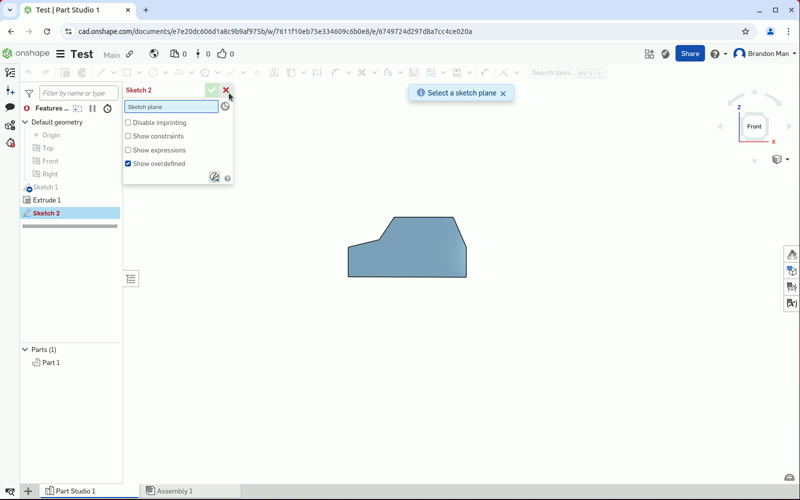
mouse_move(73, 163)
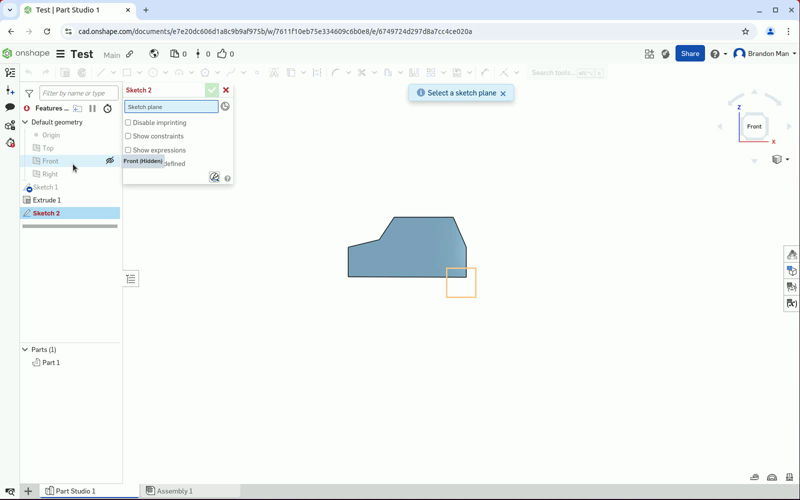
click(73, 163)
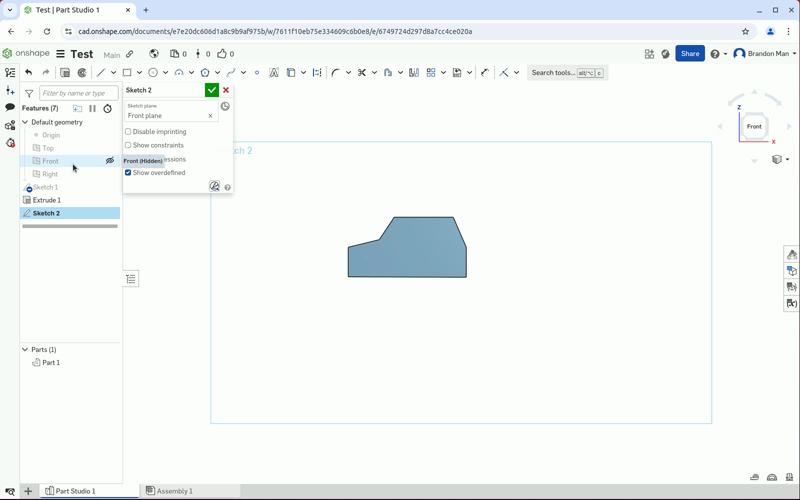
mouse_move(73, 352)
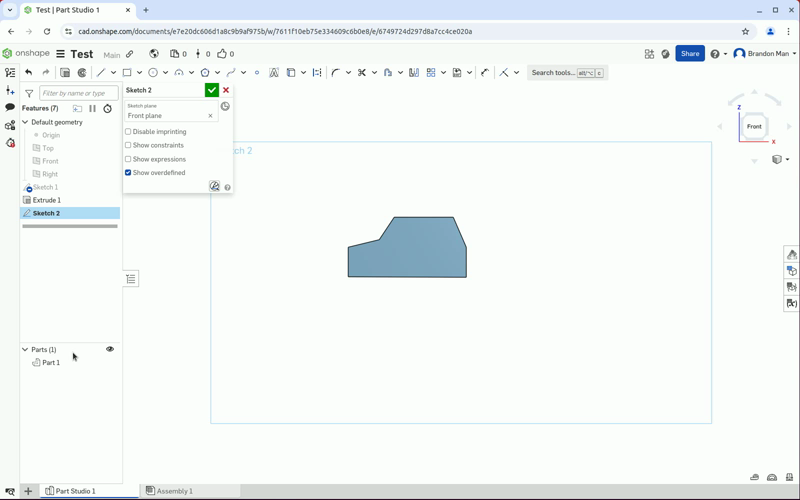
key(y)
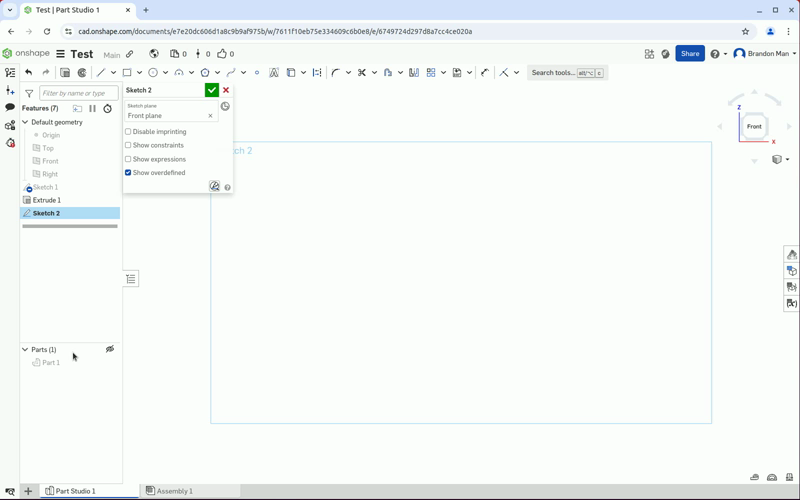
key(l)
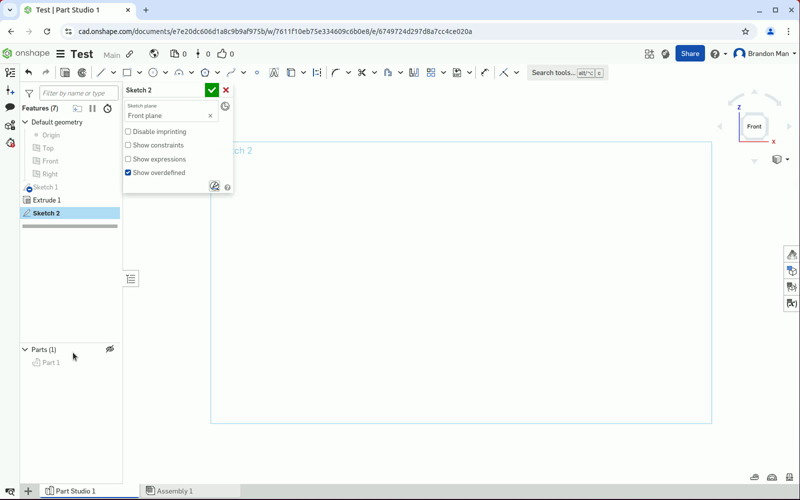
key_down(shift)
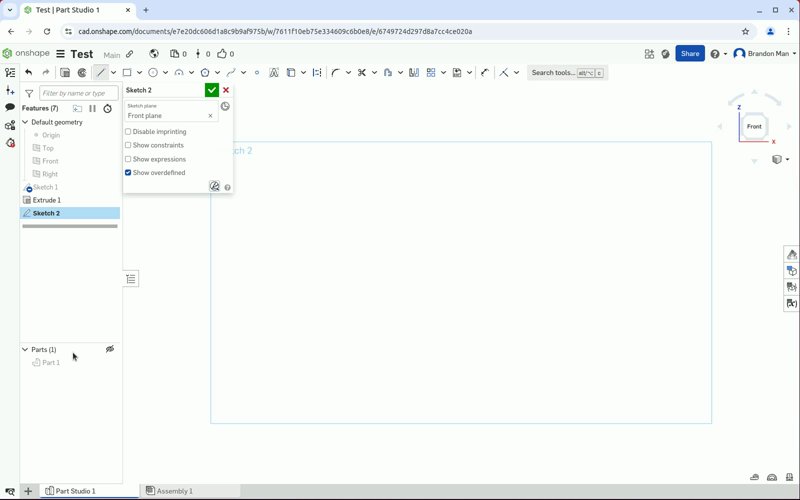
mouse_move(386, 238)
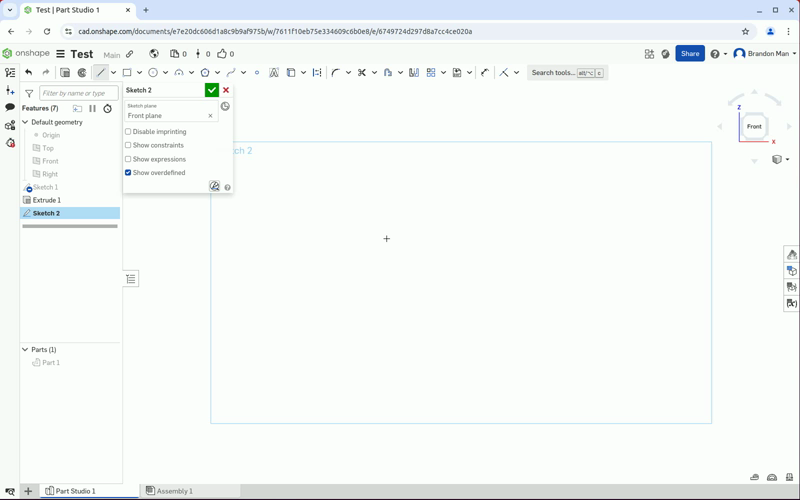
click(386, 238)
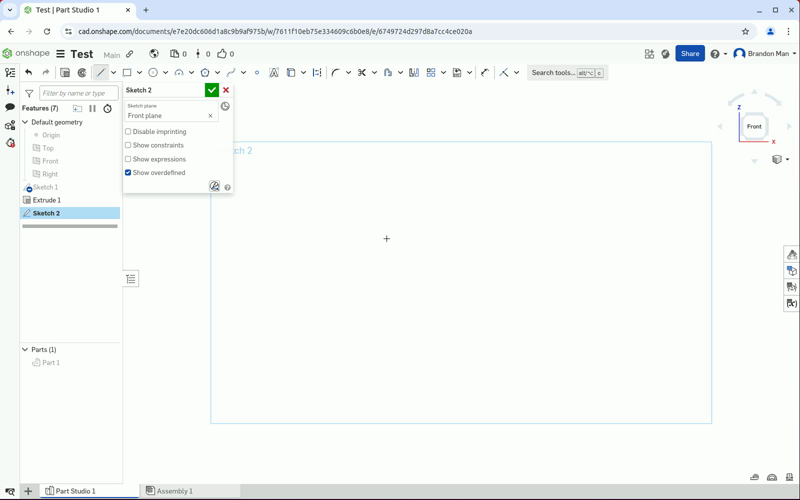
key_up(shift)
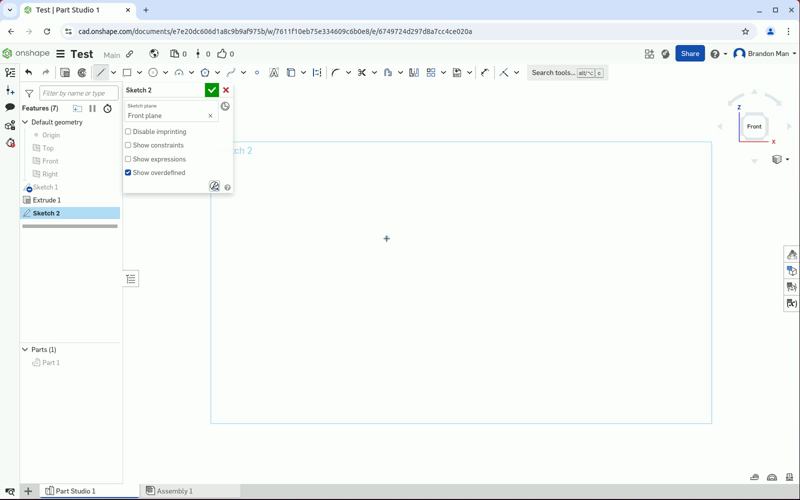
key_down(shift)
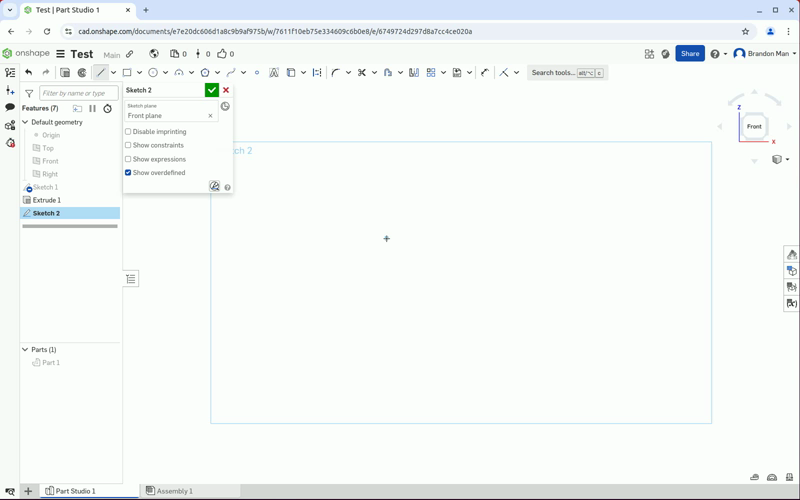
mouse_move(417, 238)
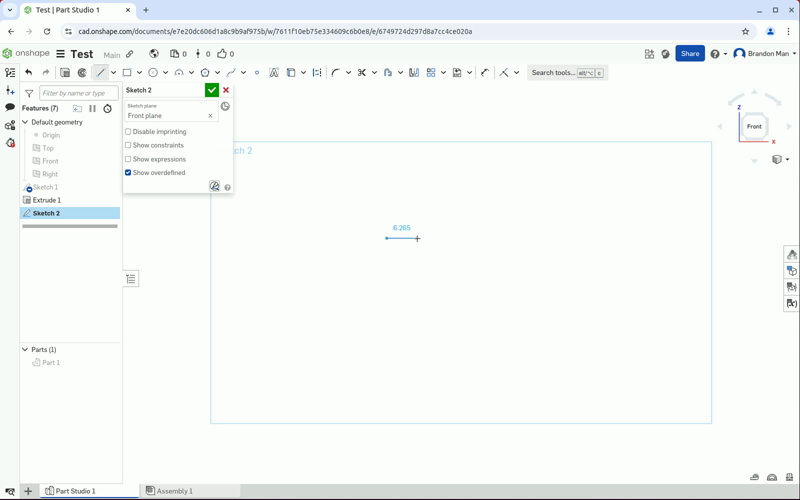
mouse_move(417, 238)
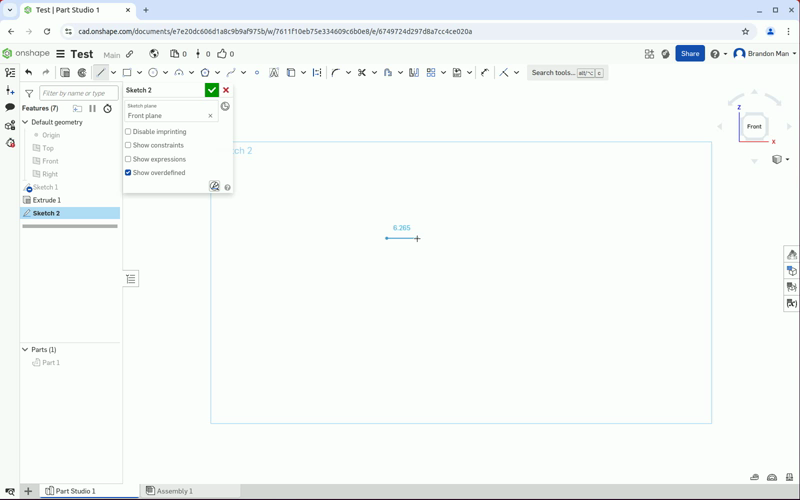
click(417, 238)
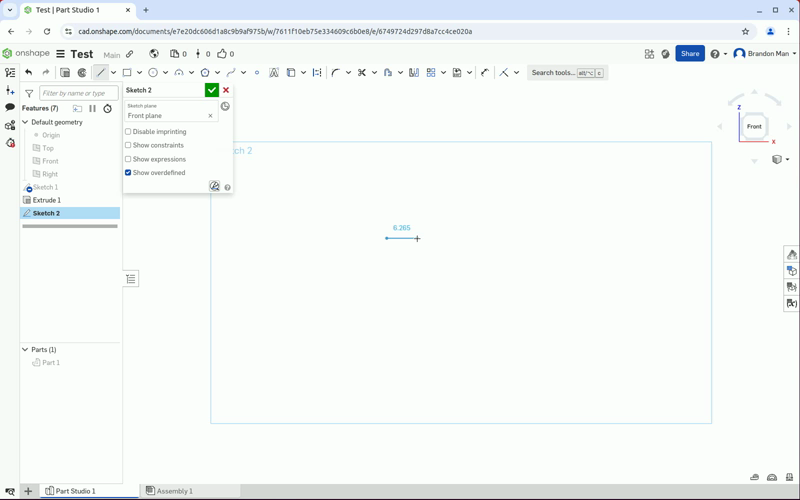
key_up(shift)
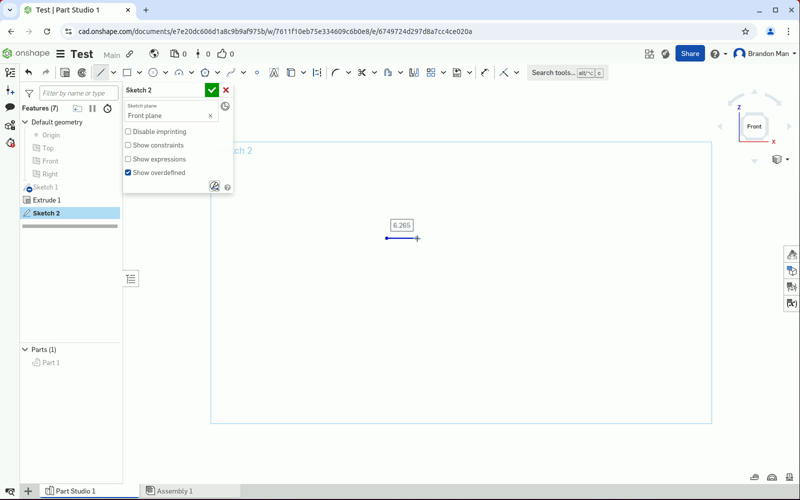
key_down(shift)
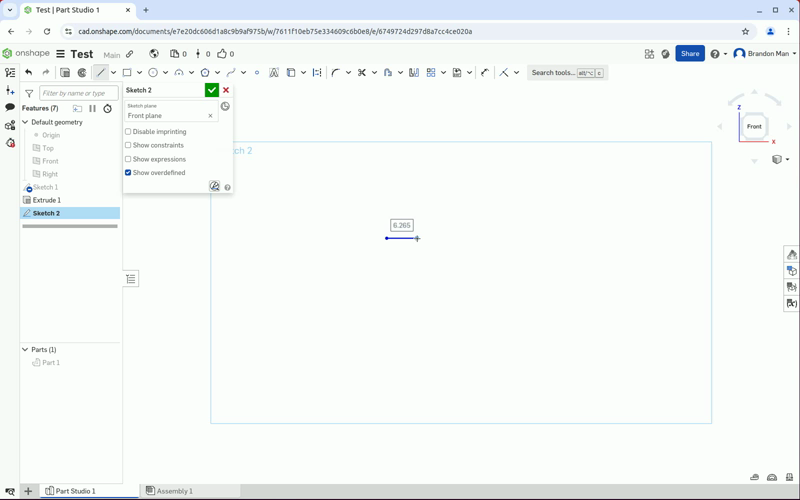
mouse_move(447, 238)
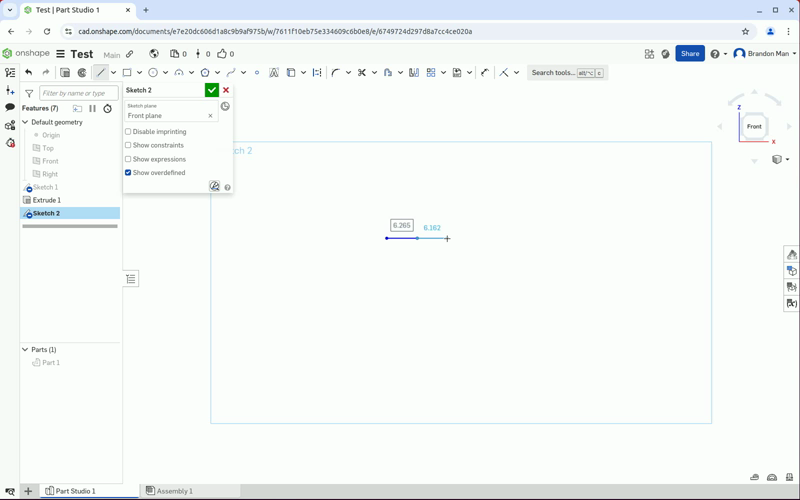
mouse_move(417, 219)
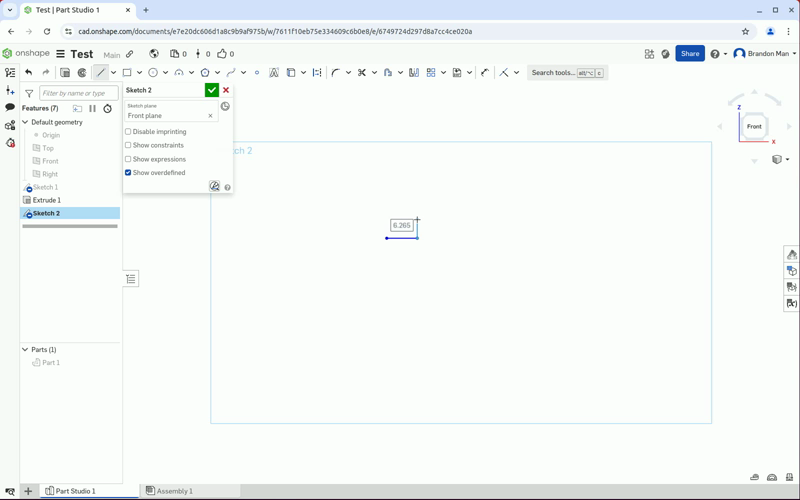
click(417, 219)
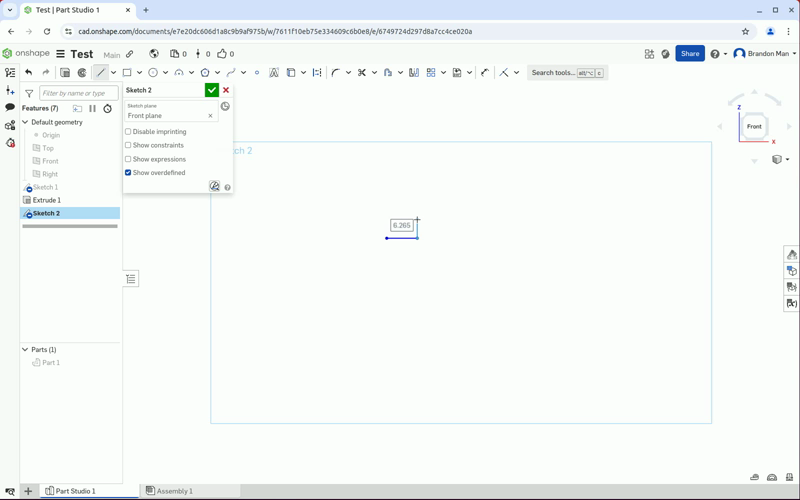
key_up(shift)
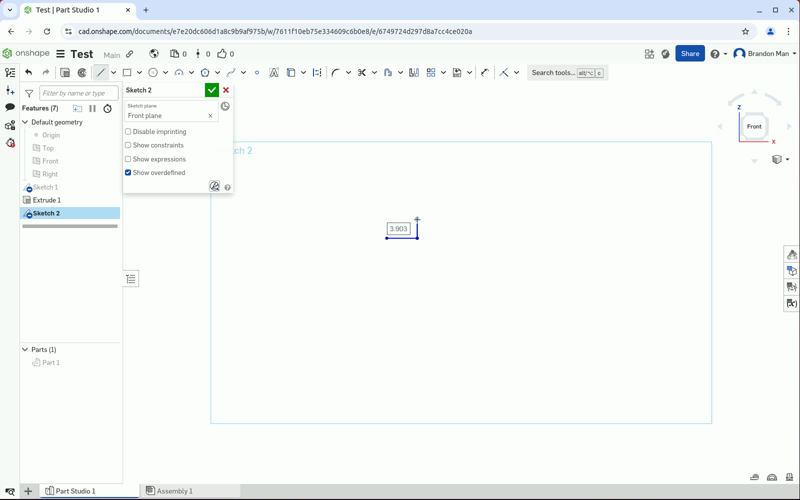
key_down(shift)
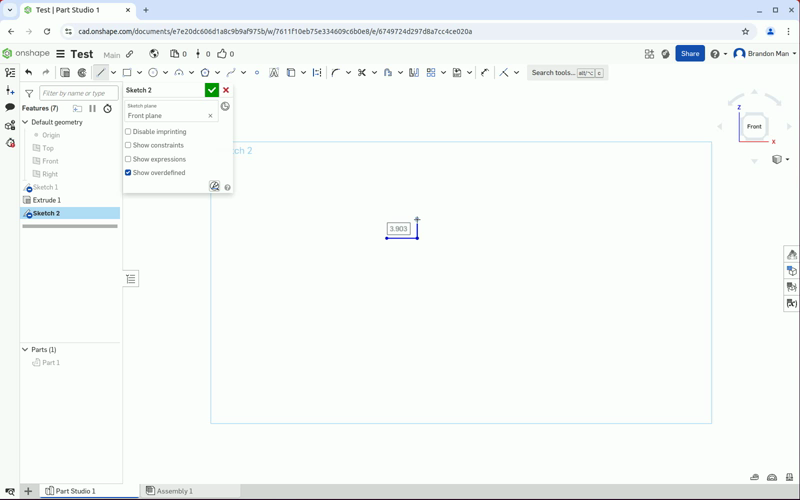
mouse_move(447, 219)
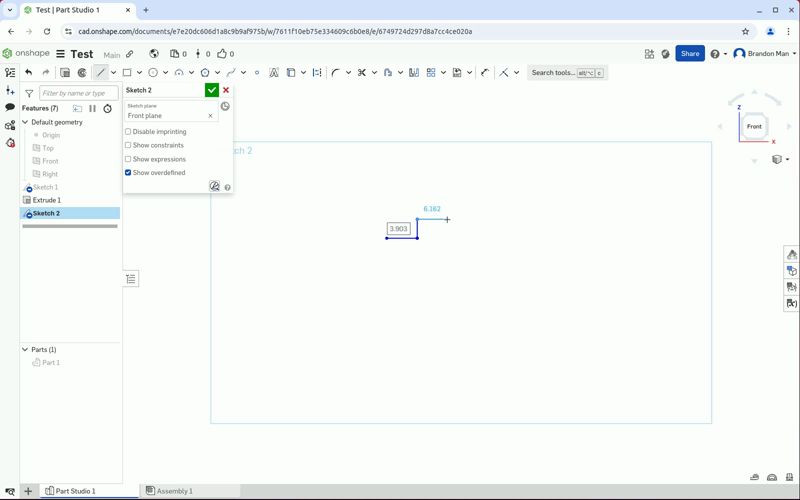
mouse_move(398, 219)
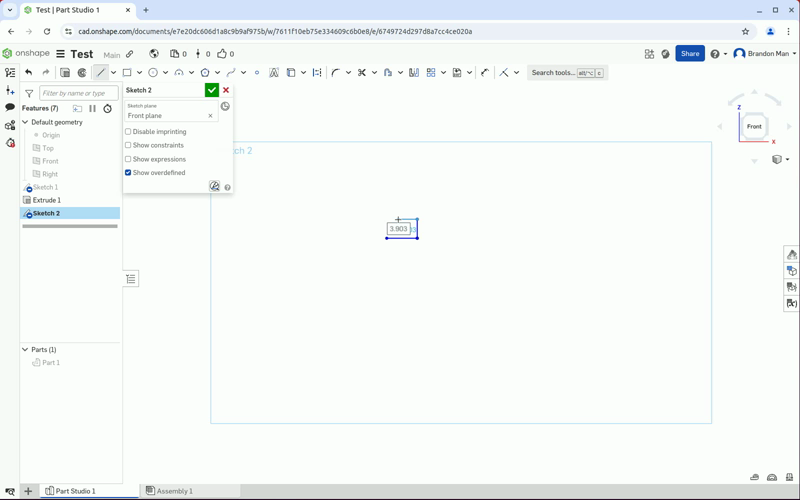
click(398, 219)
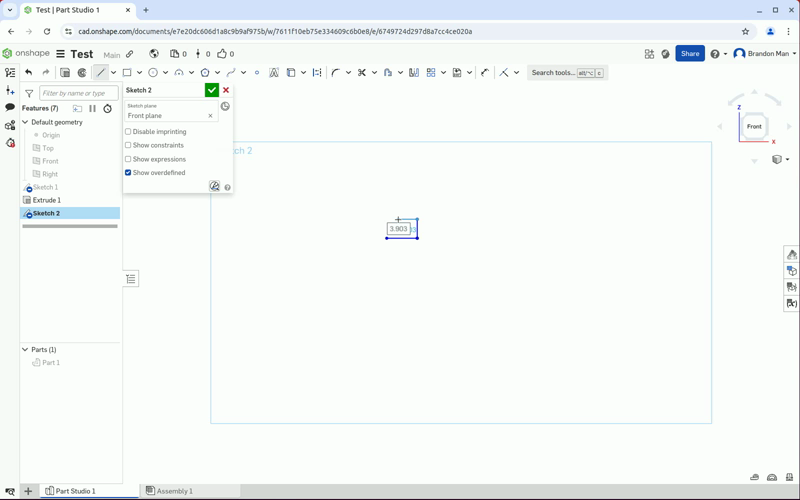
key_up(shift)
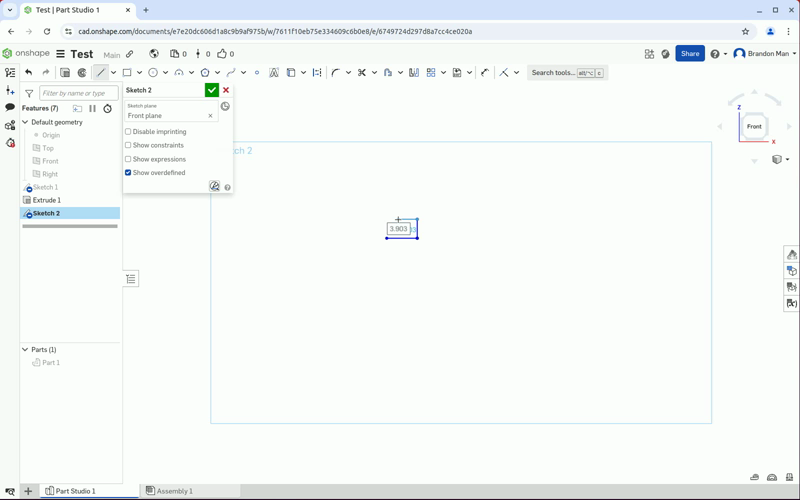
mouse_move(428, 219)
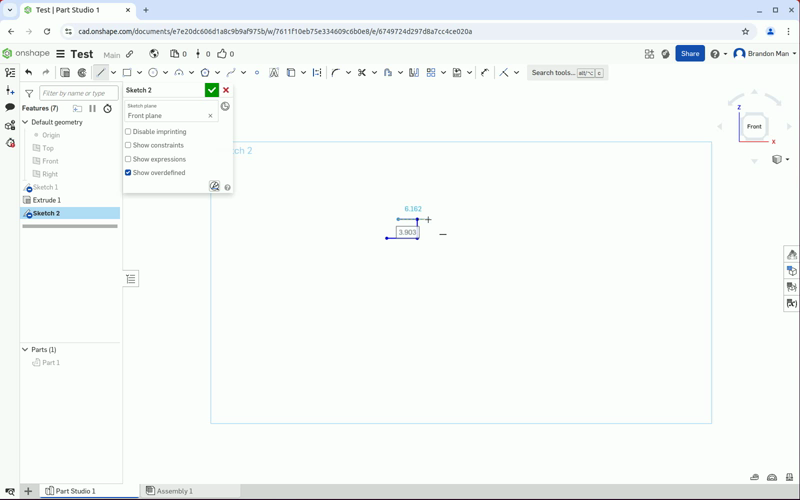
key_down(shift)
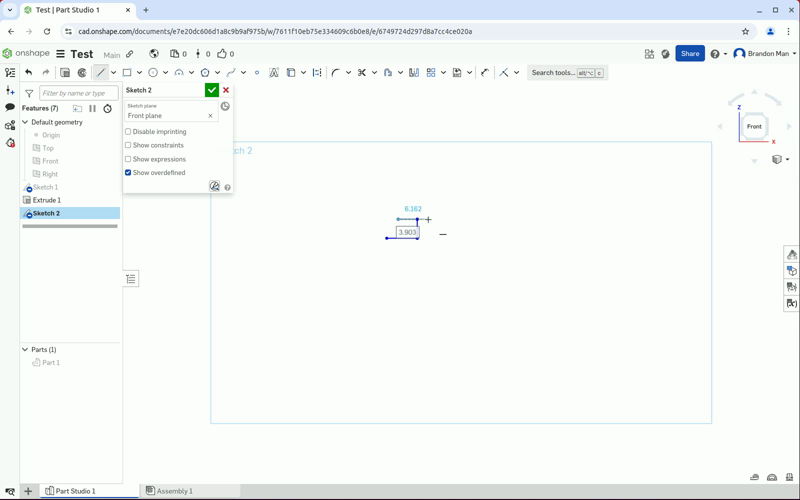
mouse_move(386, 238)
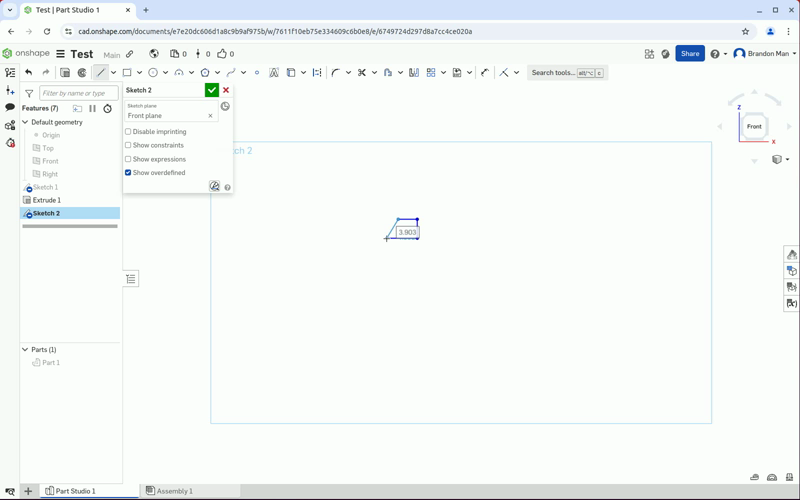
key_up(shift)
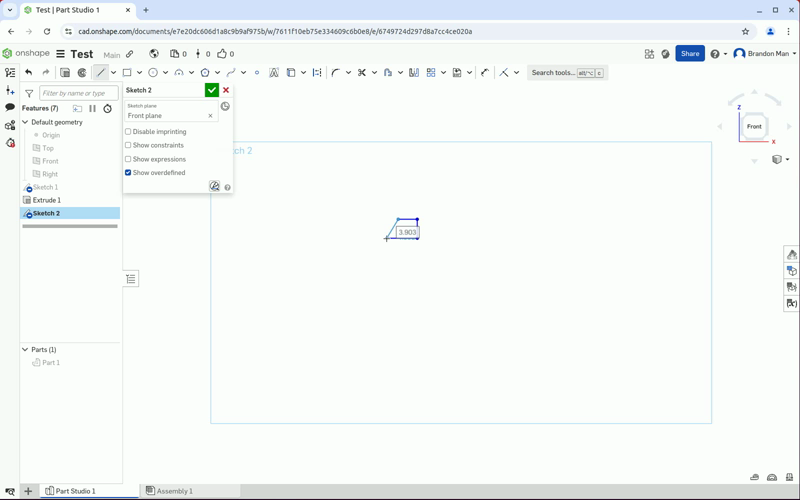
click(386, 238)
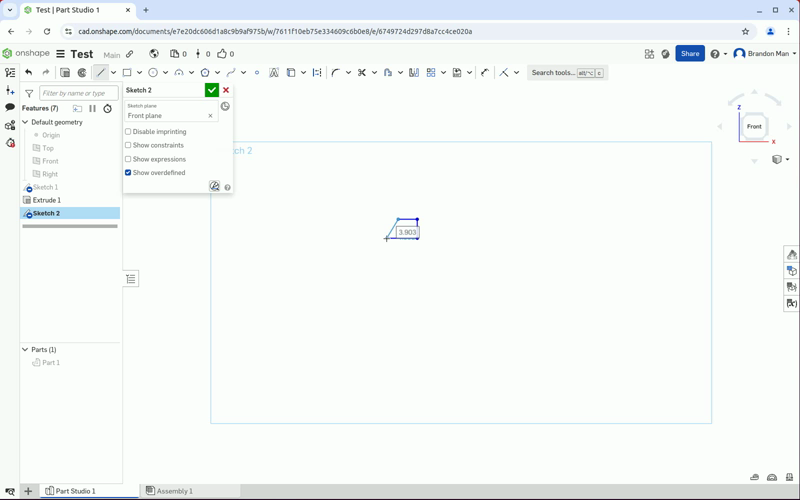
key(esc)
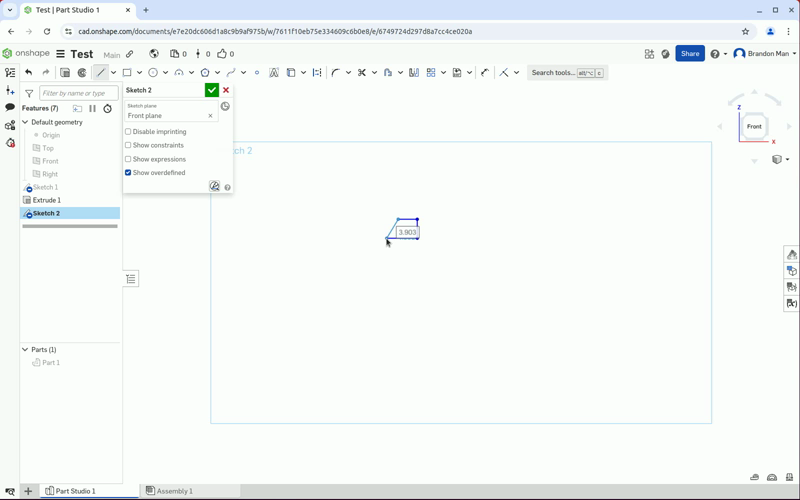
mouse_move(399, 229)
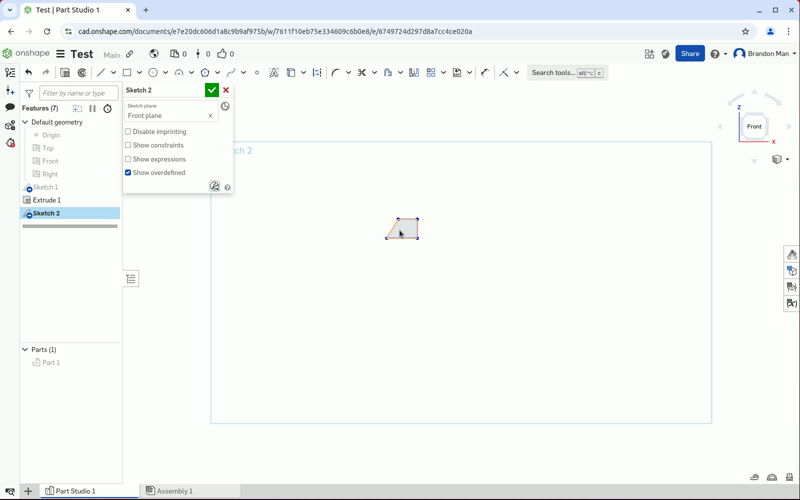
scroll(6)
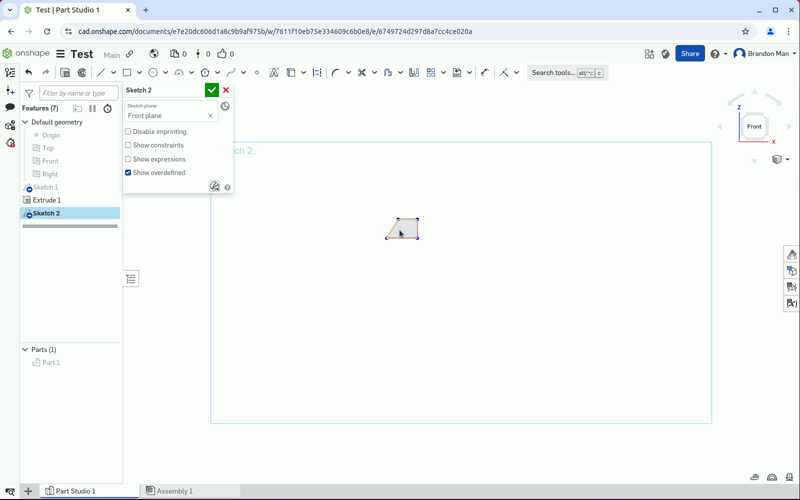
scroll(6)
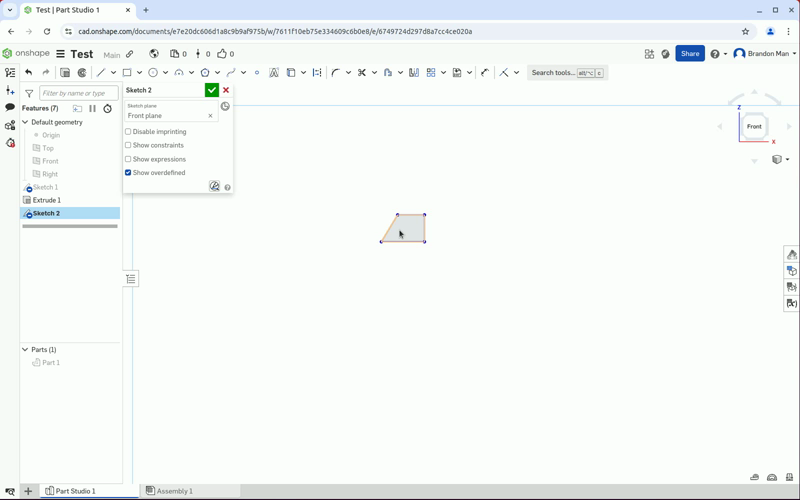
scroll(6)
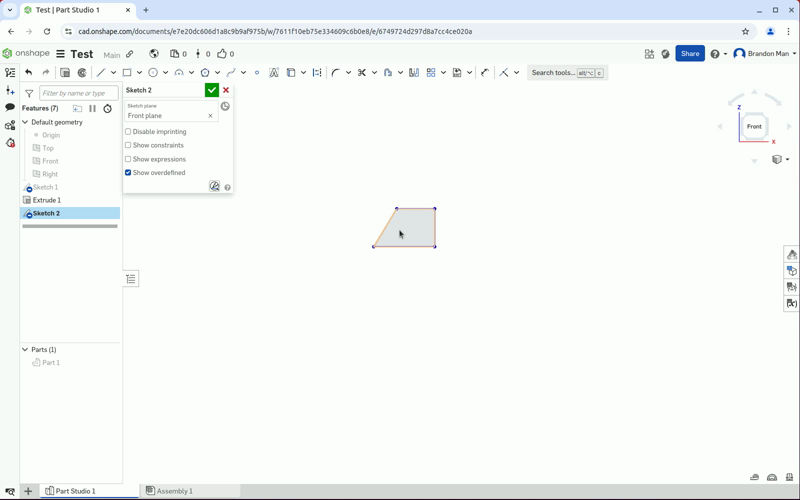
scroll(6)
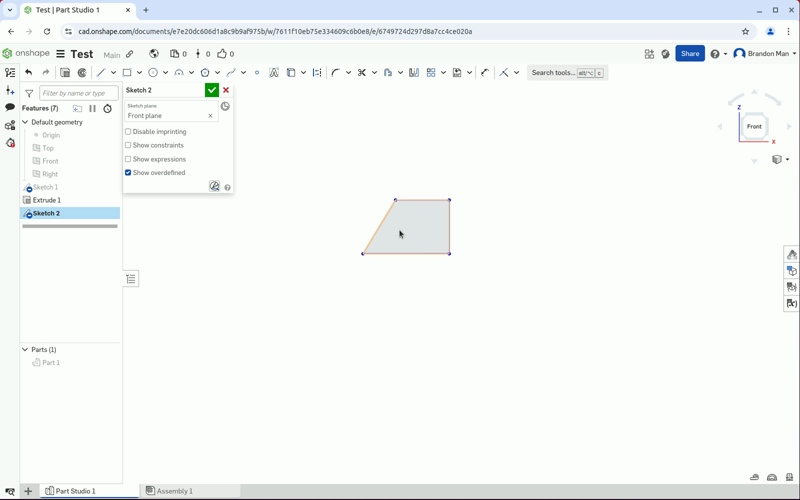
scroll(6)
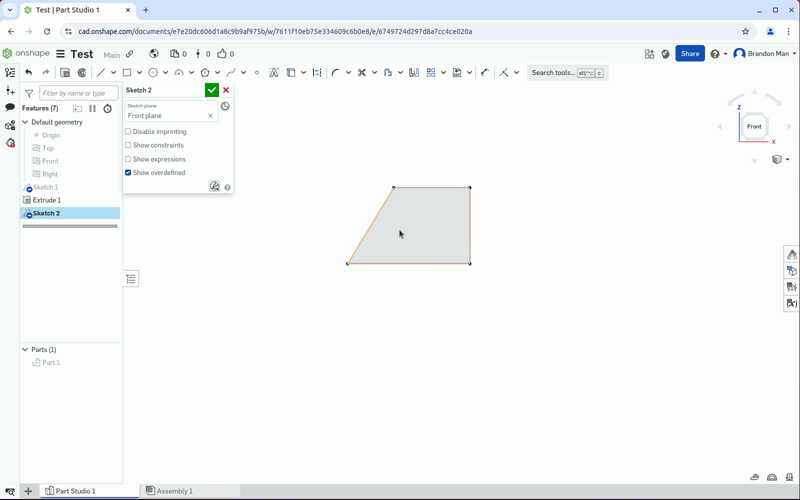
scroll(6)
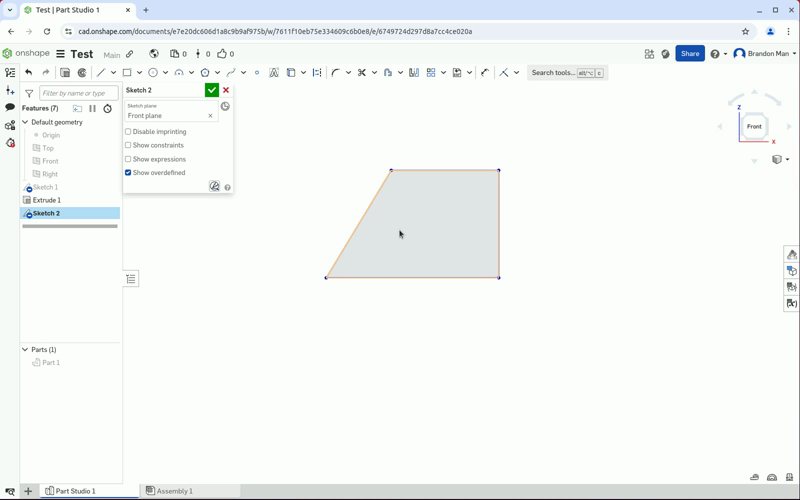
scroll(6)
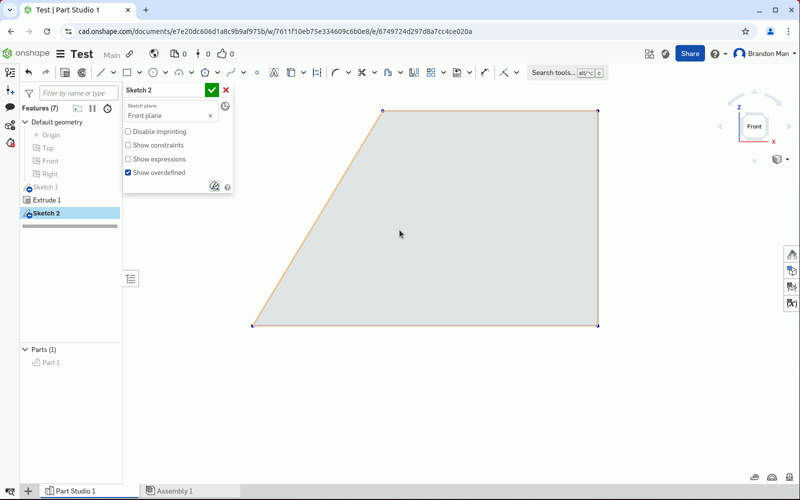
click(399, 229)
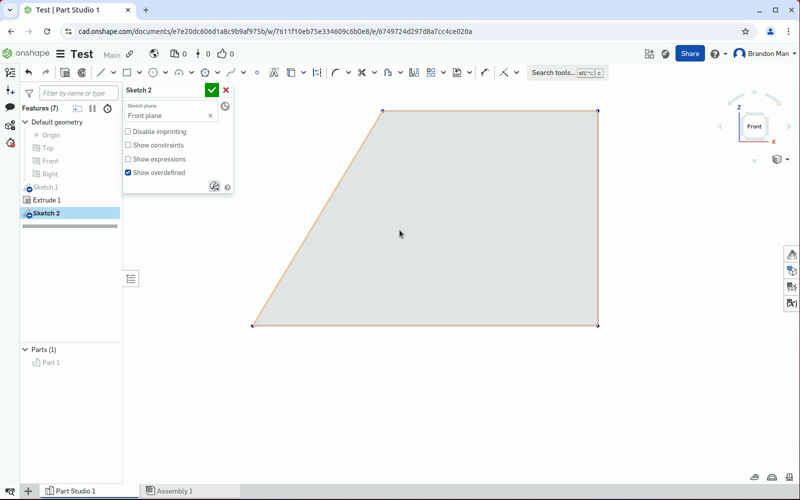
scroll(-6)
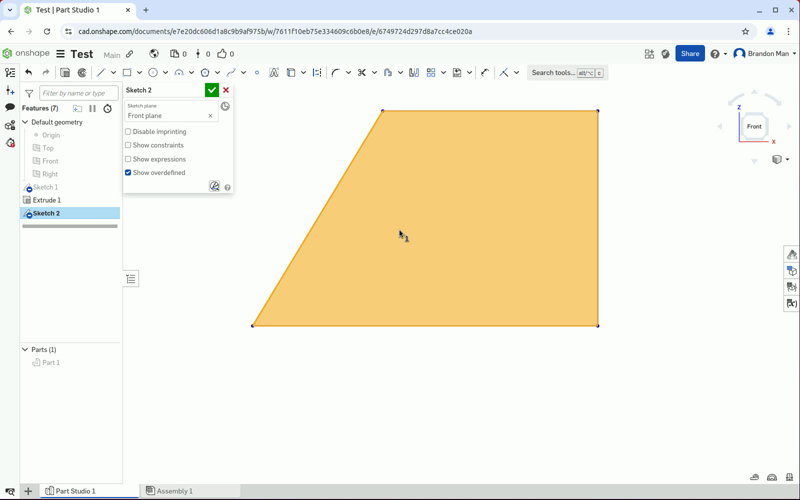
scroll(-6)
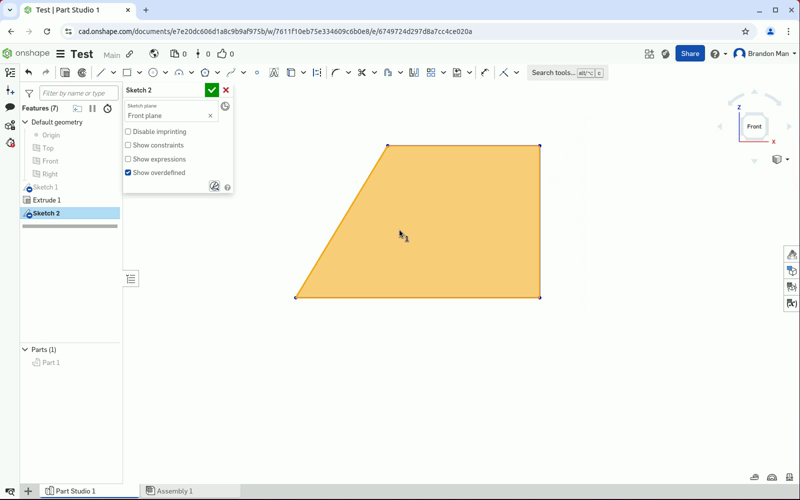
scroll(-6)
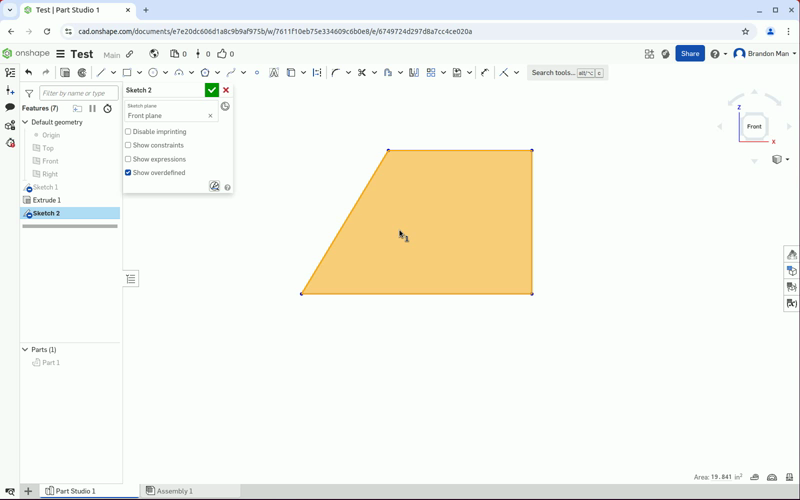
scroll(-6)
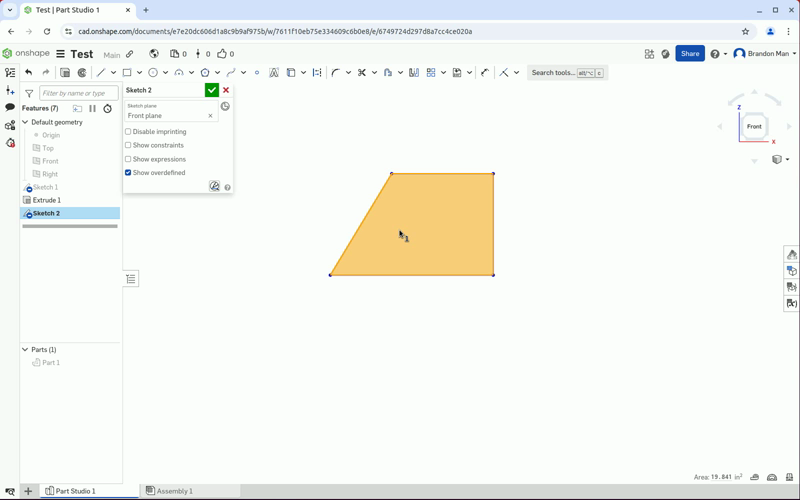
scroll(-6)
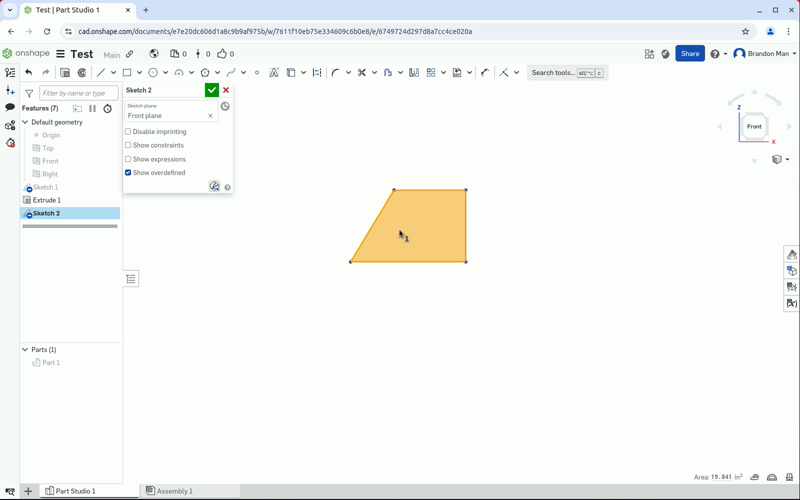
scroll(-6)
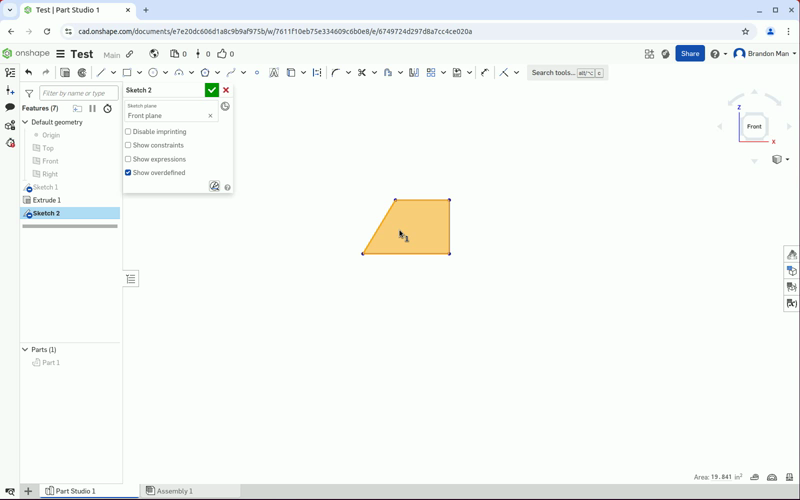
scroll(-6)
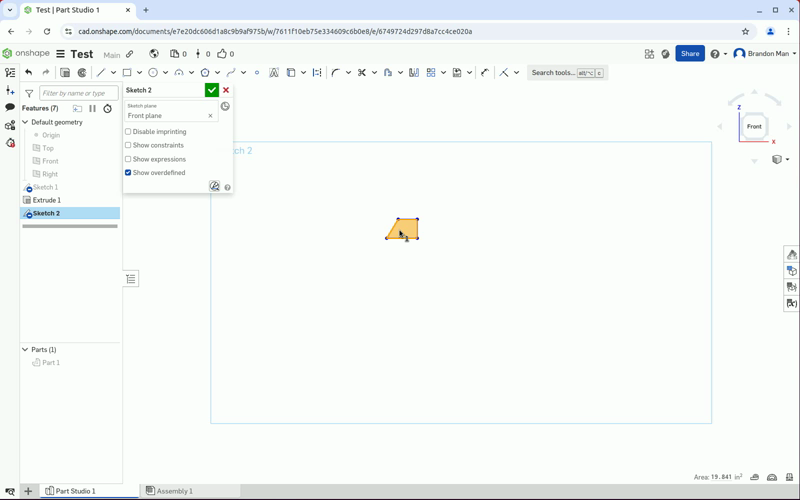
mouse_move(73, 352)
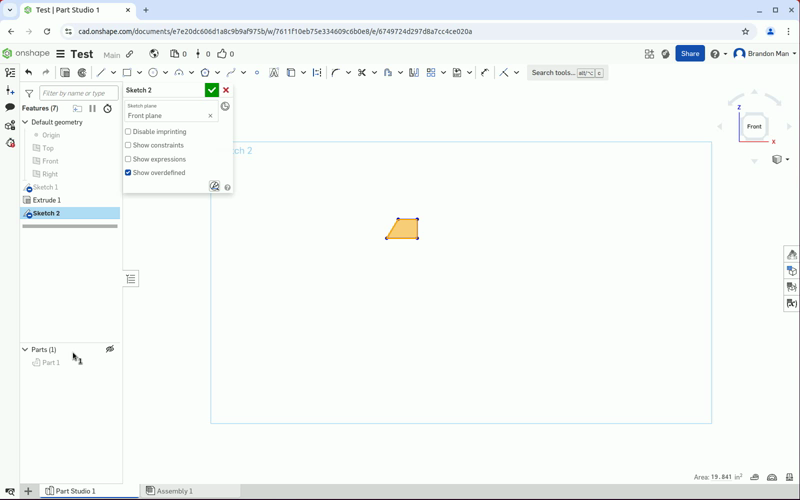
key(shift+y)
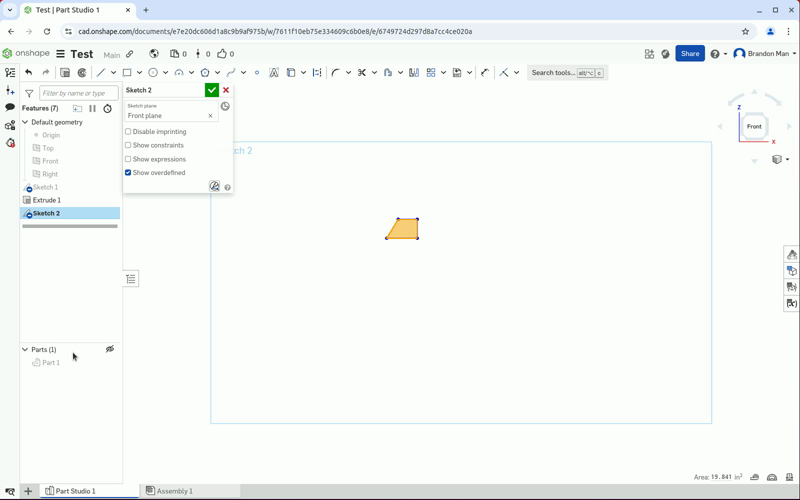
key(shift+e)
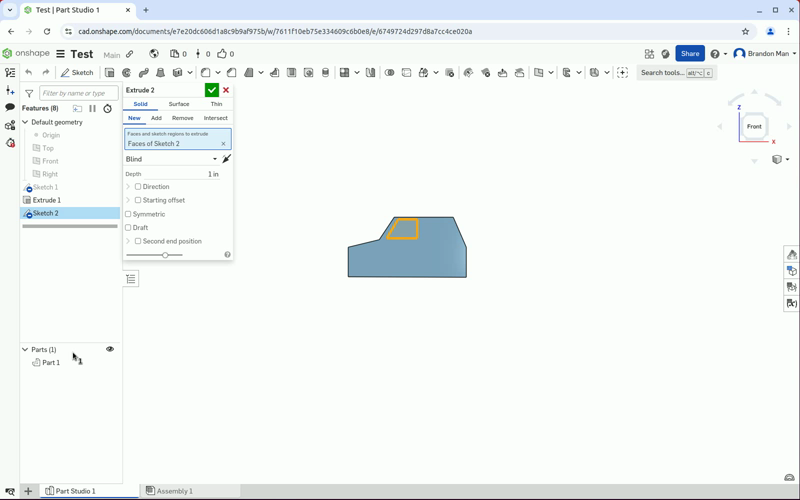
mouse_move(143, 106)
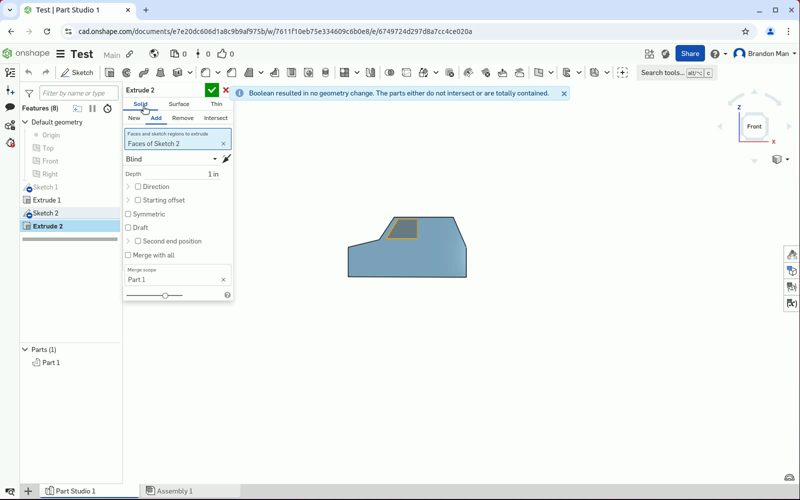
click(143, 106)
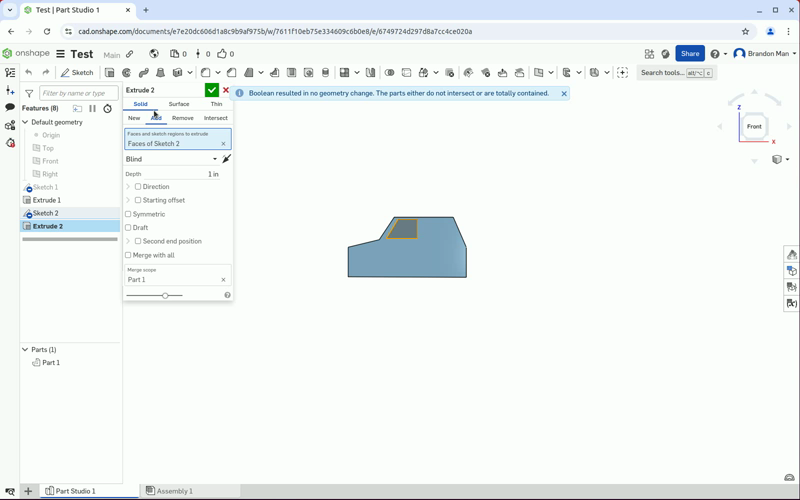
mouse_move(186, 120)
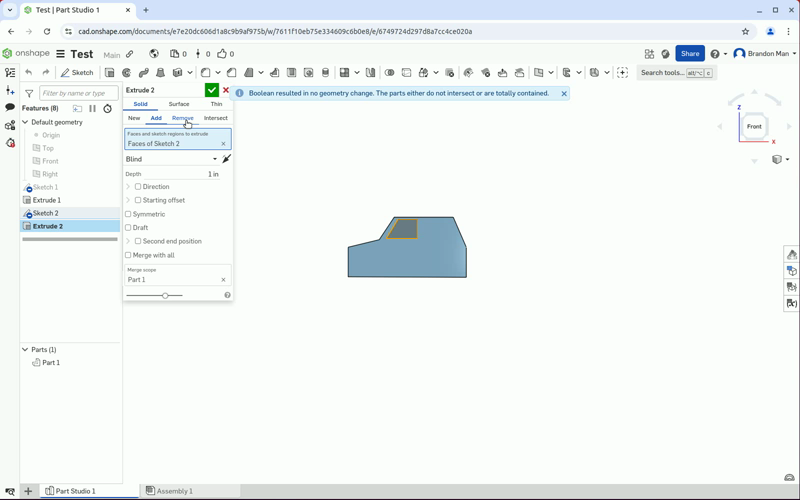
click(186, 120)
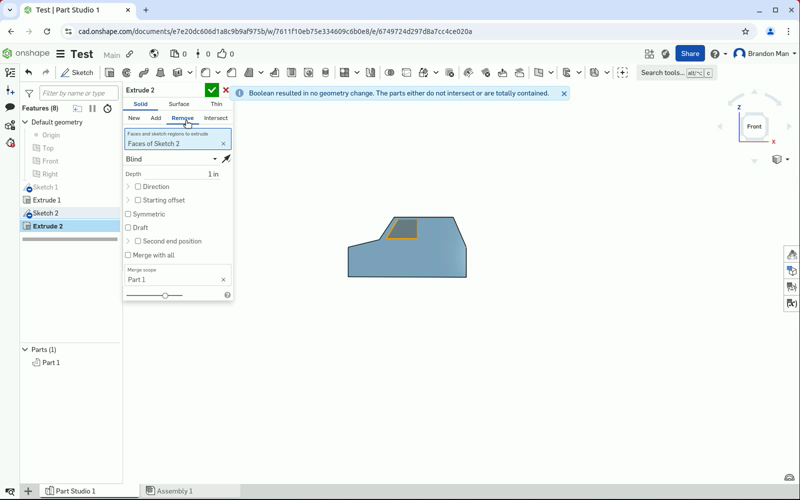
key(tab, 4)
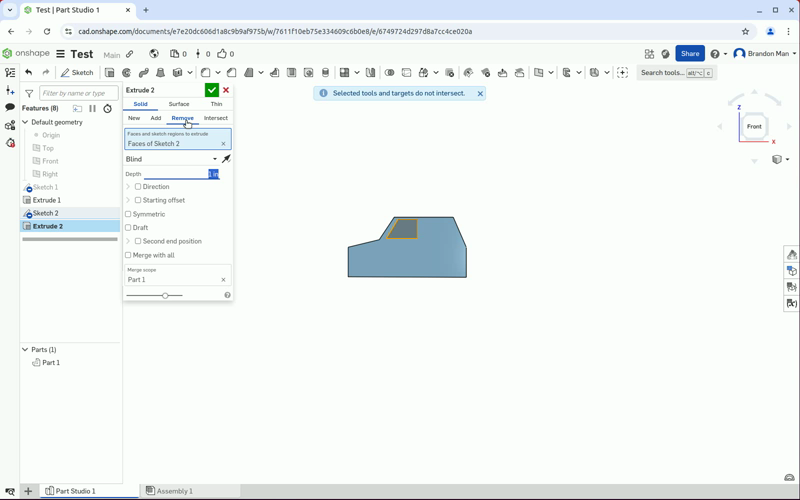
text(-18.294)
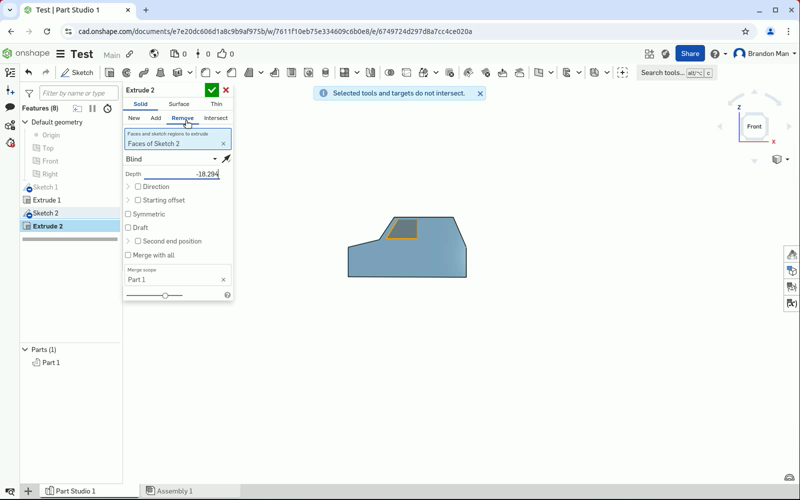
key(tab, 6)
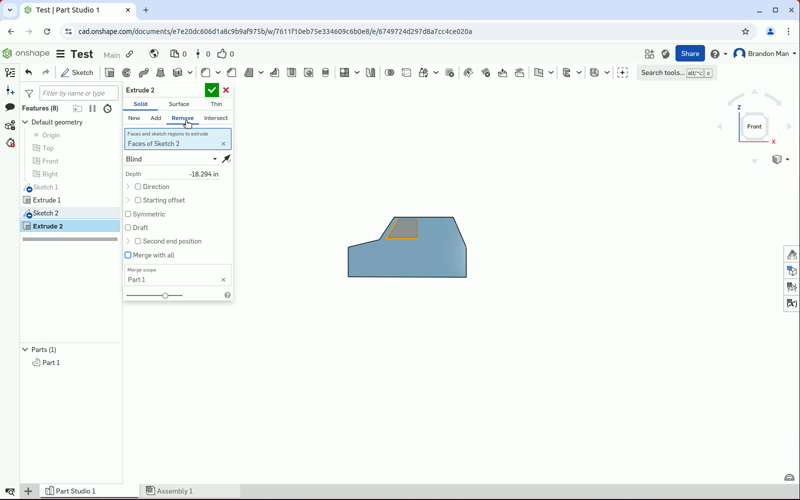
key(space)
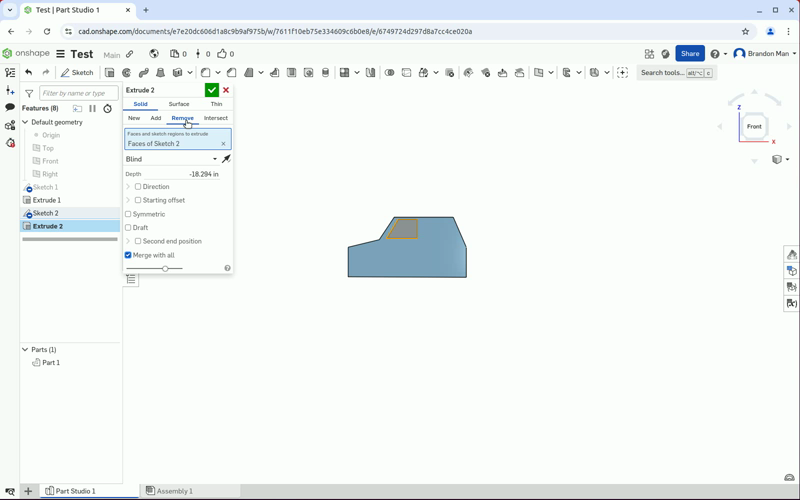
key(enter)
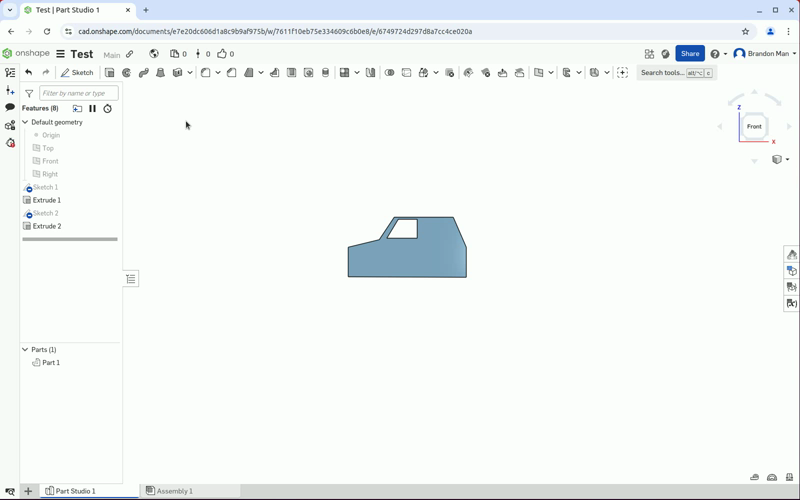
key(shift+h)
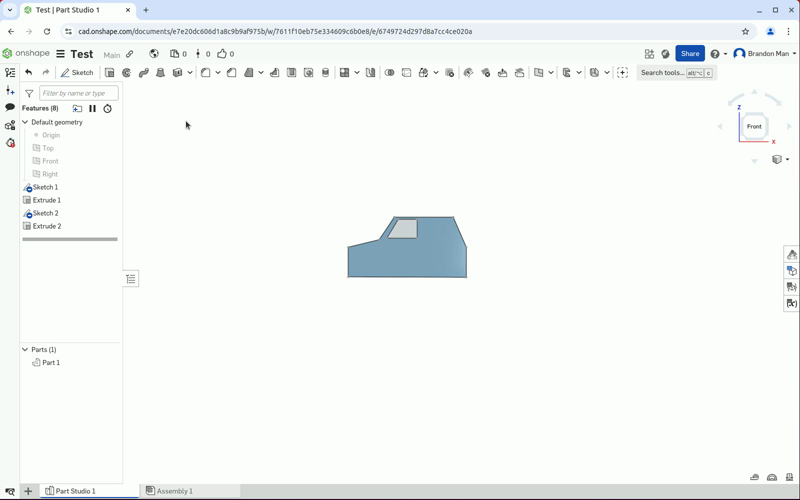
key(shift+h)
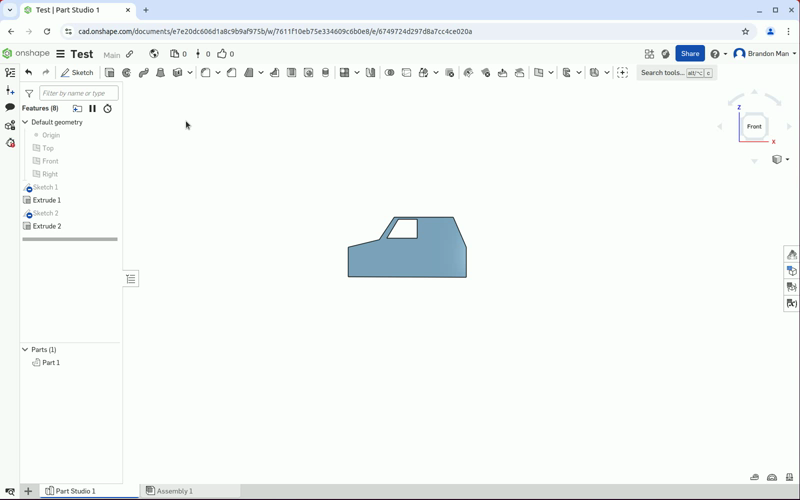
mouse_move(73, 189)
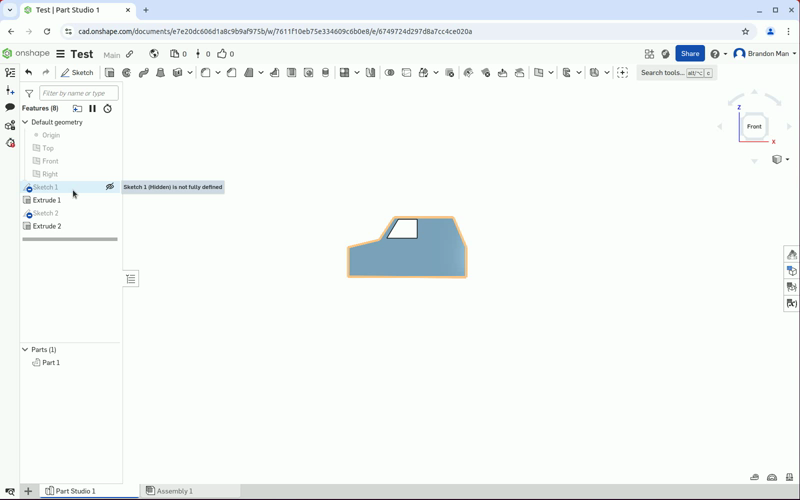
click(73, 189)
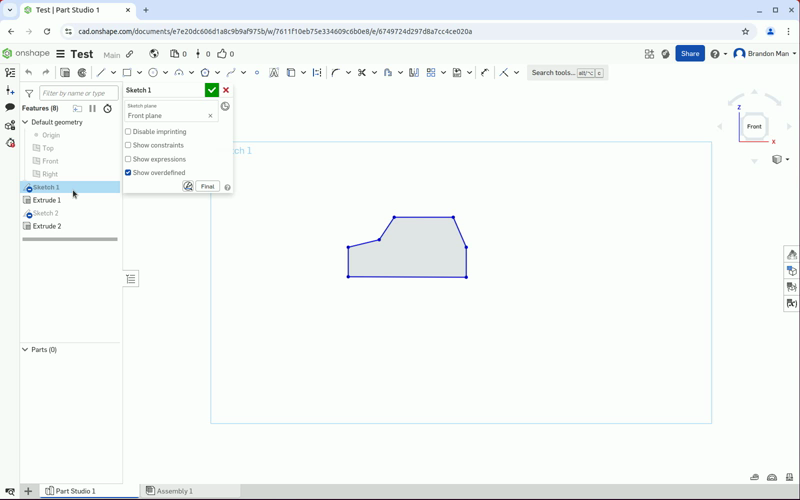
mouse_move(229, 92)
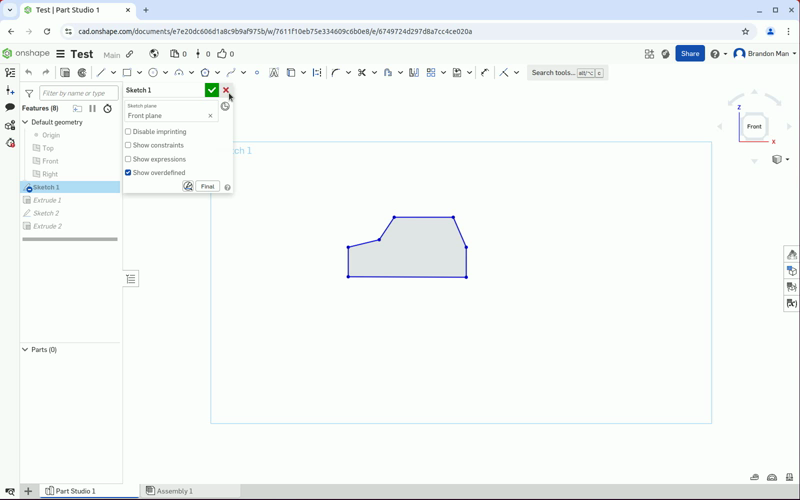
click(229, 92)
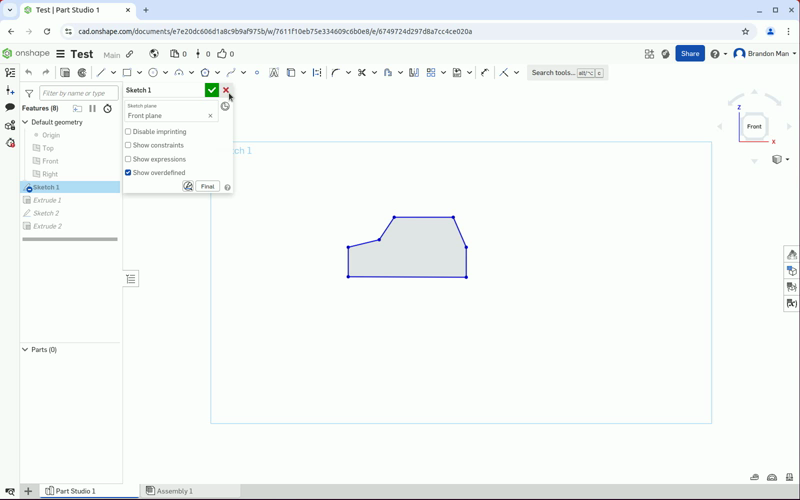
key(shift+s)
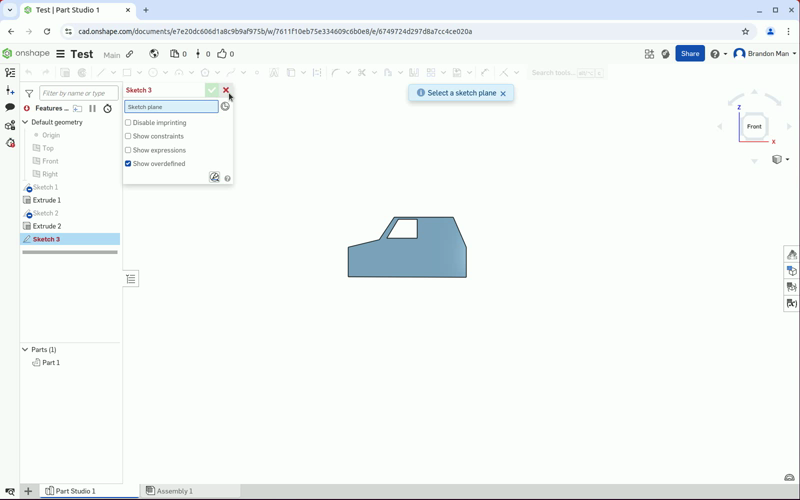
mouse_move(73, 163)
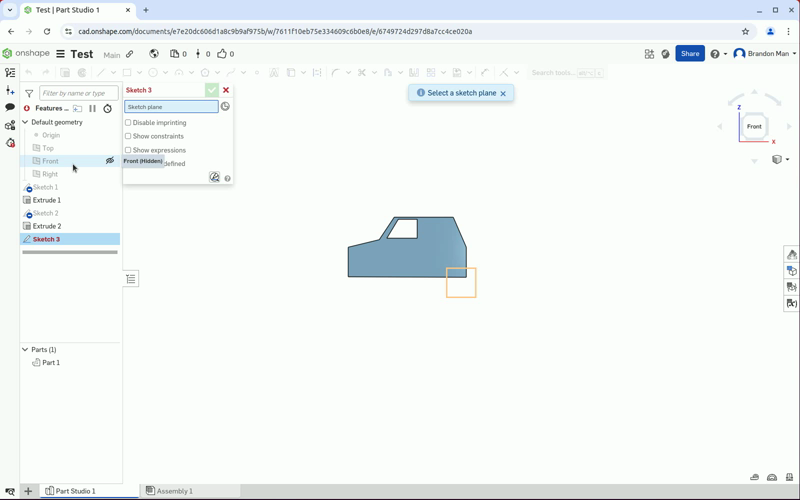
click(73, 163)
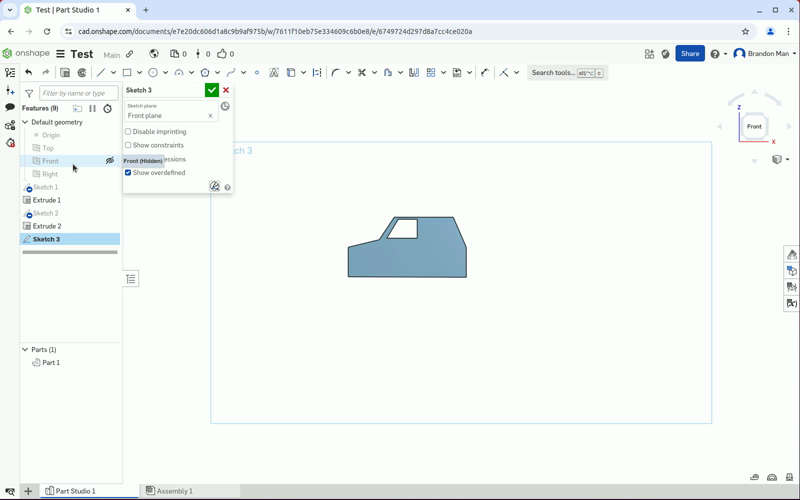
mouse_move(73, 352)
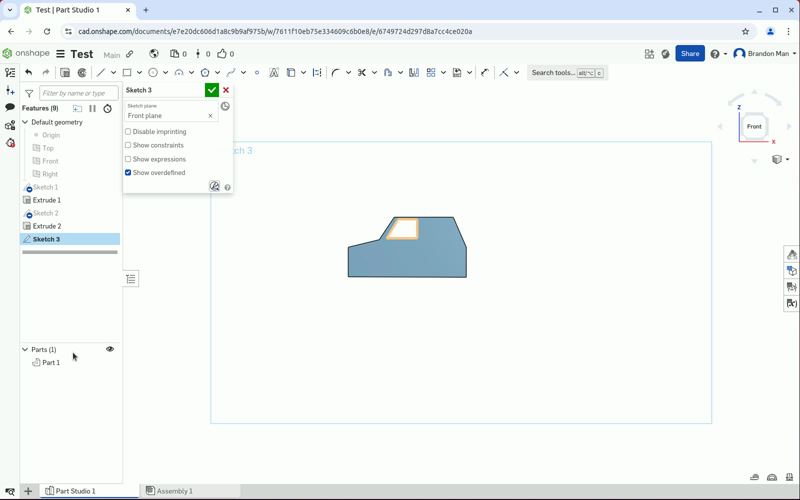
key(y)
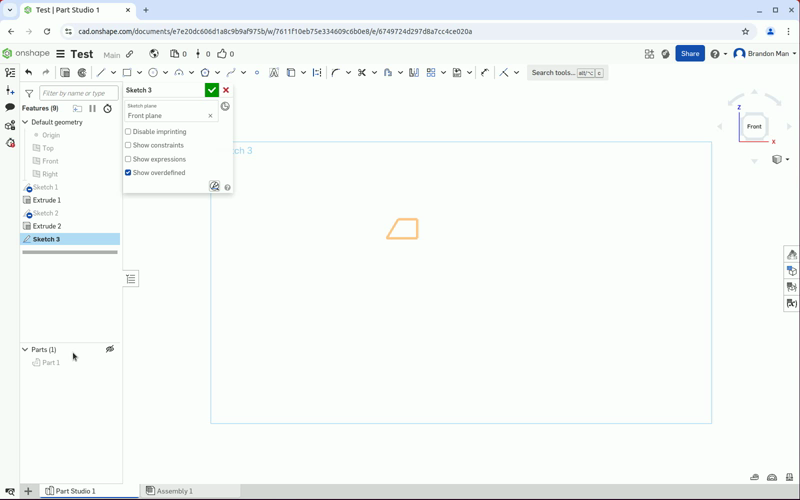
key(l)
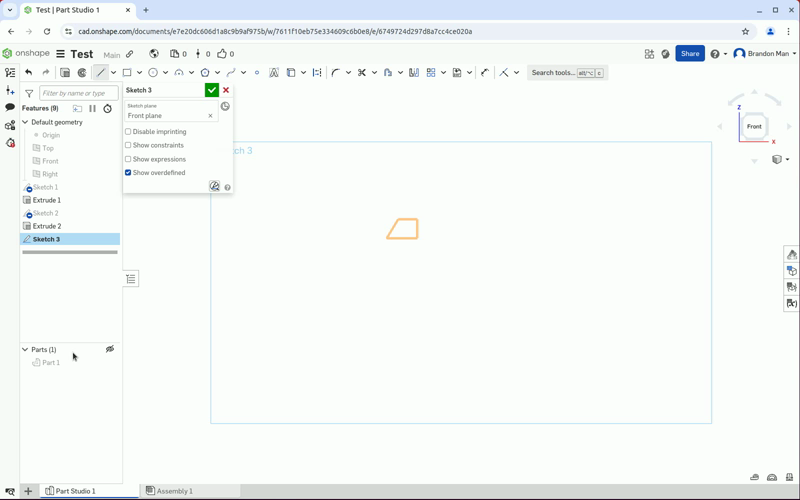
key_down(shift)
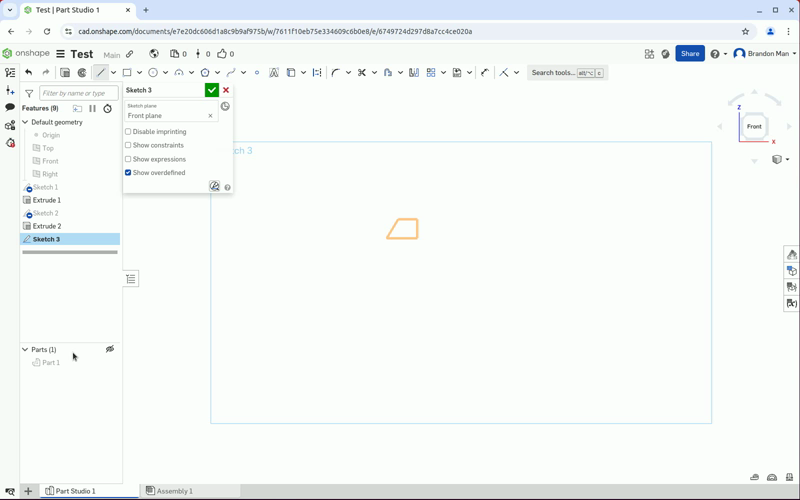
mouse_move(425, 239)
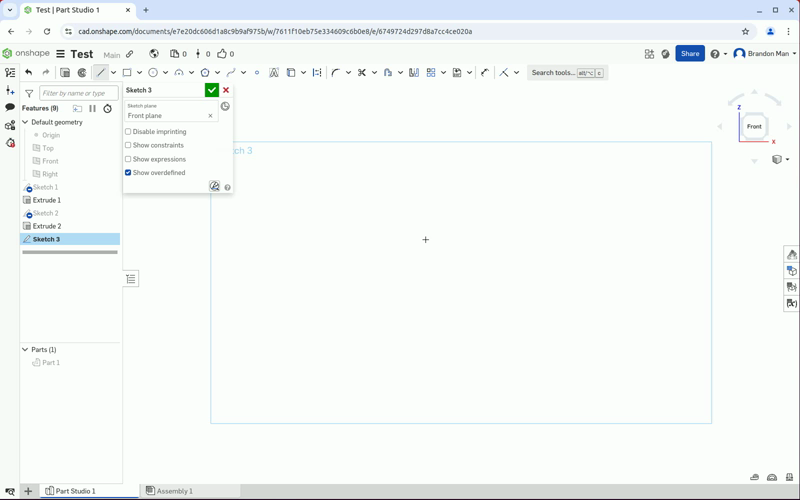
click(425, 239)
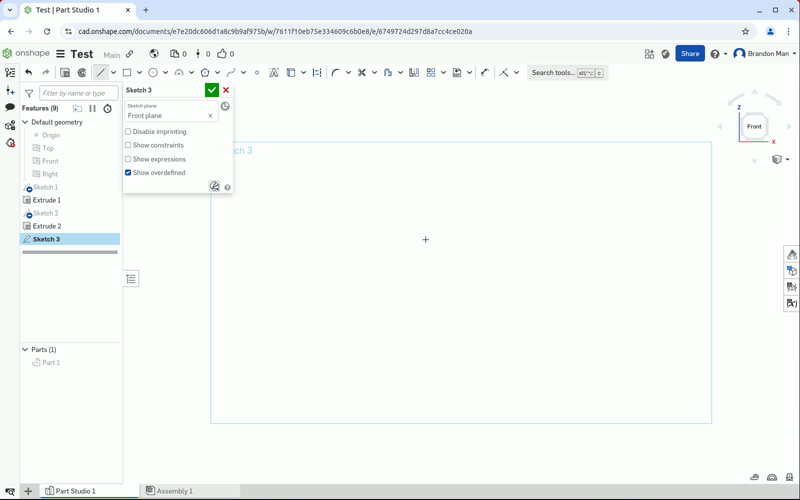
key_up(shift)
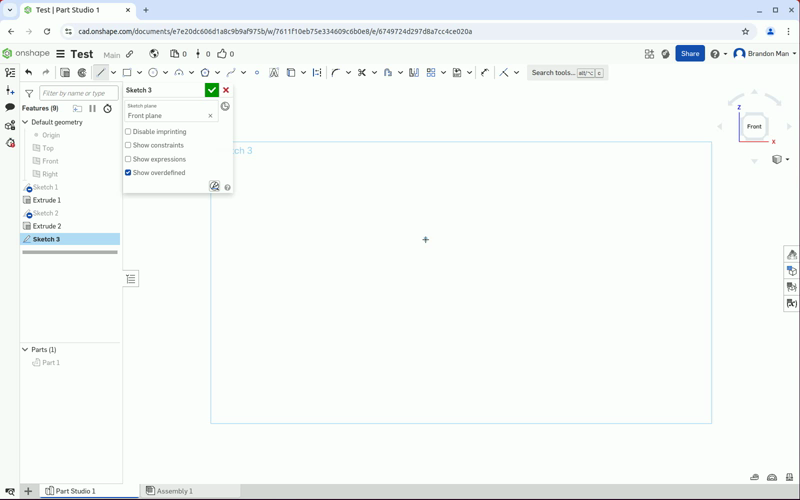
key_down(shift)
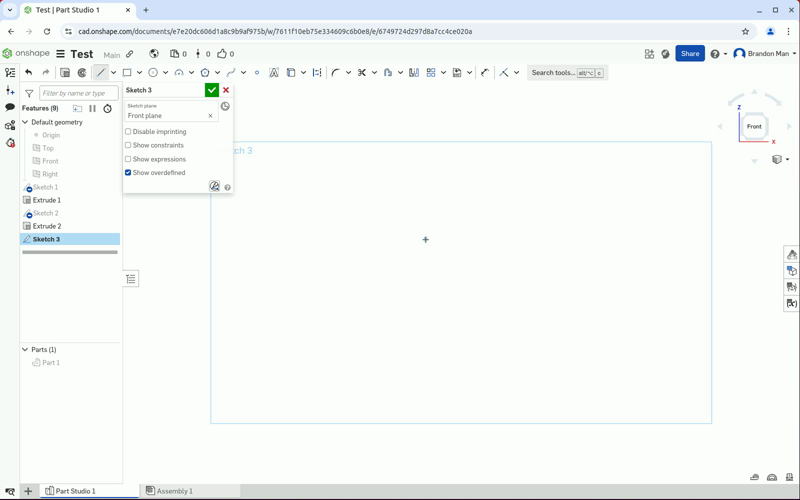
mouse_move(455, 239)
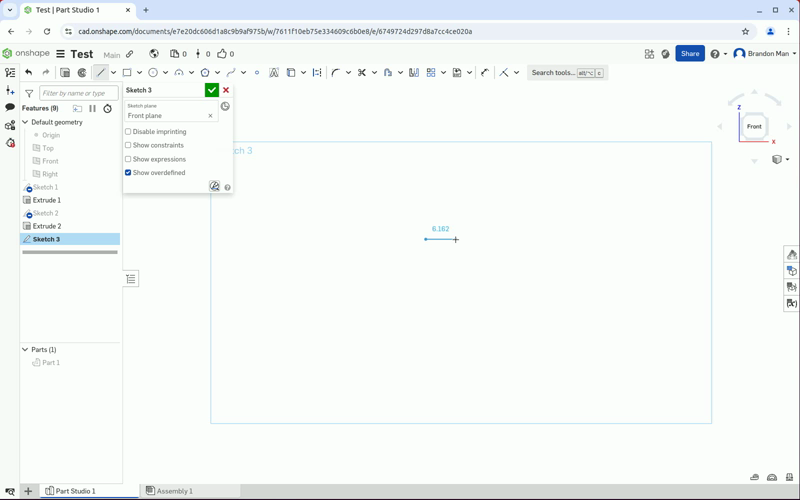
mouse_move(446, 239)
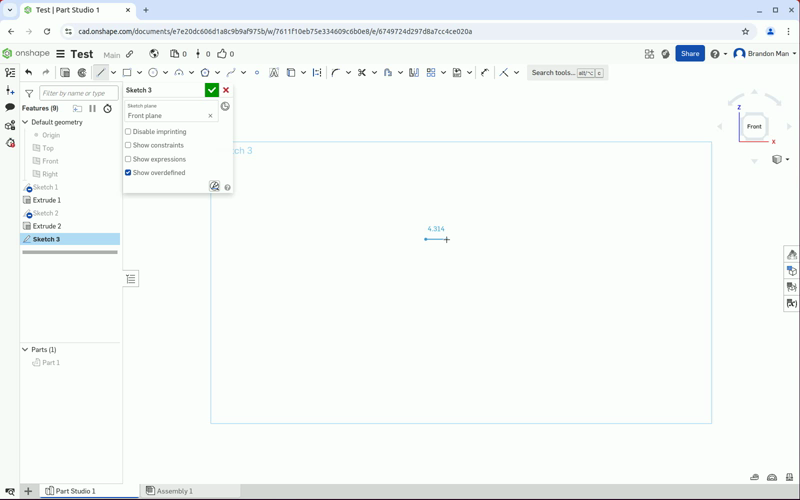
click(446, 239)
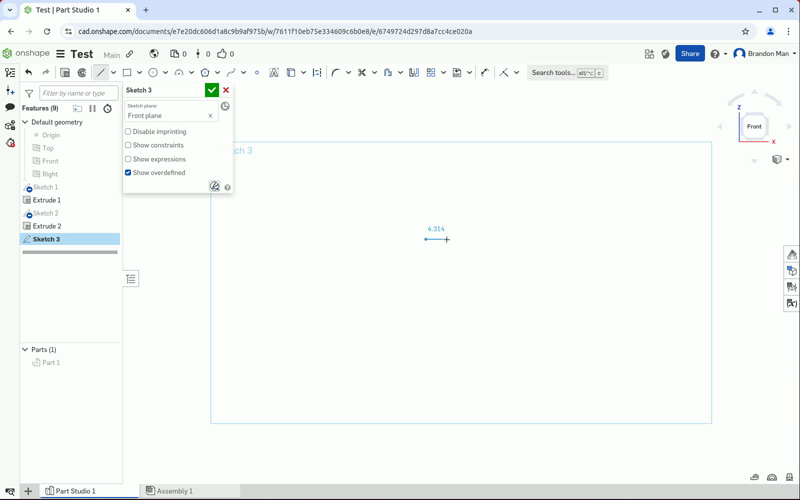
key_up(shift)
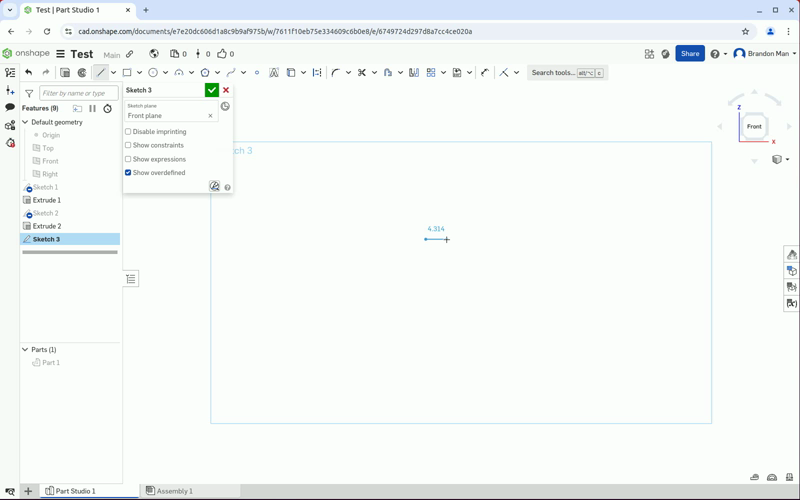
key_down(shift)
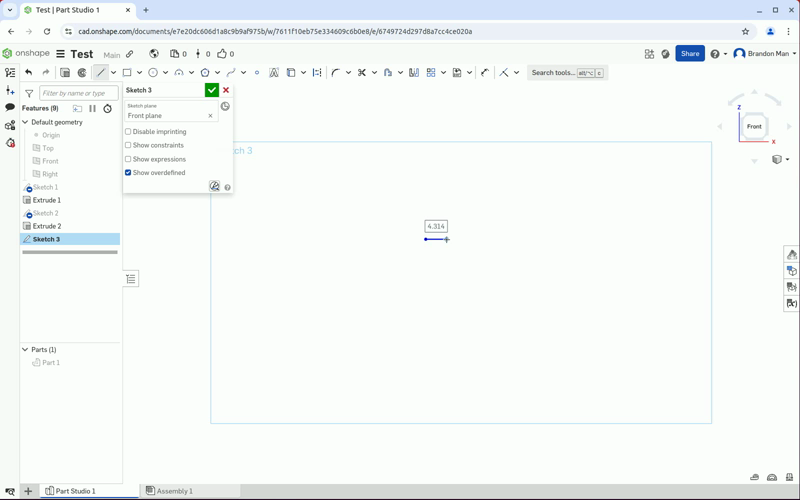
mouse_move(476, 239)
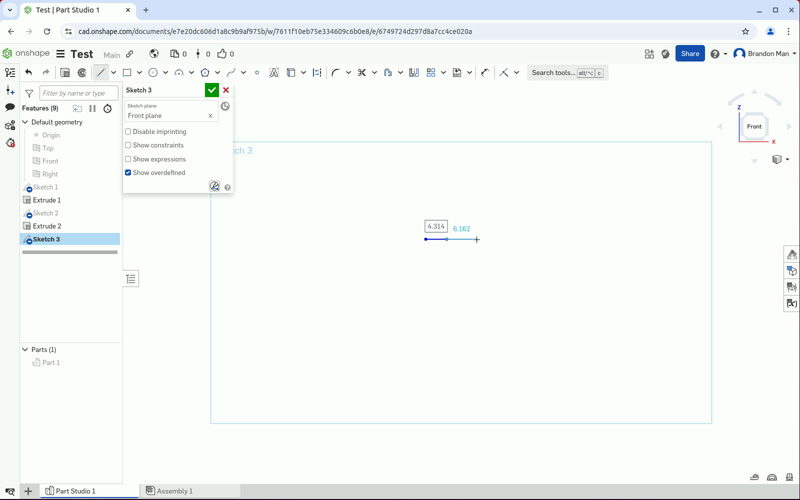
mouse_move(446, 219)
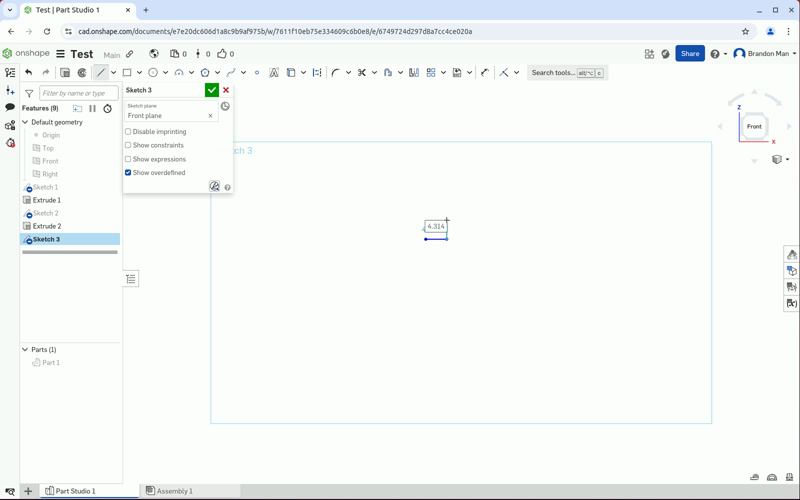
click(446, 219)
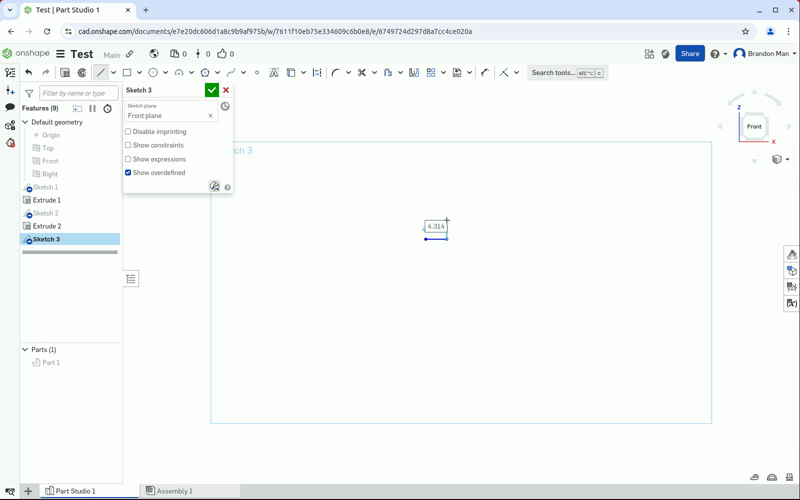
key_up(shift)
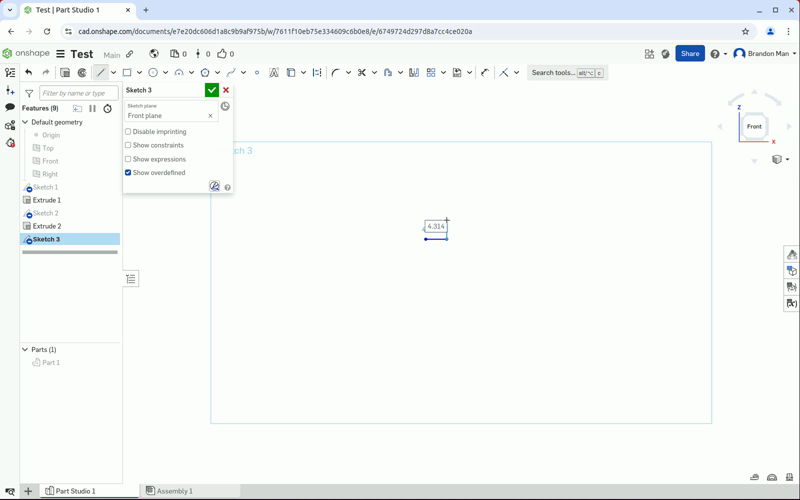
key_down(shift)
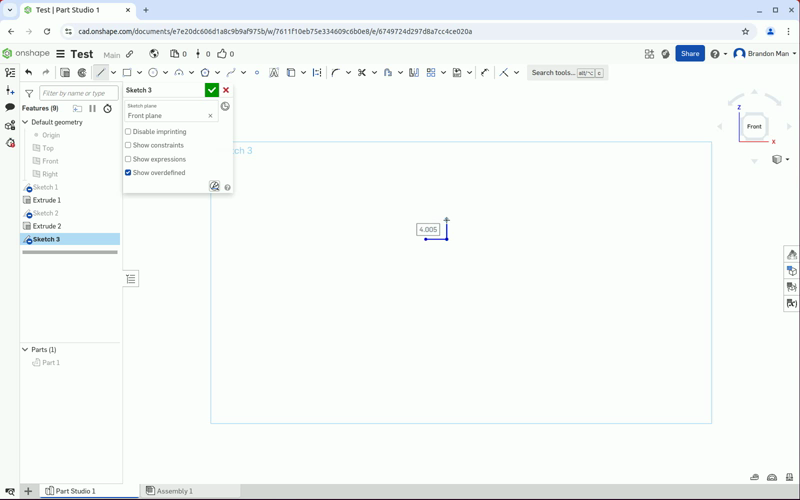
mouse_move(476, 219)
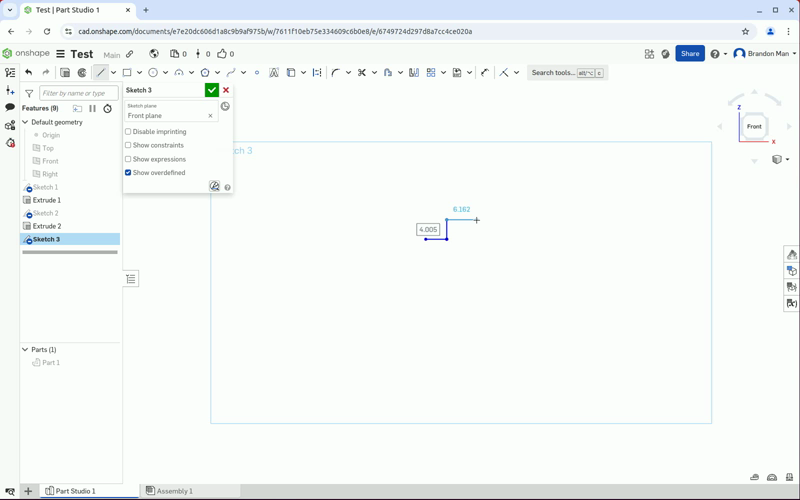
mouse_move(425, 219)
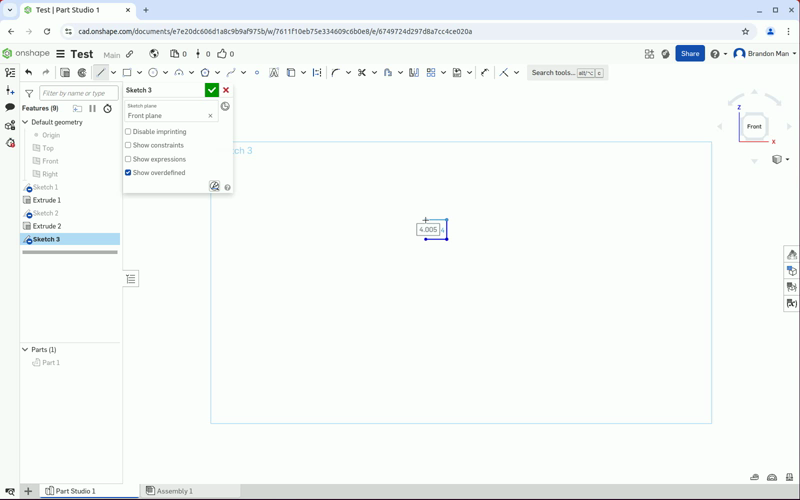
click(425, 219)
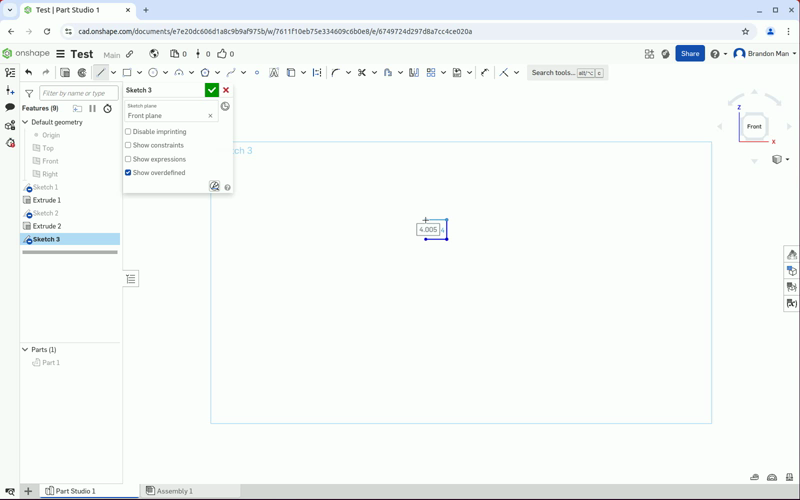
key_up(shift)
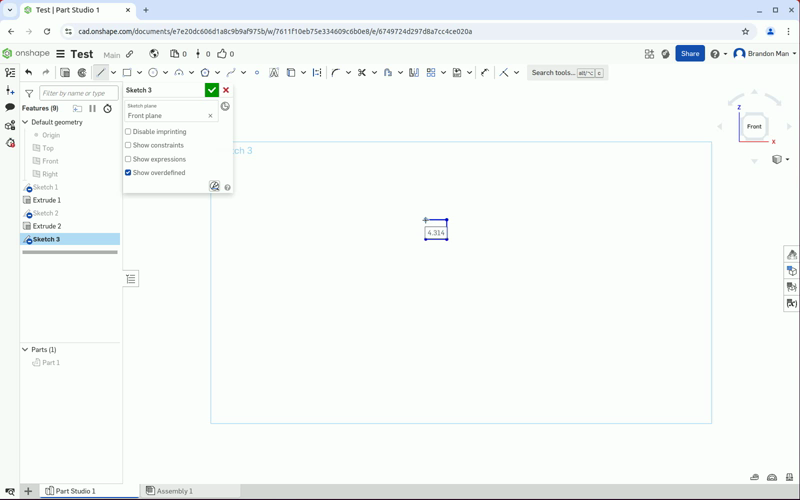
mouse_move(455, 219)
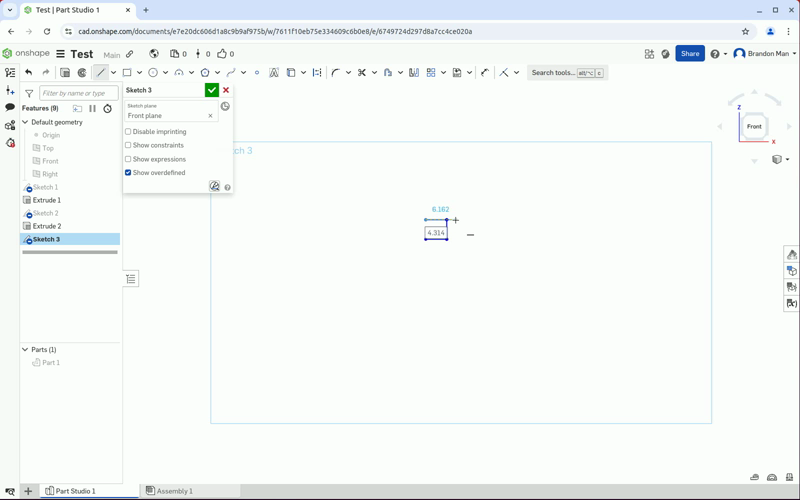
key_down(shift)
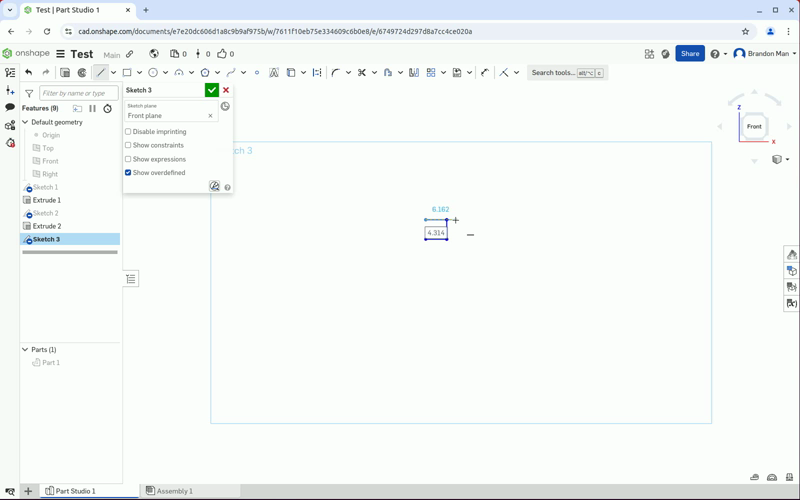
mouse_move(425, 239)
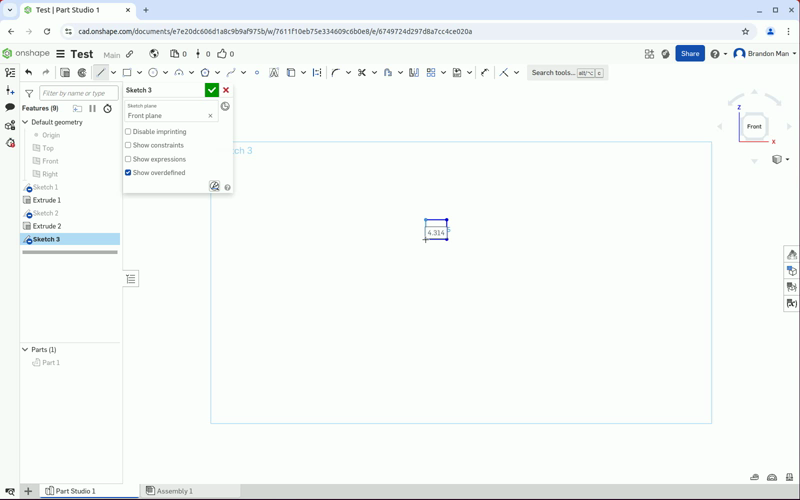
key_up(shift)
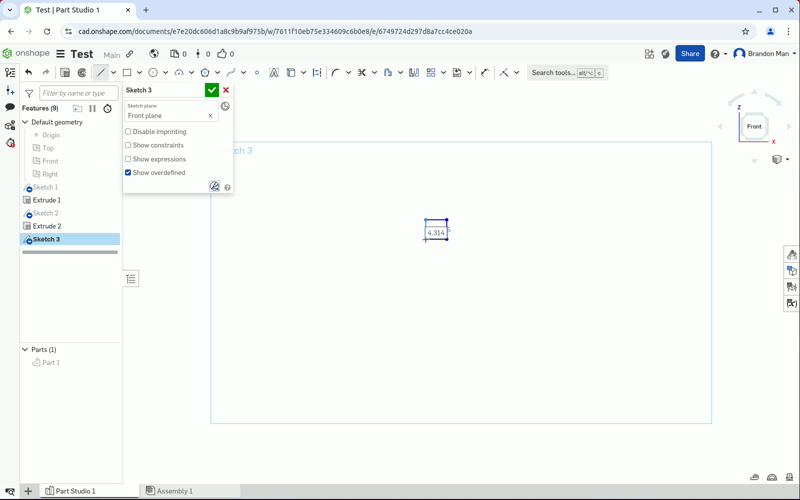
click(425, 239)
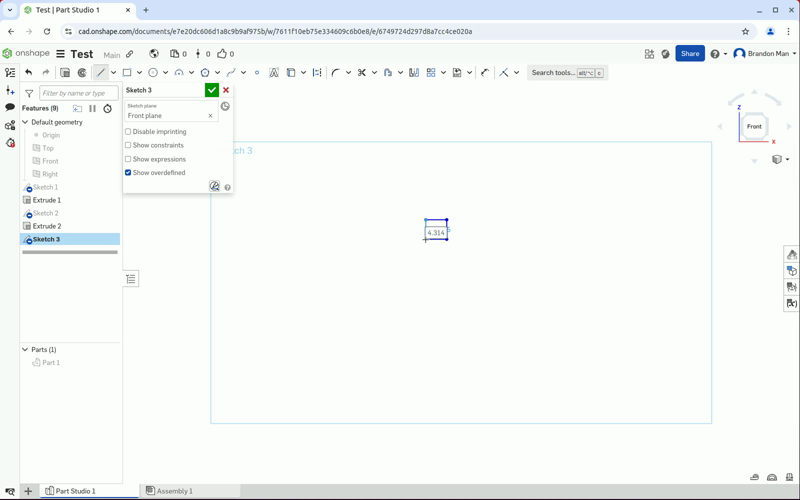
key(esc)
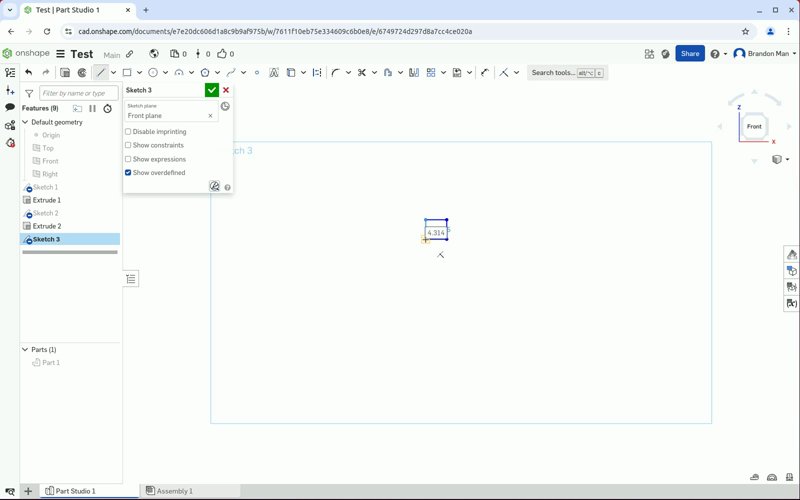
mouse_move(443, 229)
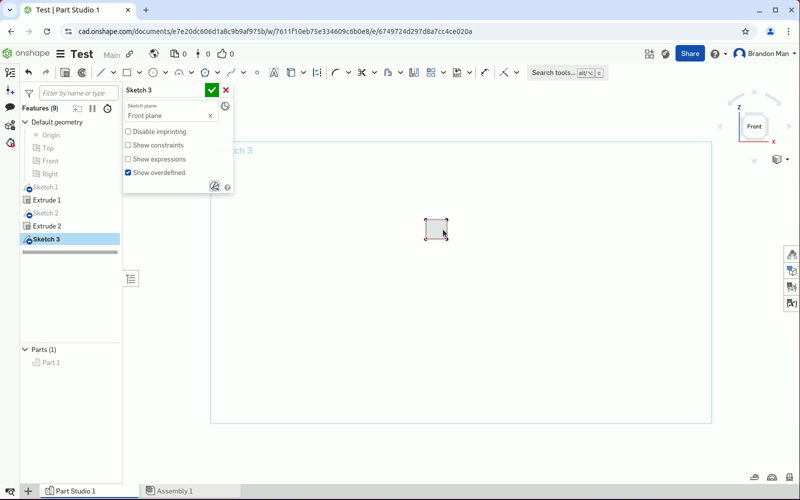
scroll(6)
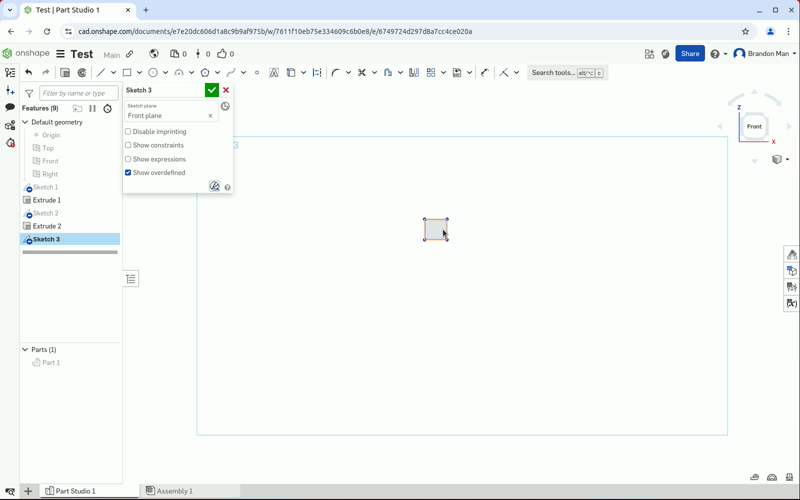
scroll(6)
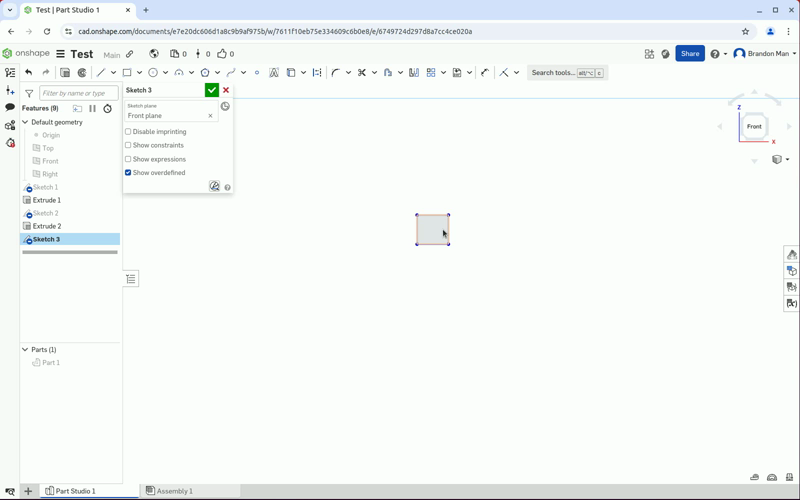
scroll(6)
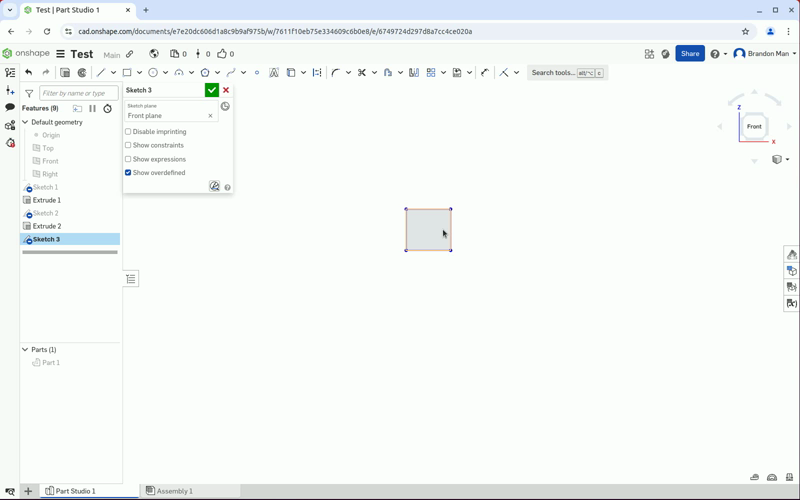
scroll(6)
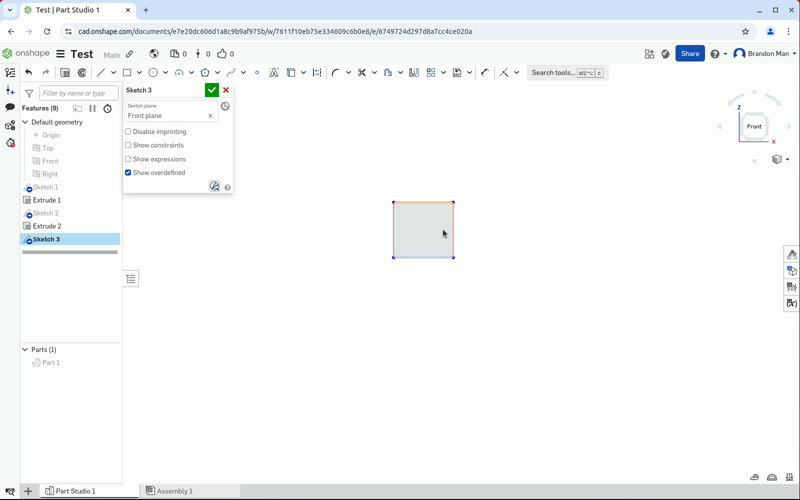
scroll(6)
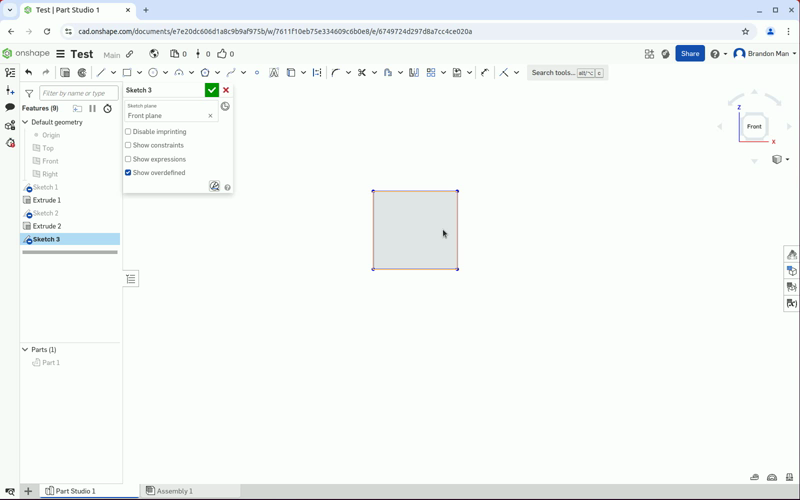
scroll(6)
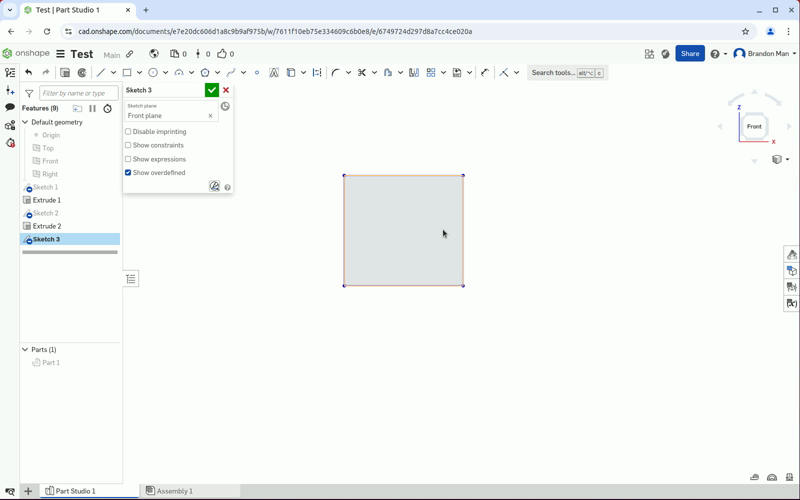
scroll(6)
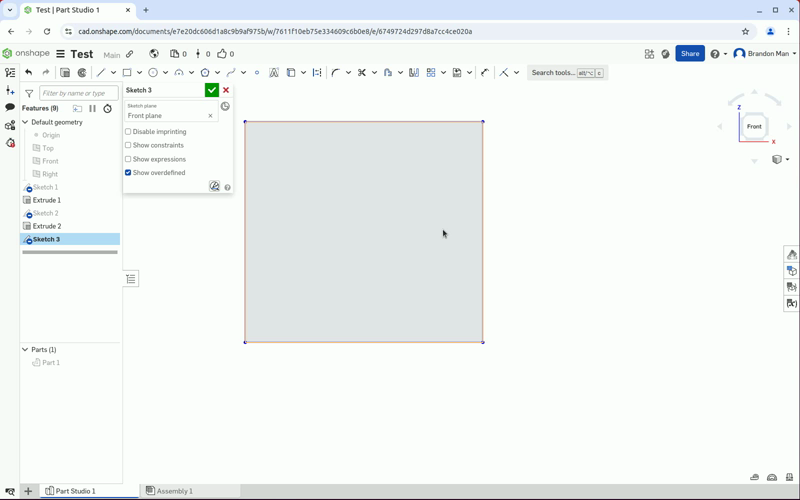
click(443, 229)
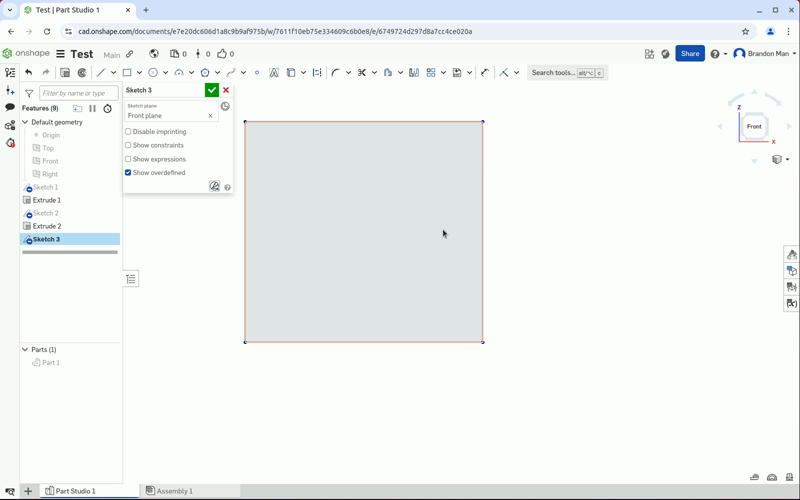
scroll(-6)
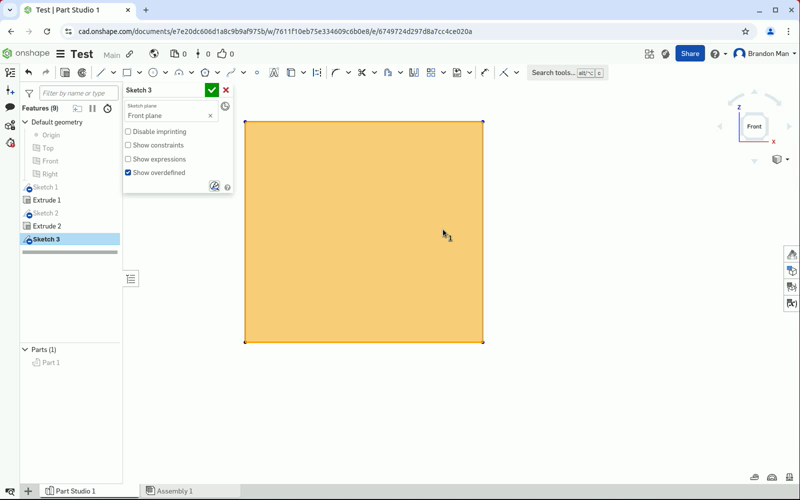
scroll(-6)
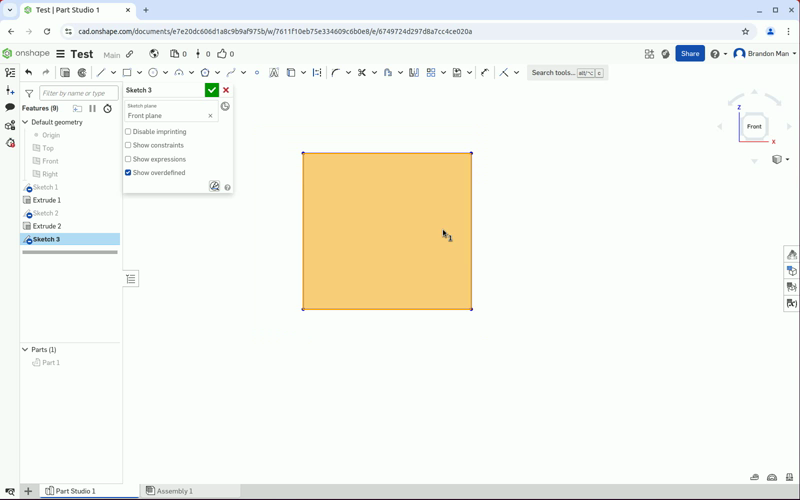
scroll(-6)
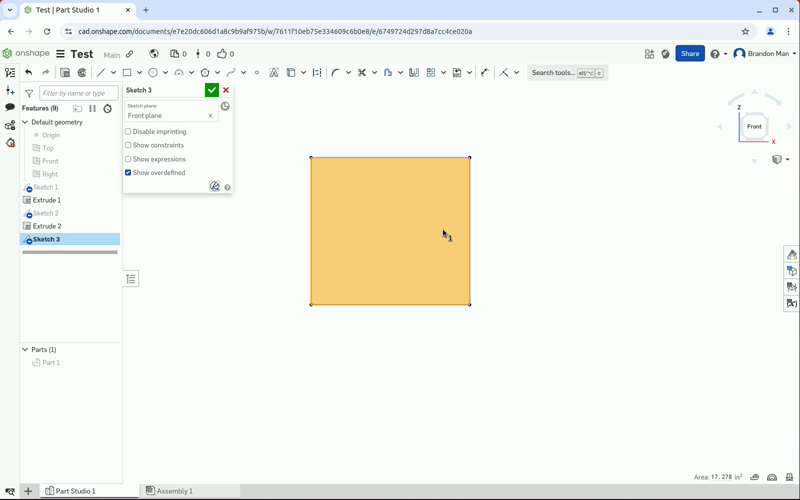
scroll(-6)
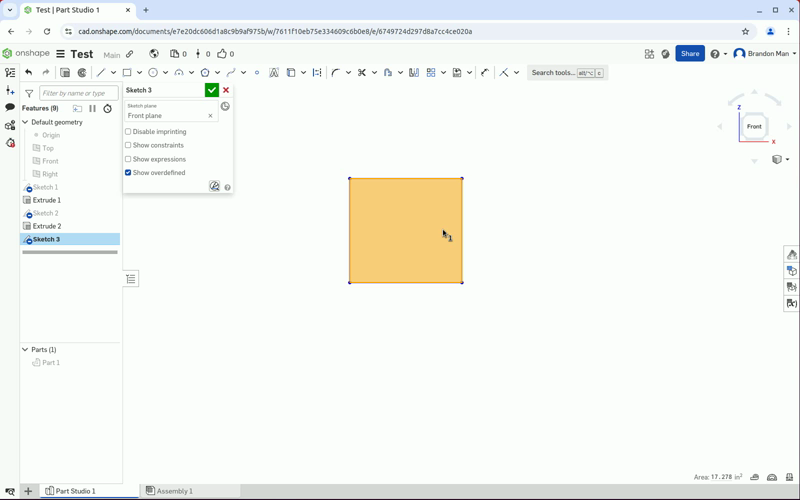
scroll(-6)
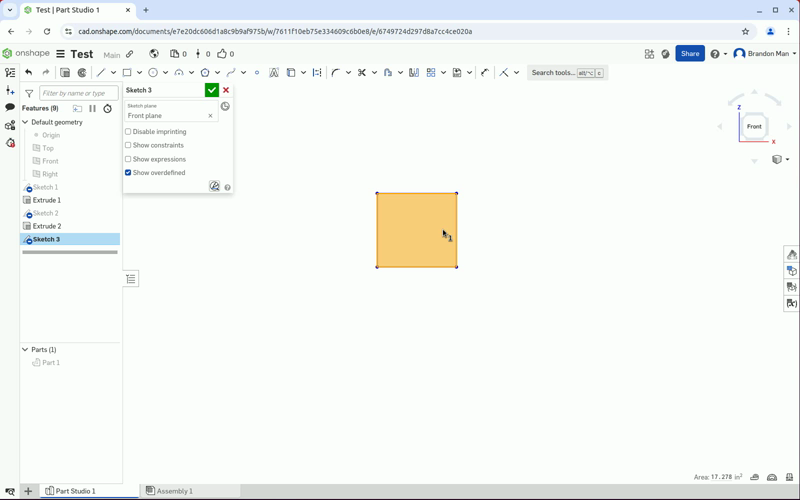
scroll(-6)
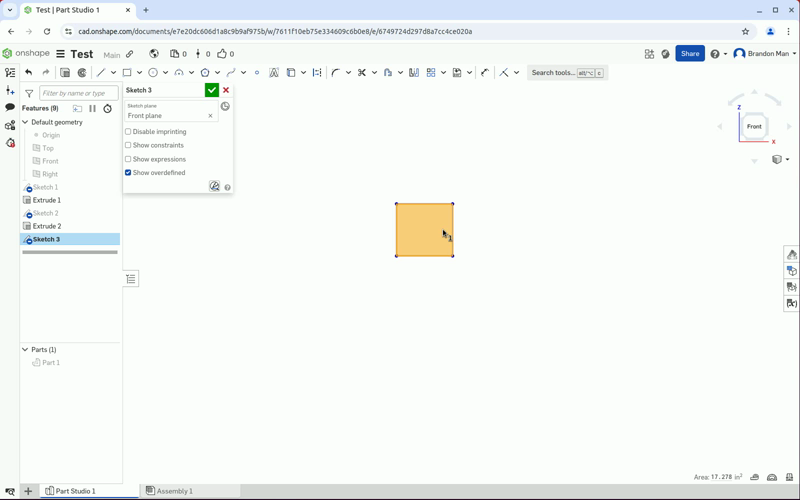
scroll(-6)
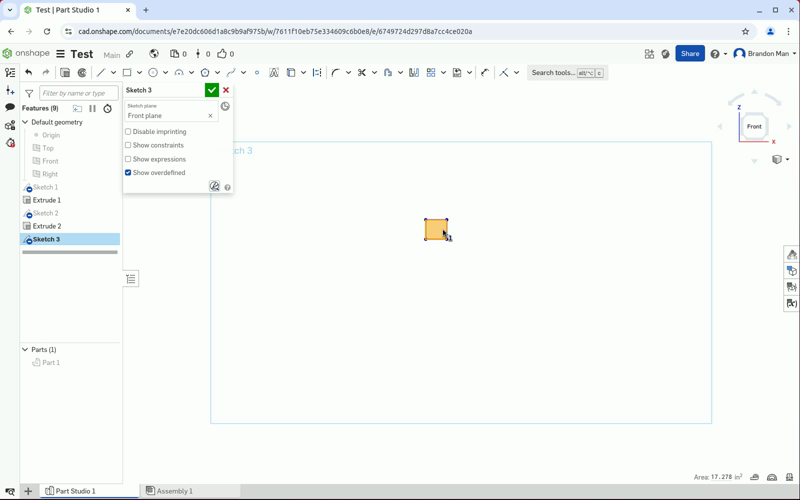
mouse_move(73, 352)
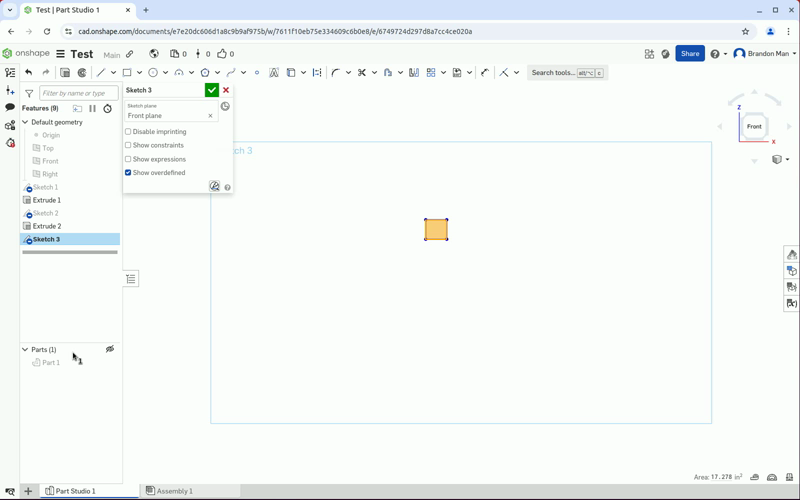
key(shift+y)
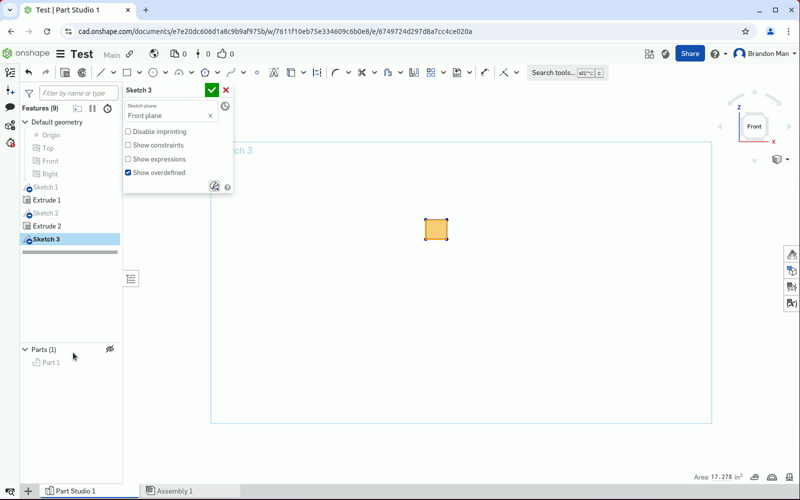
key(shift+e)
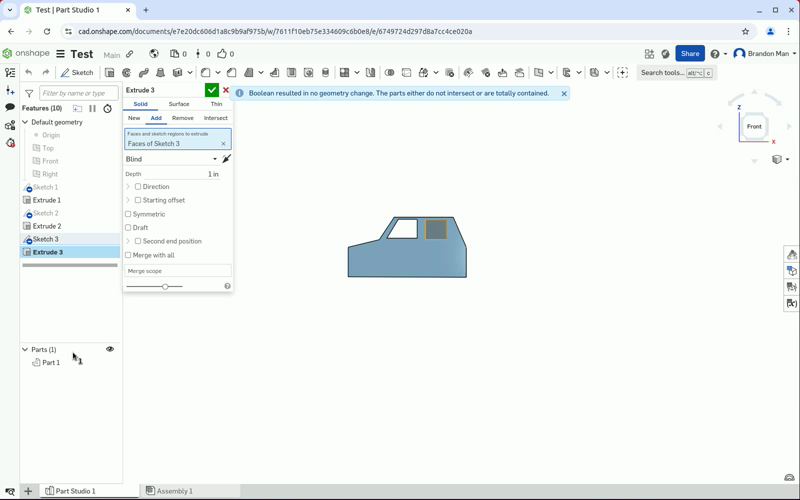
mouse_move(143, 106)
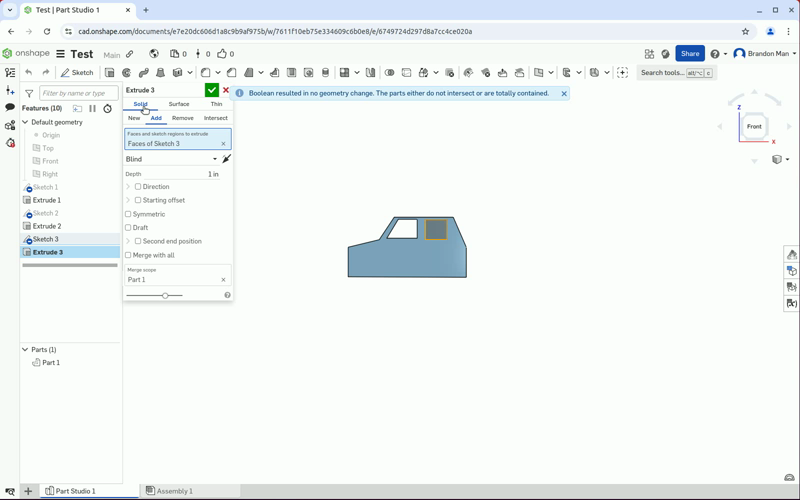
click(143, 106)
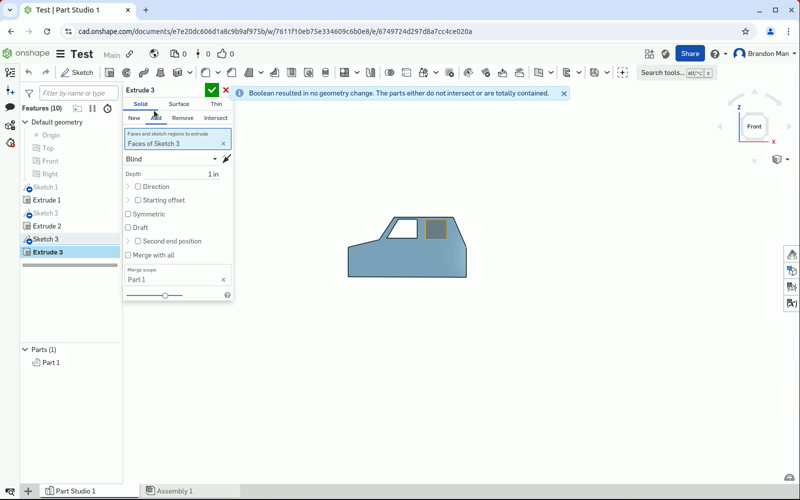
mouse_move(186, 120)
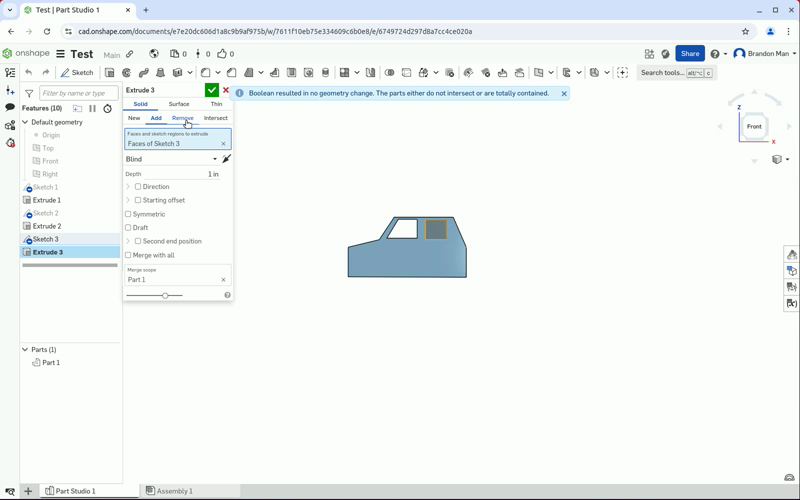
click(186, 120)
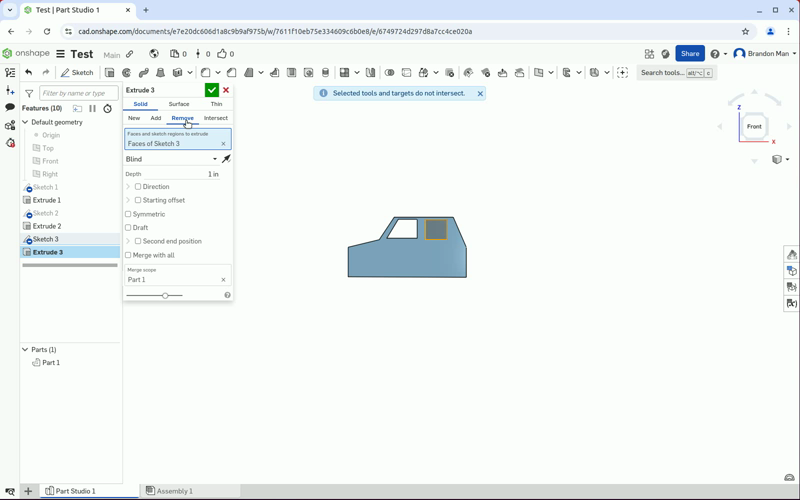
key(tab, 4)
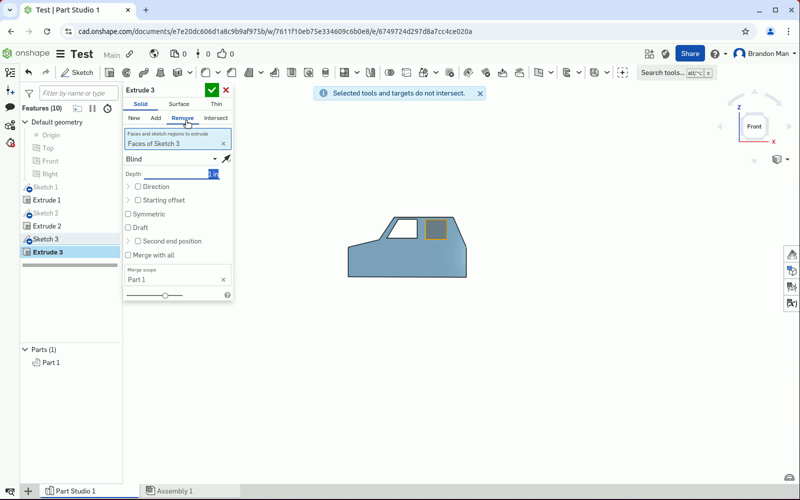
text(-25.034)
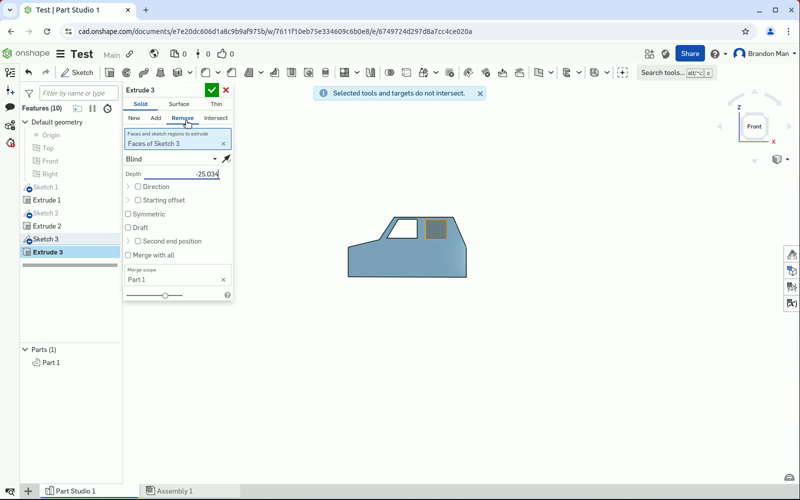
key(tab, 6)
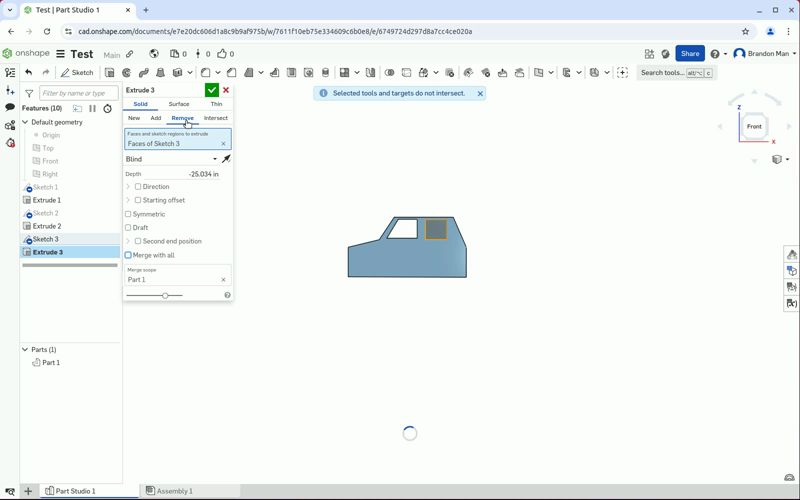
key(space)
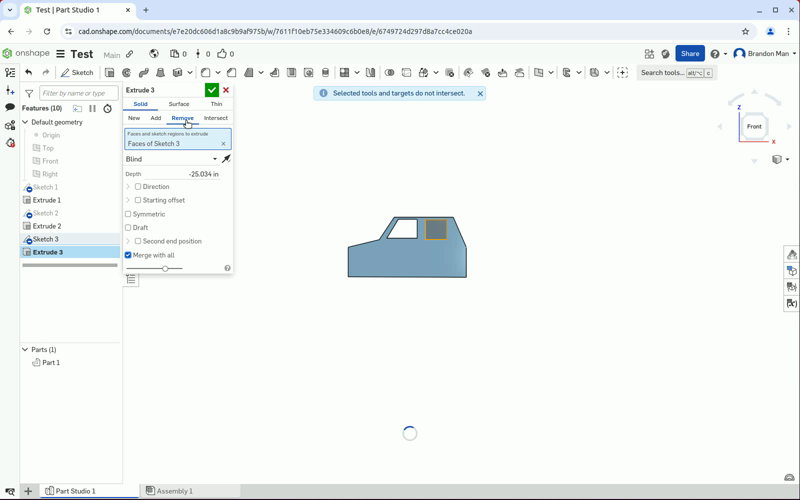
key(enter)
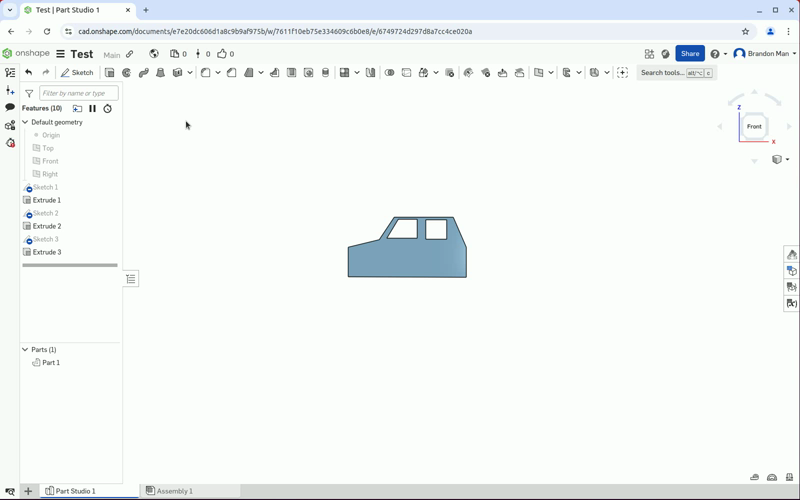
key(shift+h)
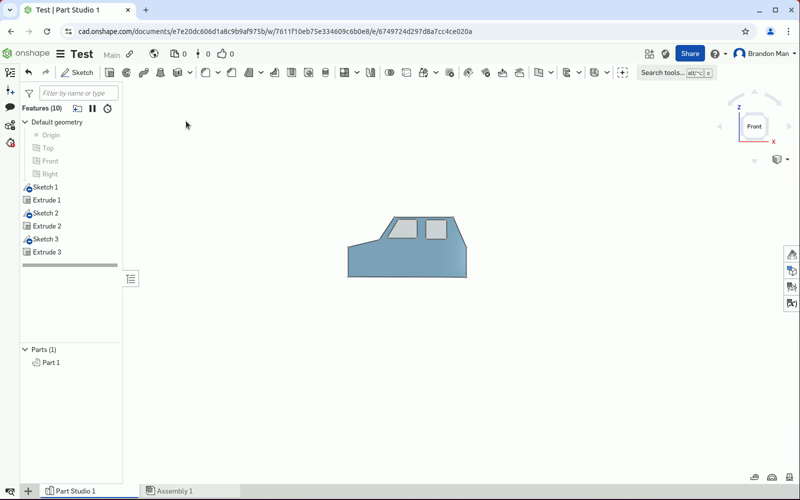
key(shift+h)
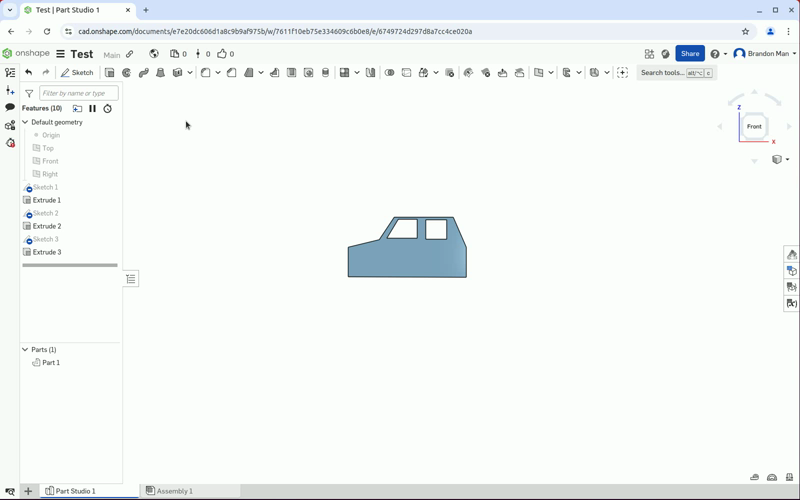
mouse_move(73, 189)
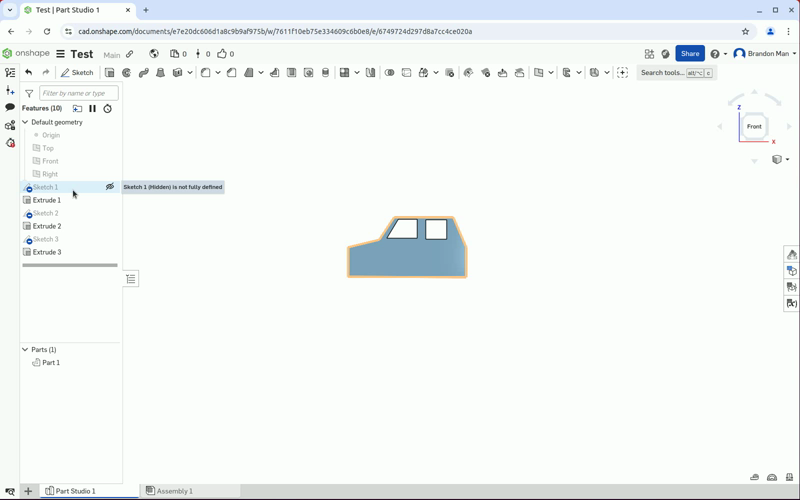
click(73, 189)
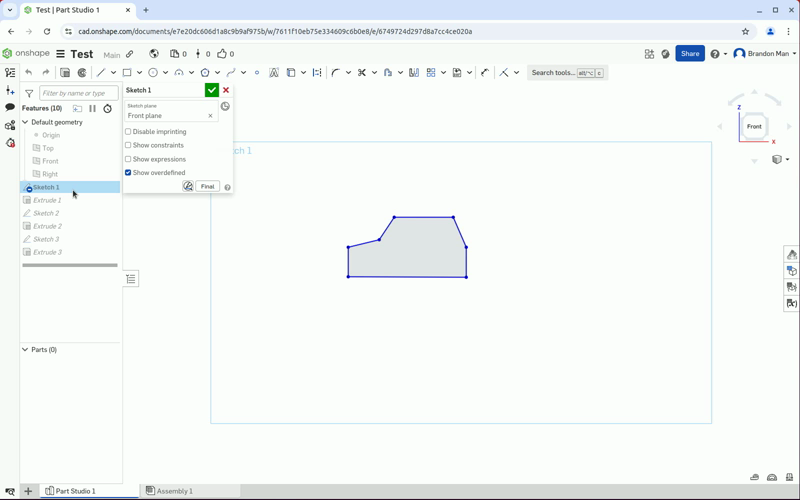
mouse_move(229, 92)
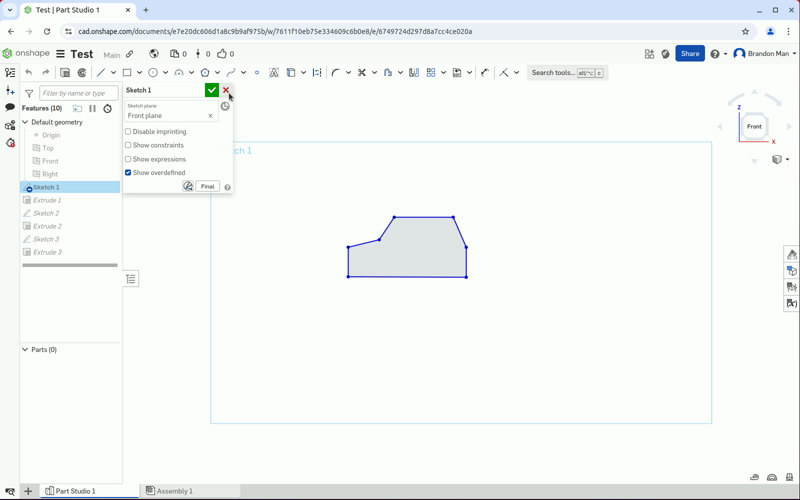
click(229, 92)
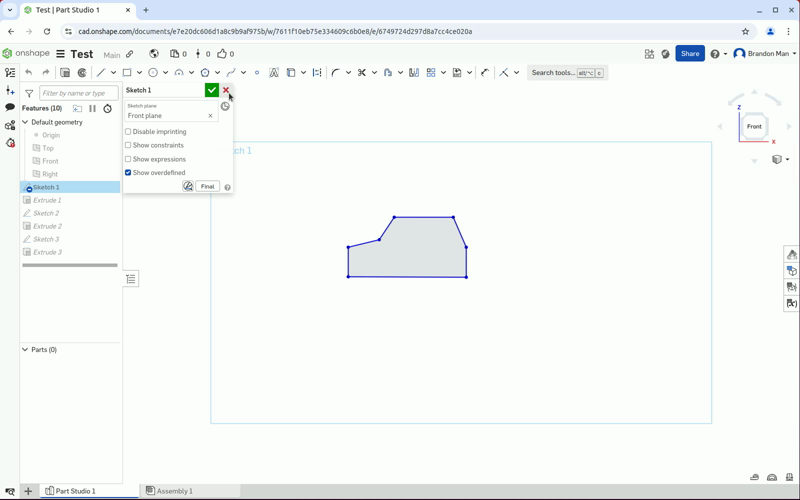
key(shift+s)
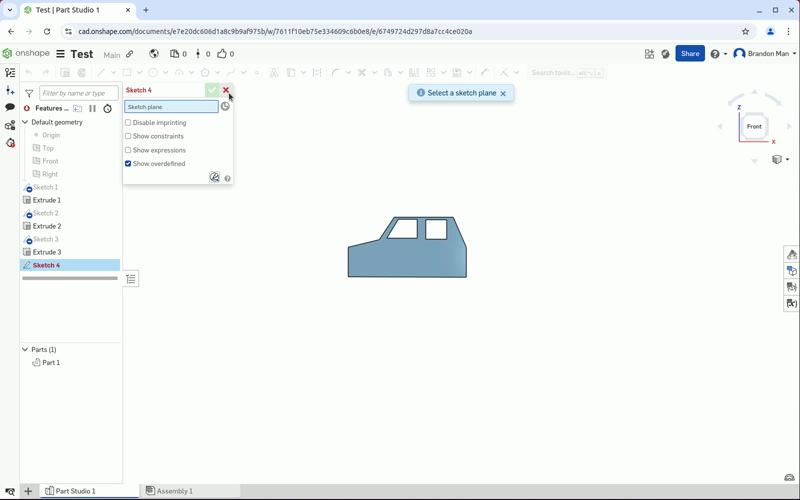
mouse_move(73, 163)
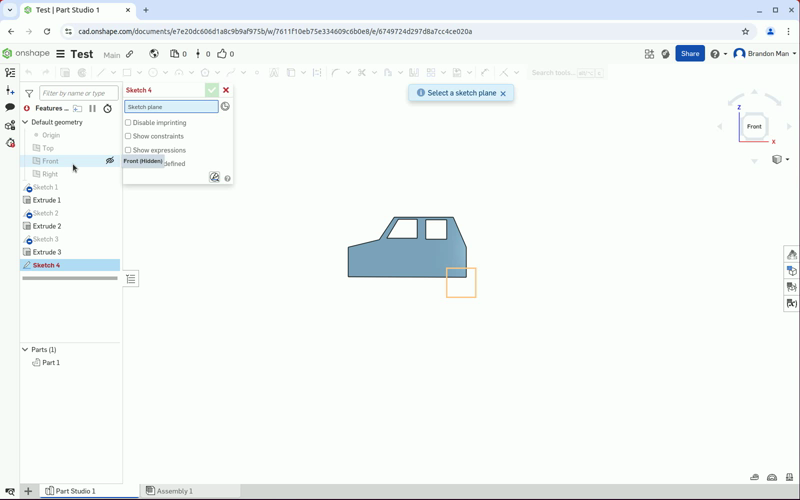
click(73, 163)
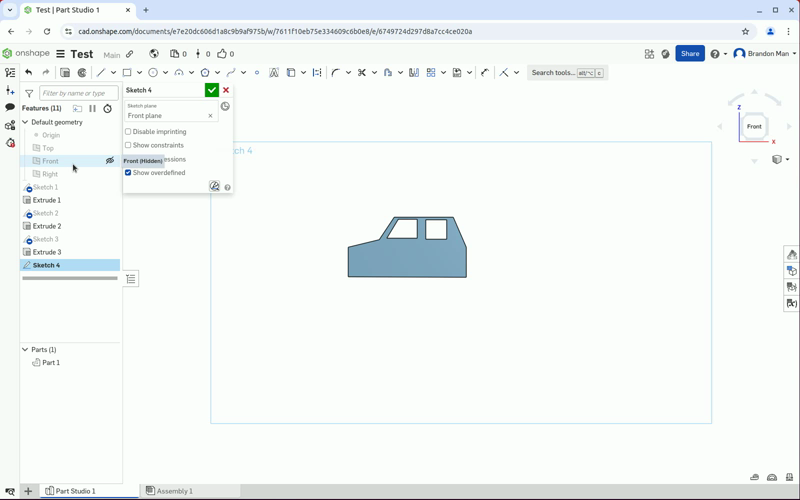
mouse_move(73, 352)
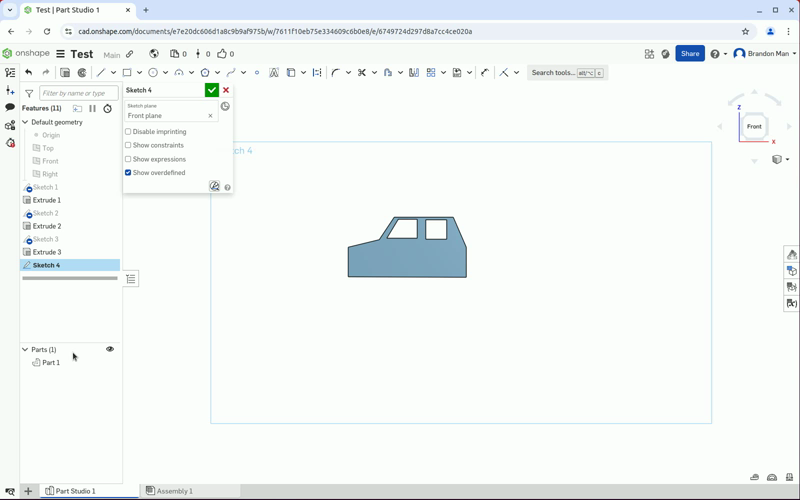
key(y)
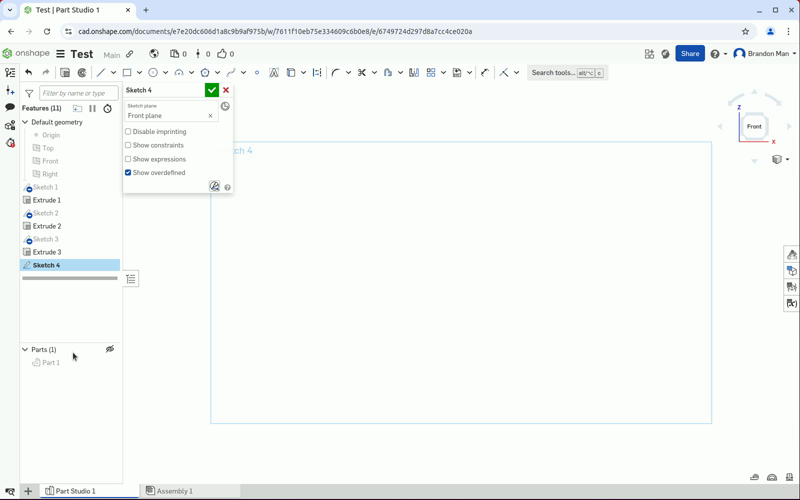
key(c)
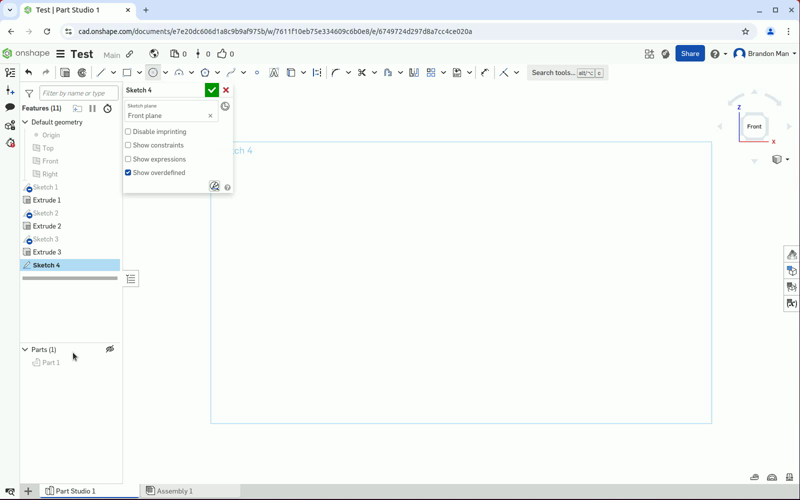
key_down(shift)
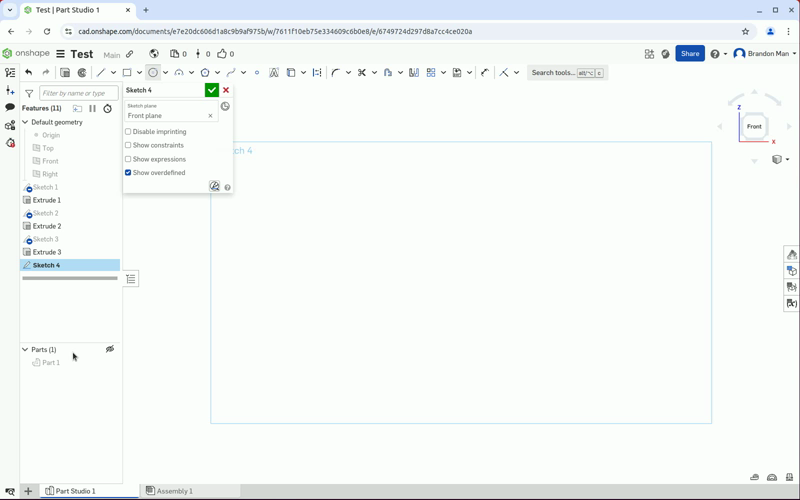
mouse_move(374, 276)
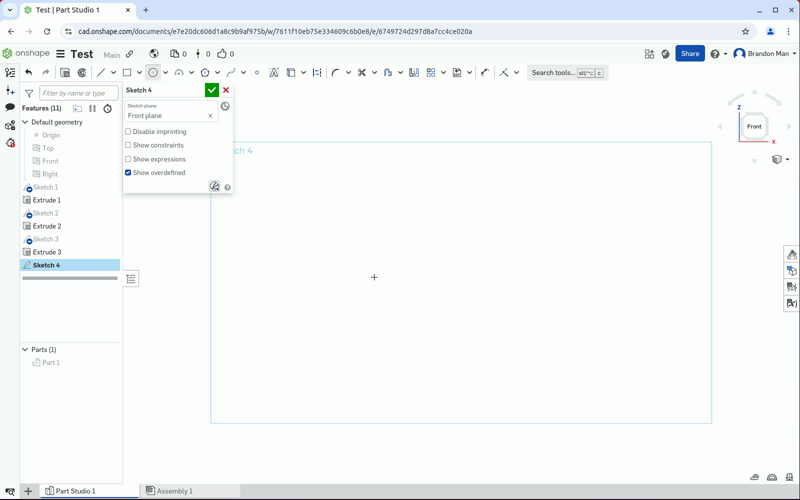
click(374, 276)
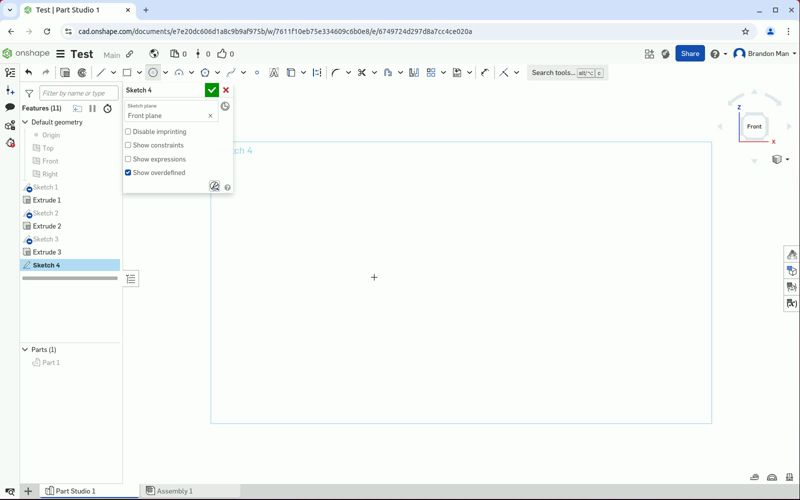
key_up(shift)
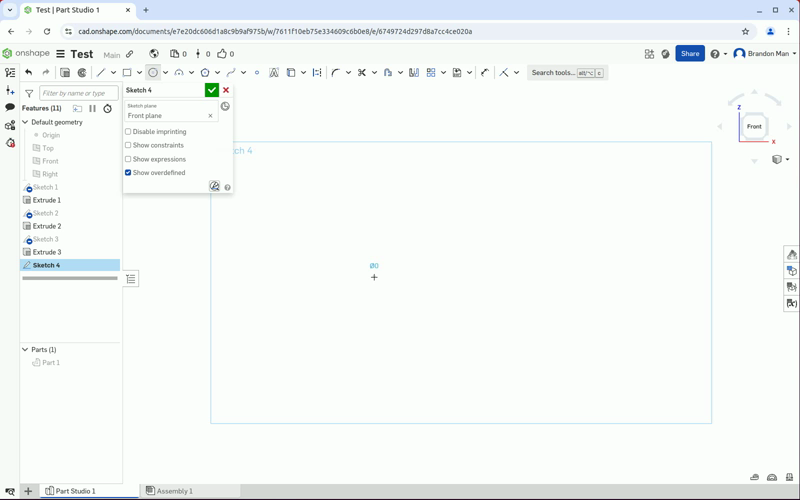
mouse_move(384, 276)
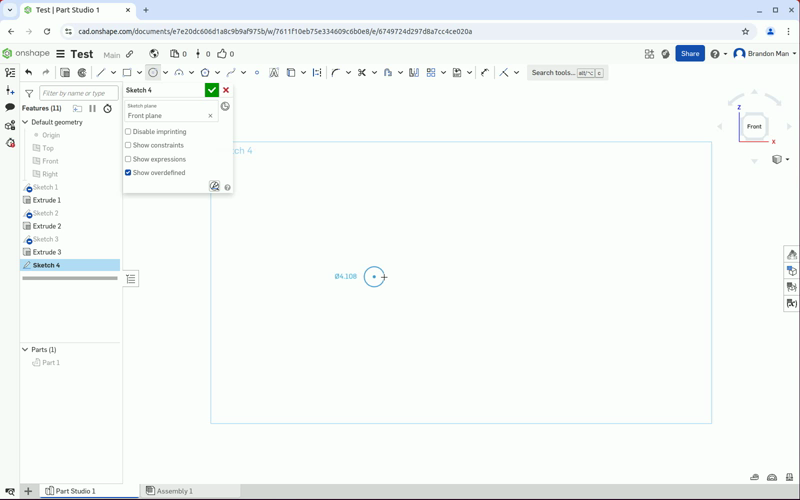
click(384, 276)
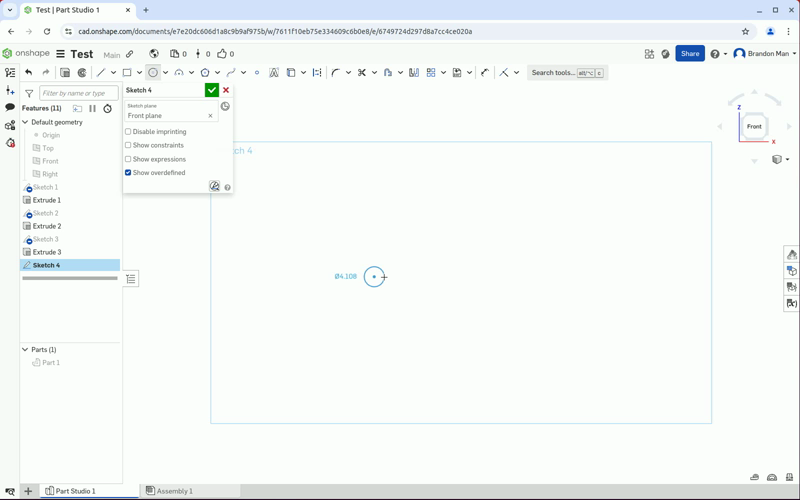
key(esc)
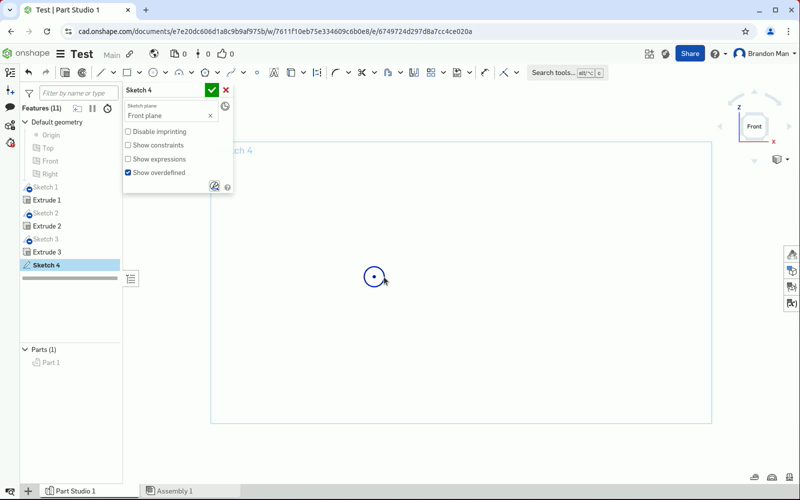
mouse_move(379, 270)
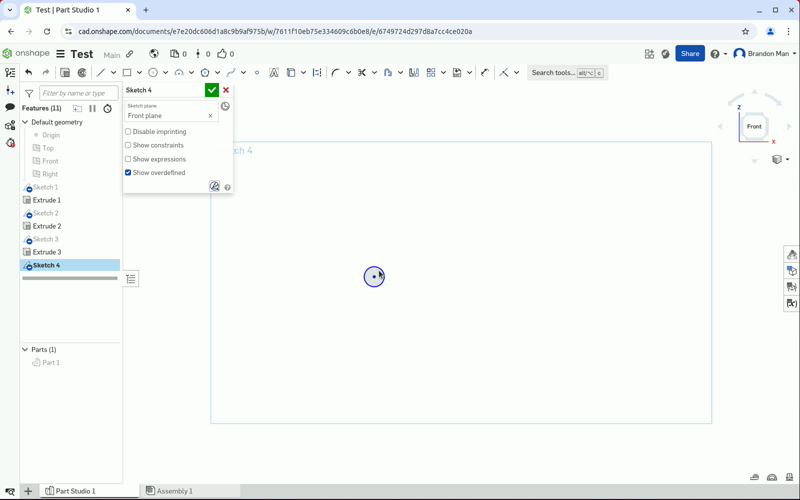
scroll(6)
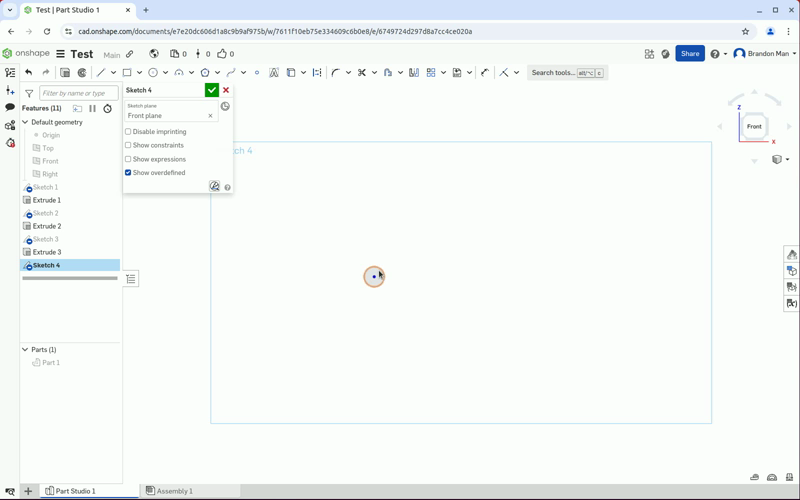
scroll(6)
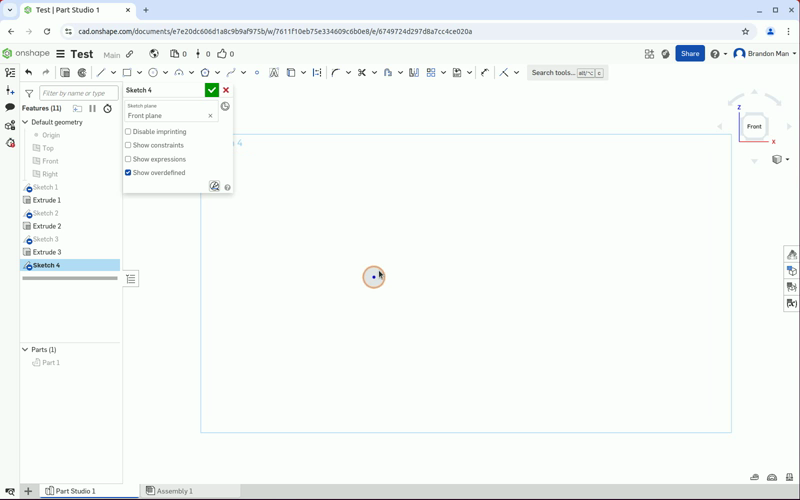
scroll(6)
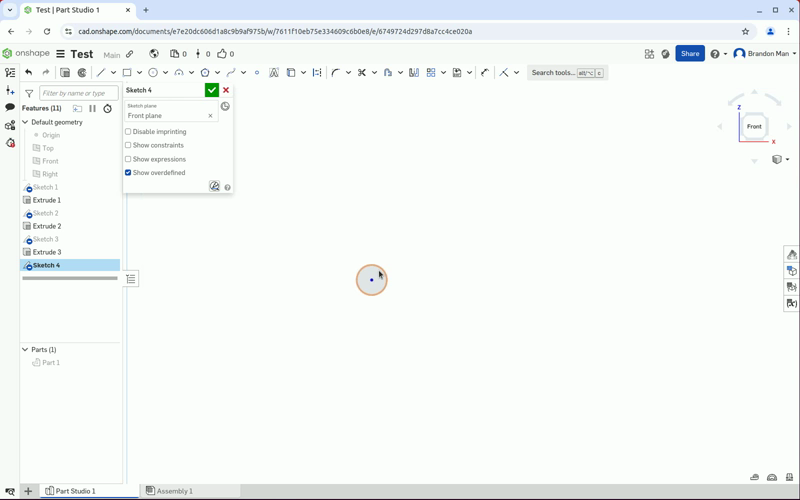
scroll(6)
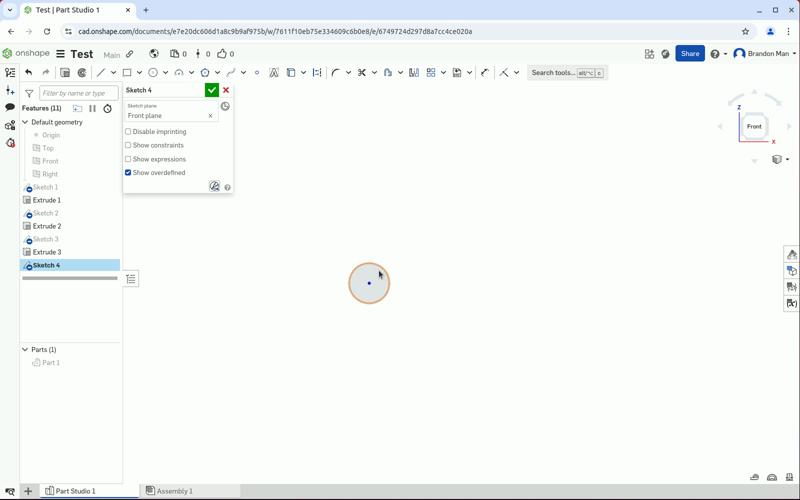
scroll(6)
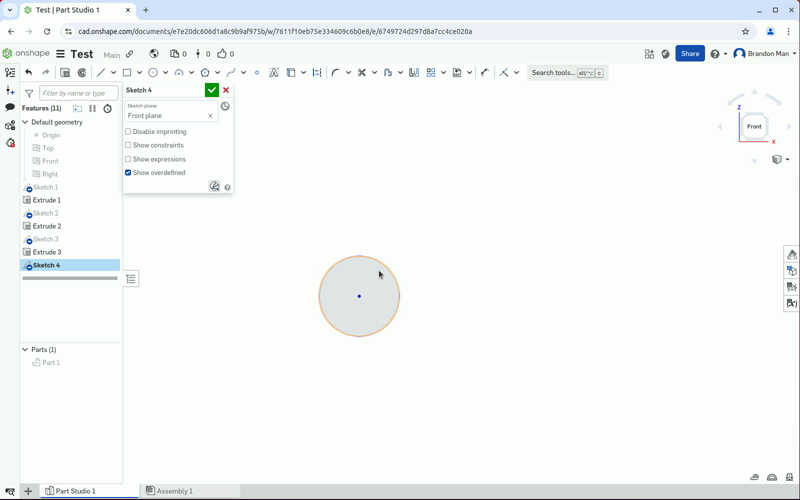
scroll(6)
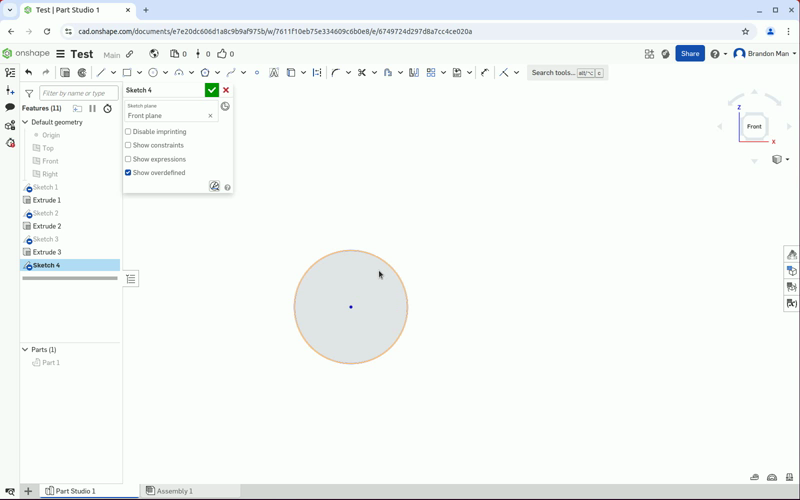
scroll(6)
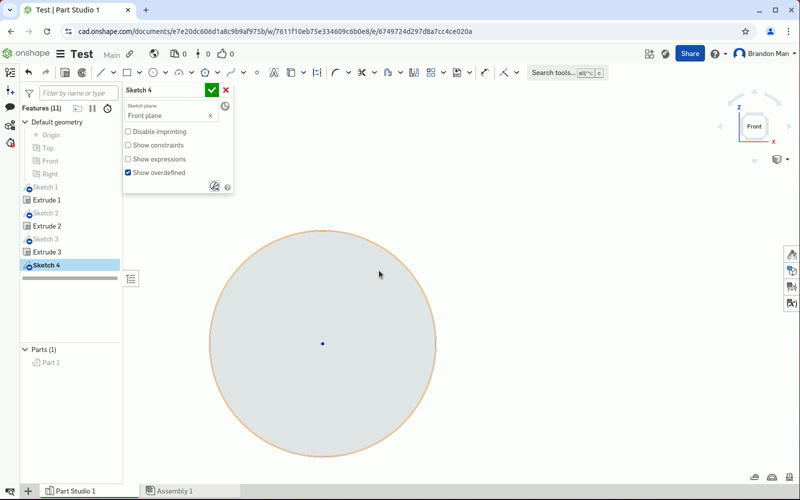
click(379, 270)
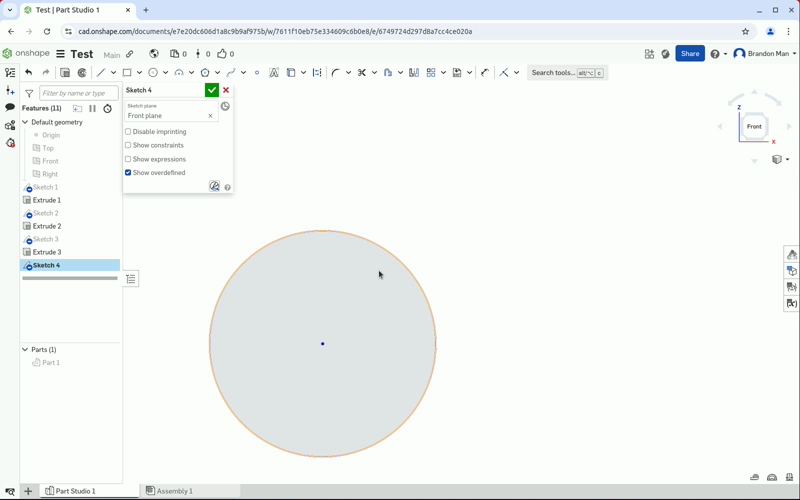
scroll(-6)
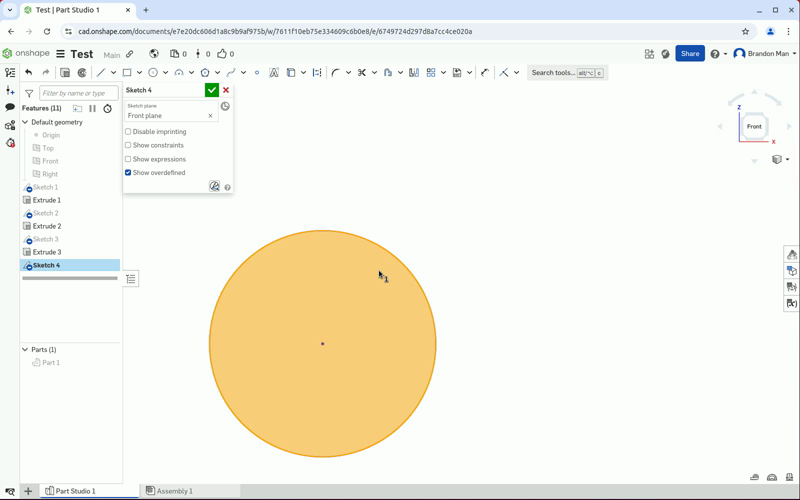
scroll(-6)
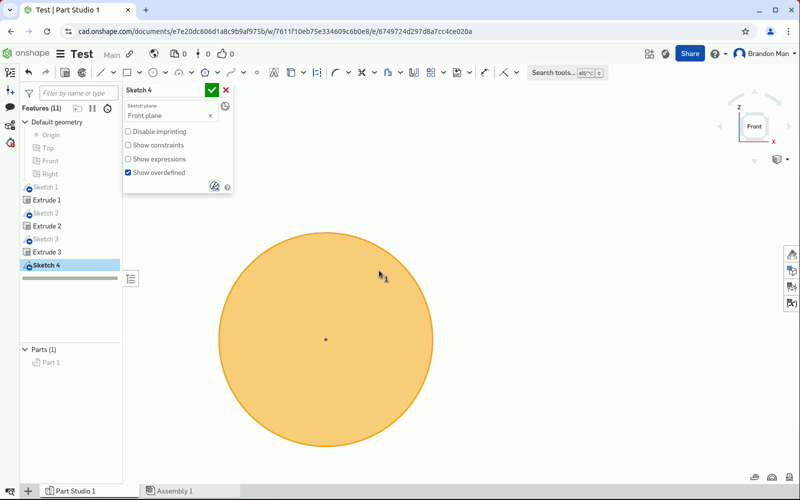
scroll(-6)
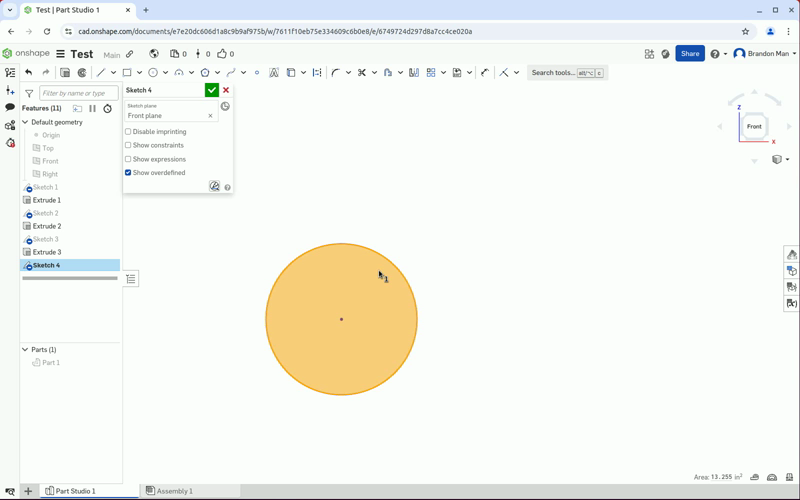
scroll(-6)
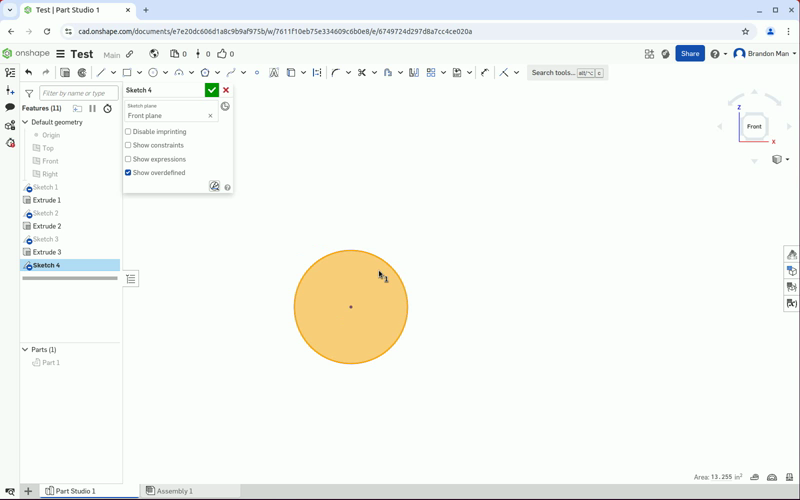
scroll(-6)
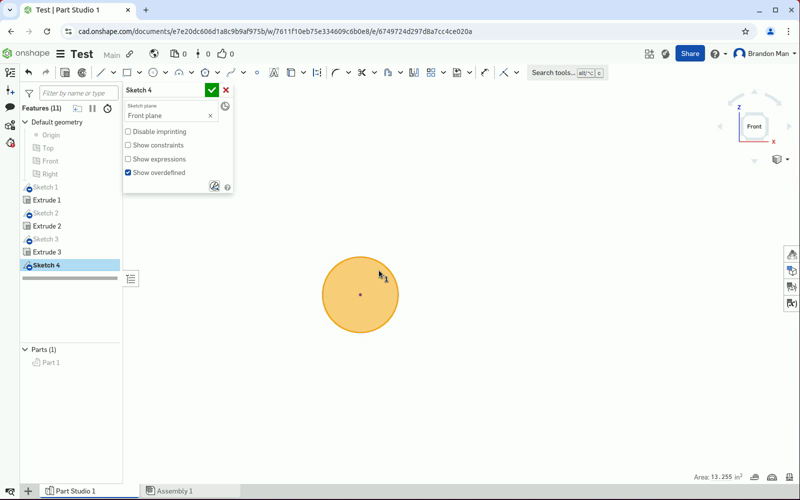
scroll(-6)
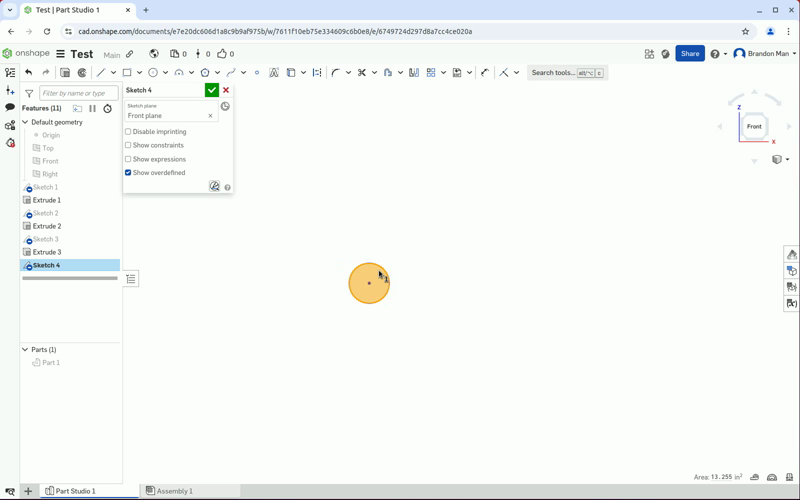
scroll(-6)
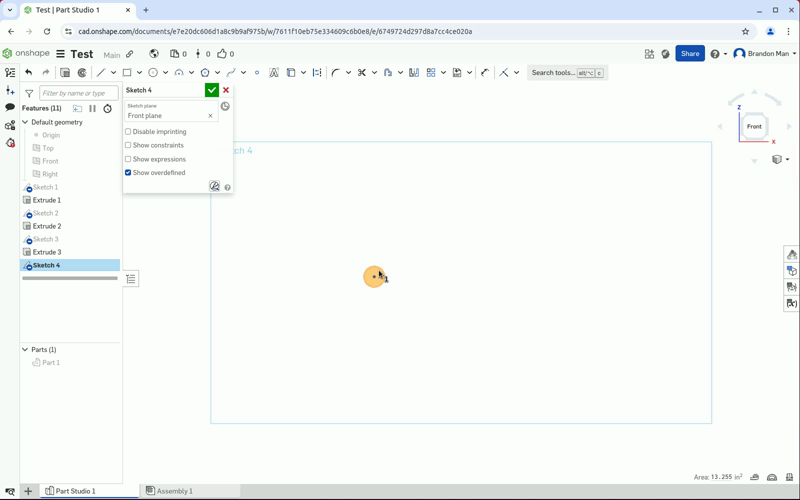
mouse_move(73, 352)
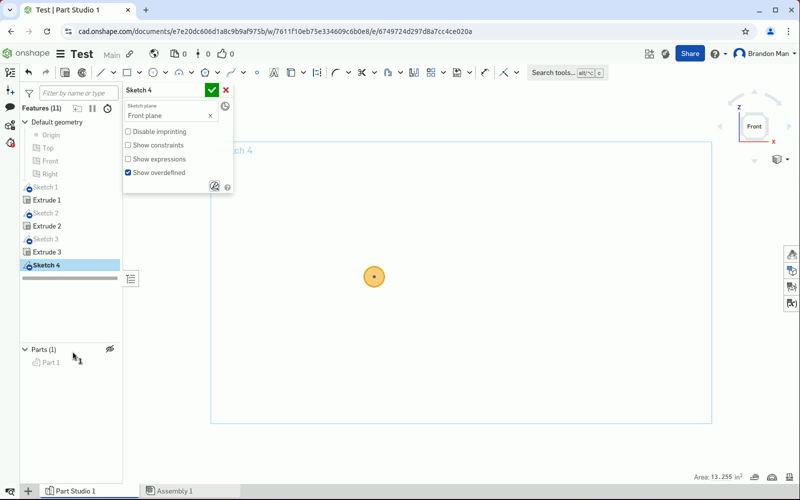
key(shift+y)
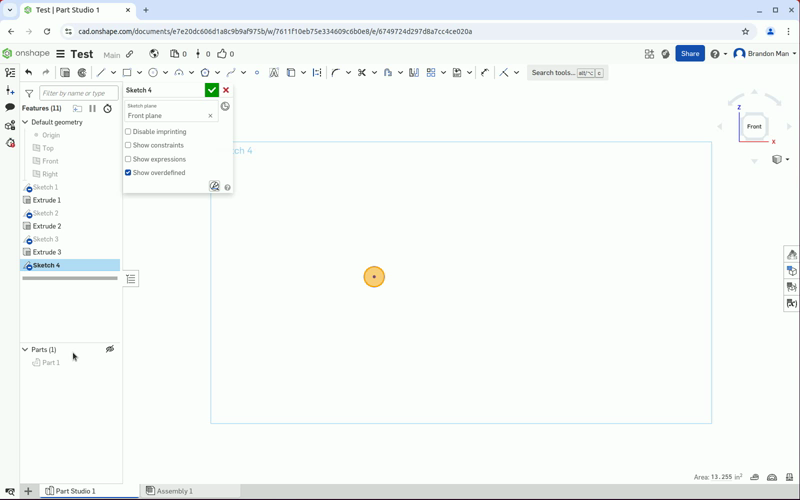
key(shift+e)
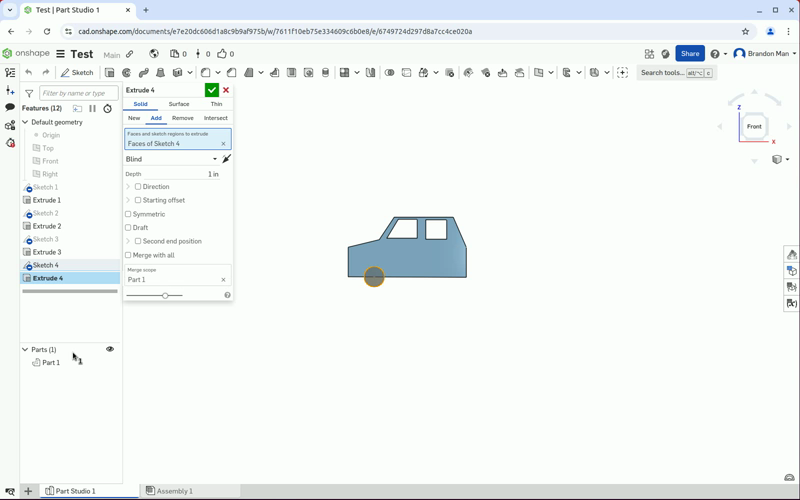
mouse_move(143, 106)
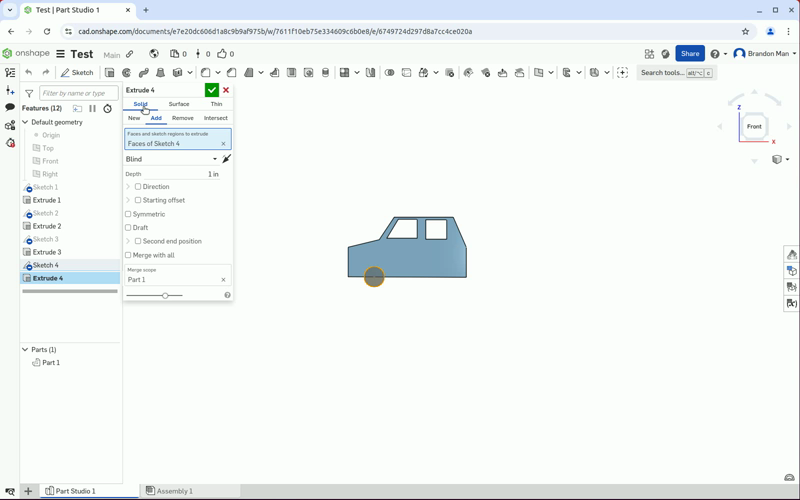
click(143, 106)
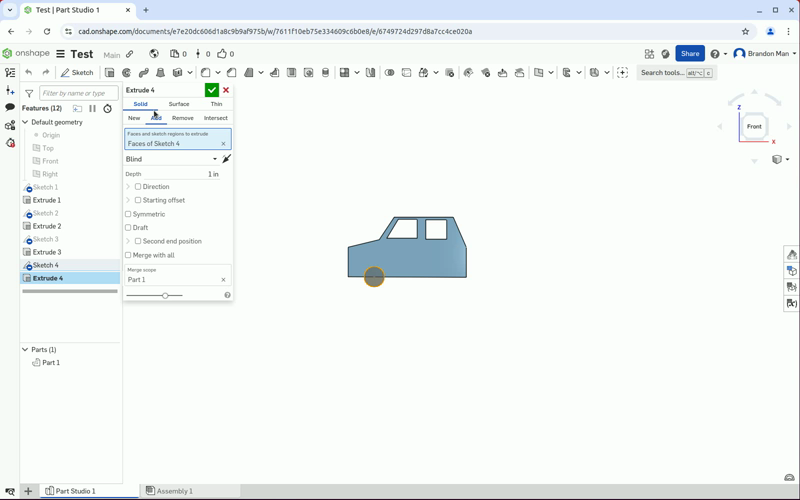
mouse_move(186, 120)
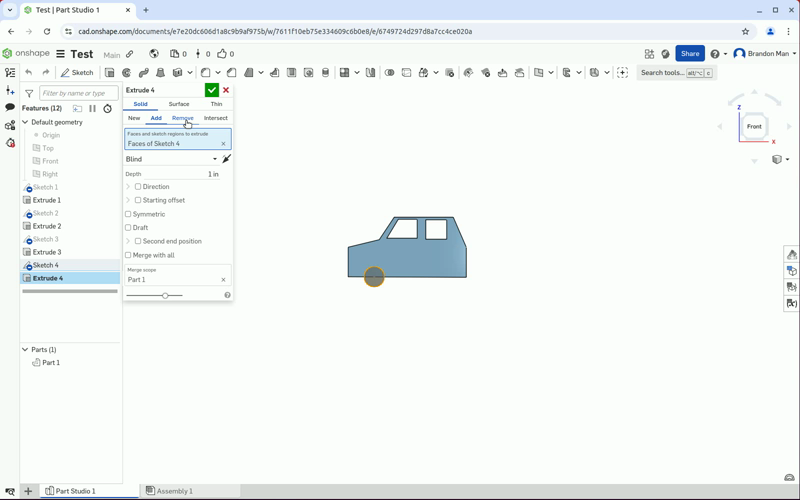
click(186, 120)
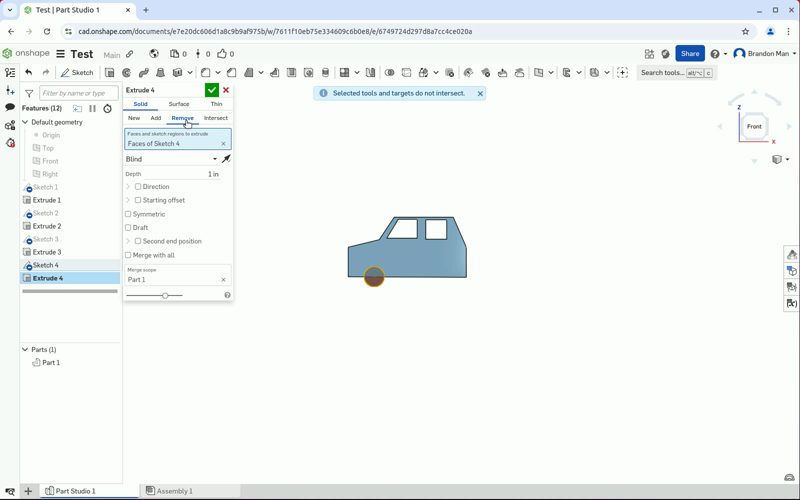
key(tab, 4)
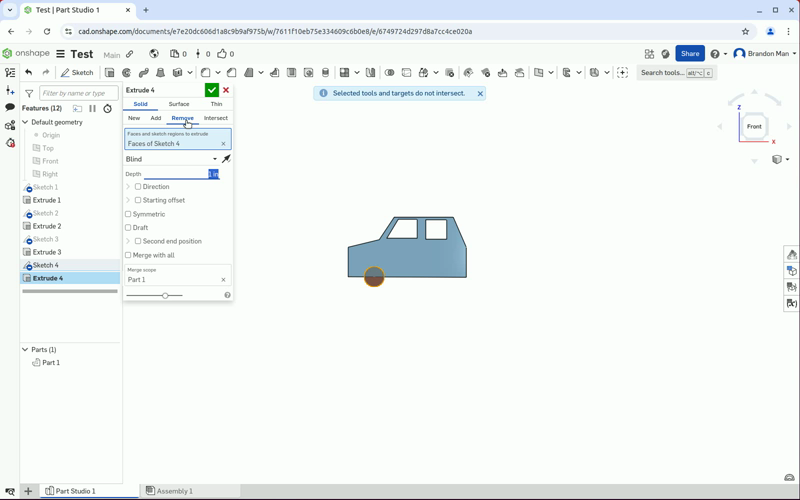
text(-30.57)
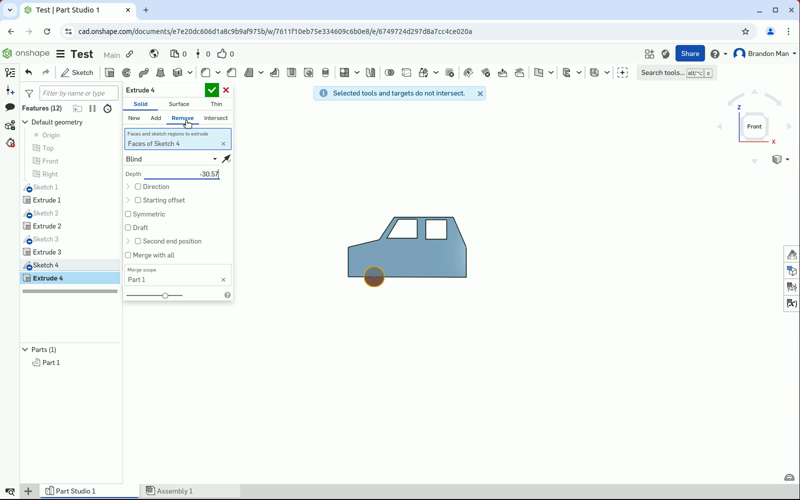
key(tab, 6)
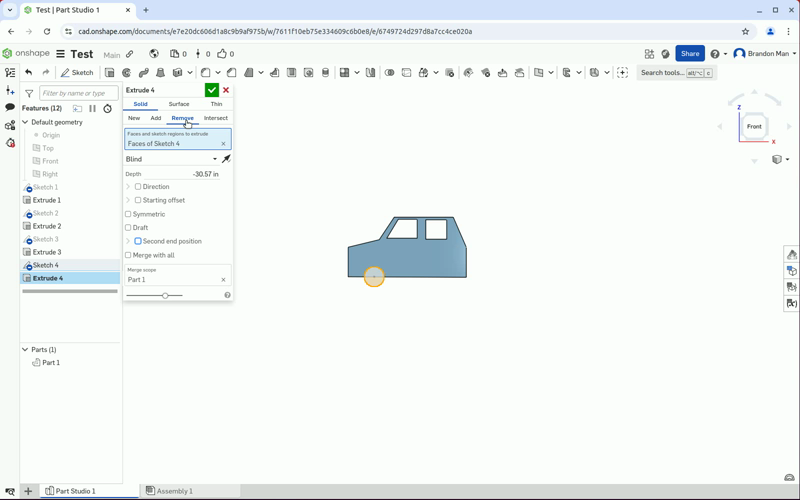
key(space)
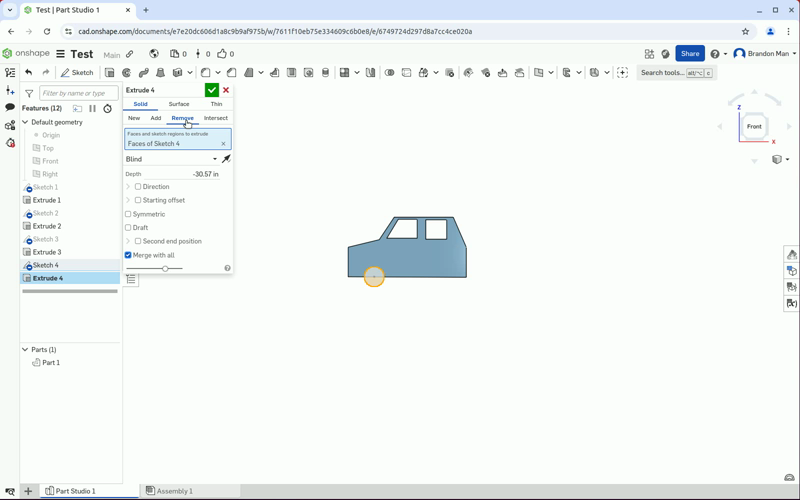
key(enter)
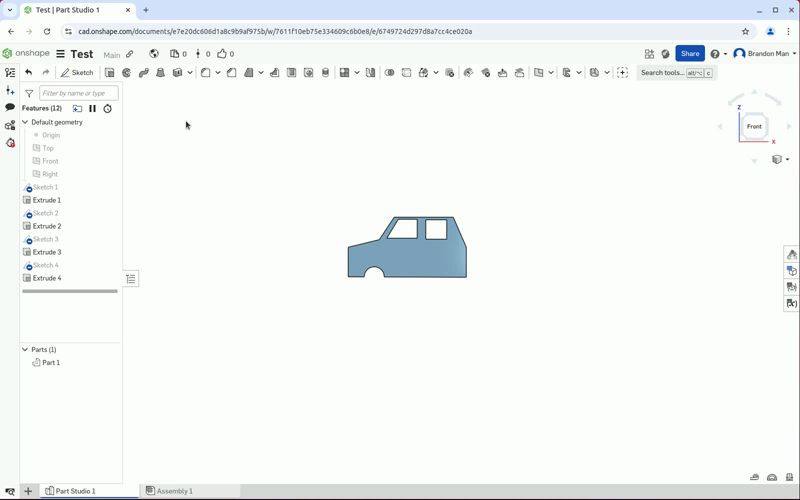
key(shift+h)
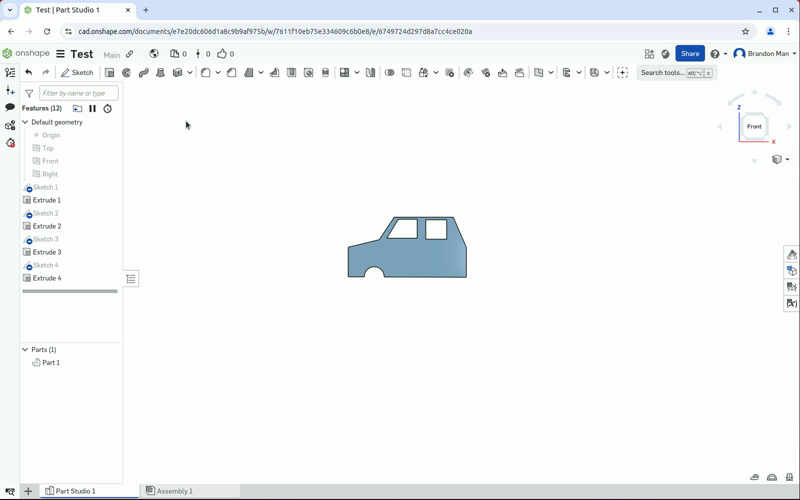
key(shift+h)
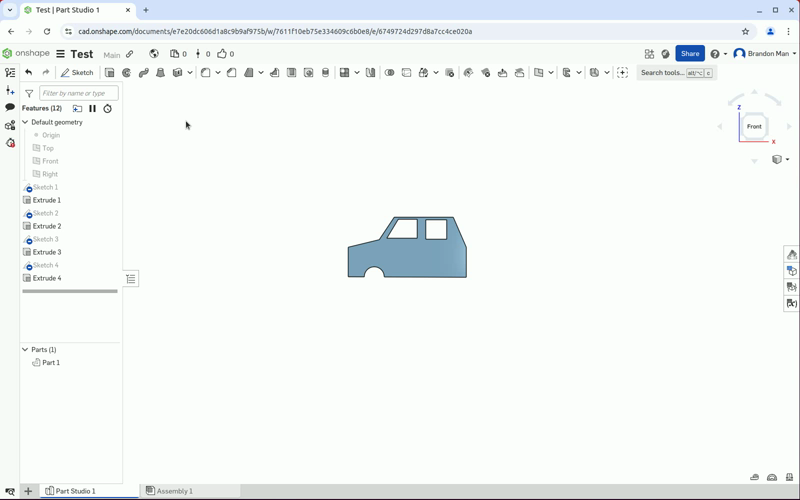
mouse_move(73, 189)
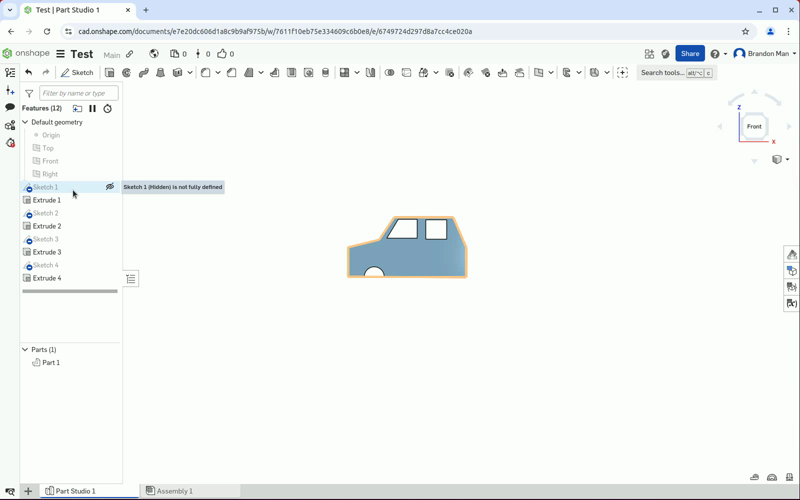
click(73, 189)
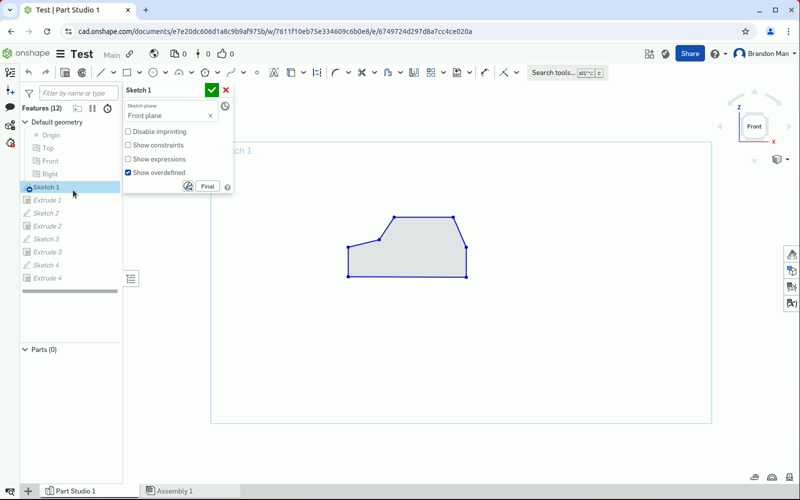
mouse_move(229, 92)
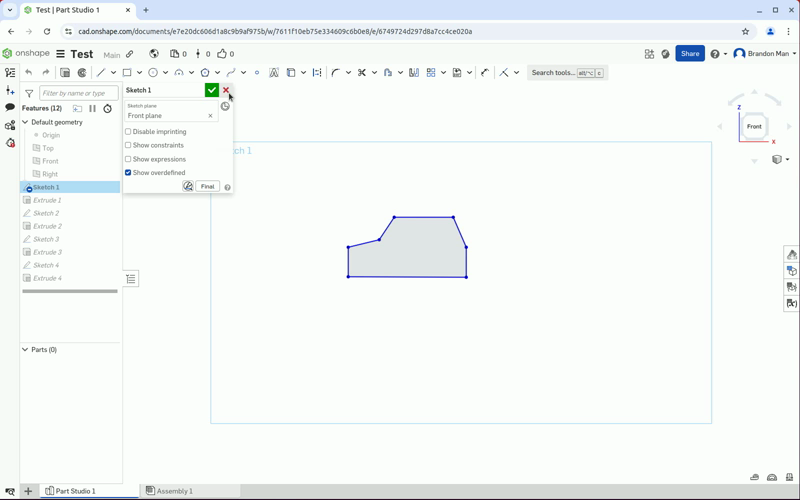
click(229, 92)
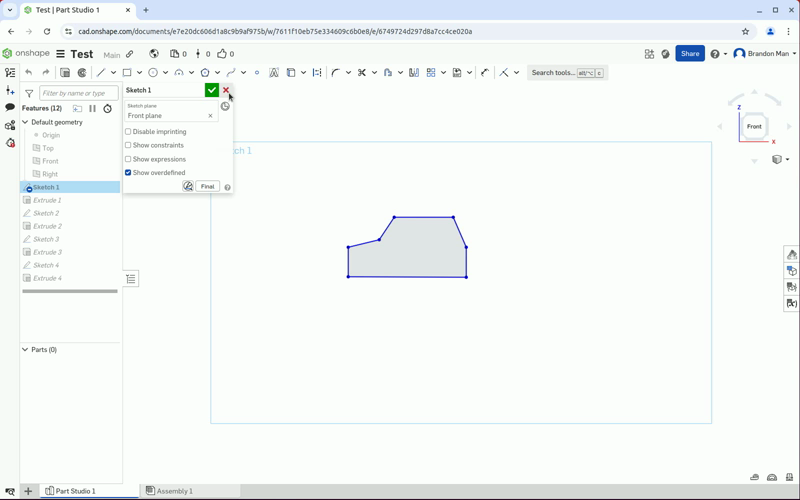
key(shift+s)
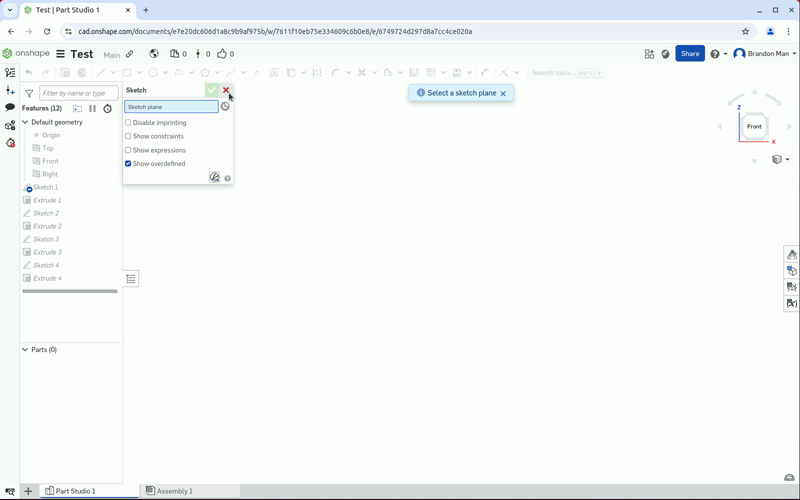
mouse_move(73, 163)
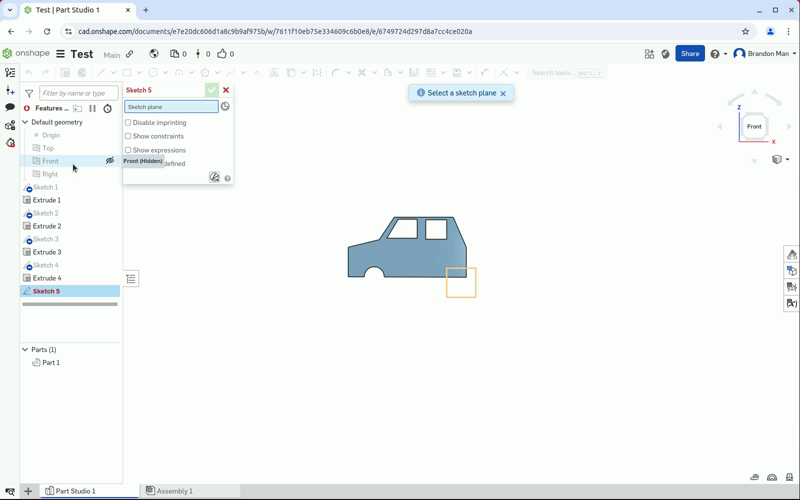
click(73, 163)
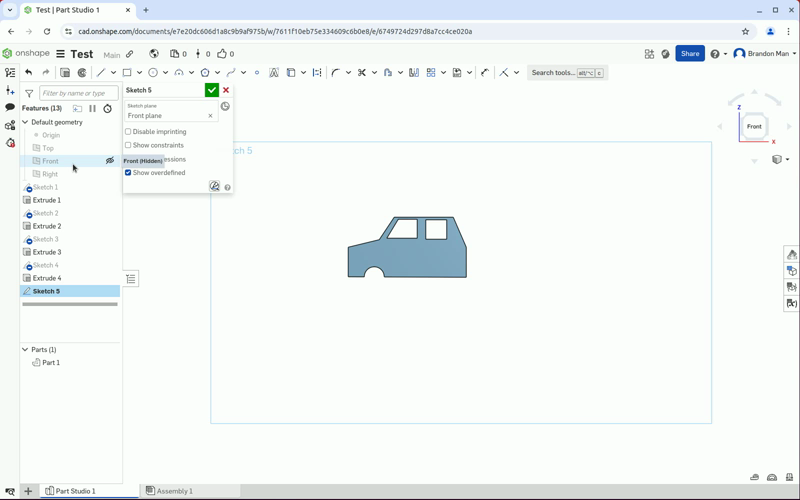
mouse_move(73, 352)
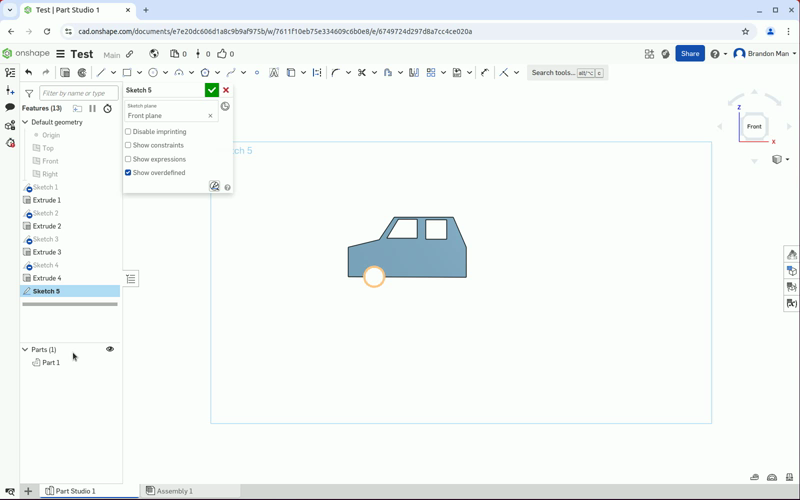
key(y)
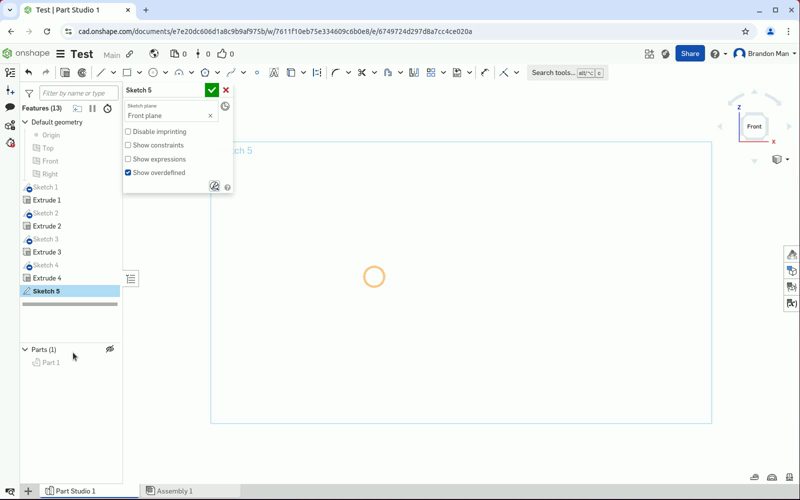
key(c)
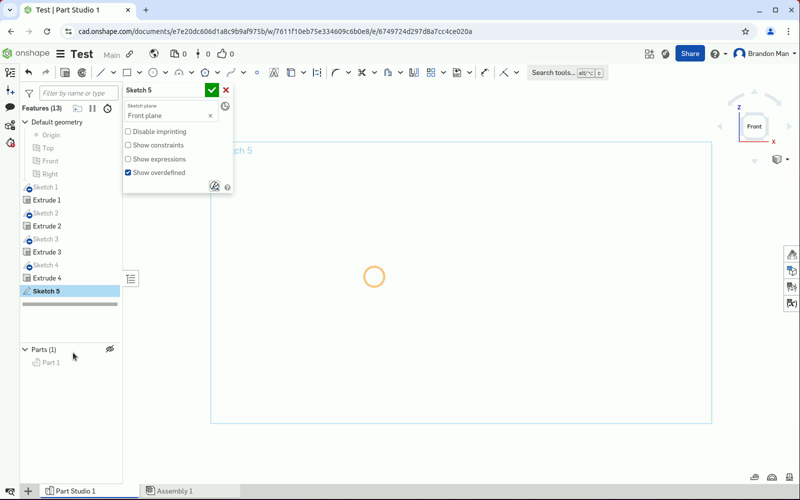
key_down(shift)
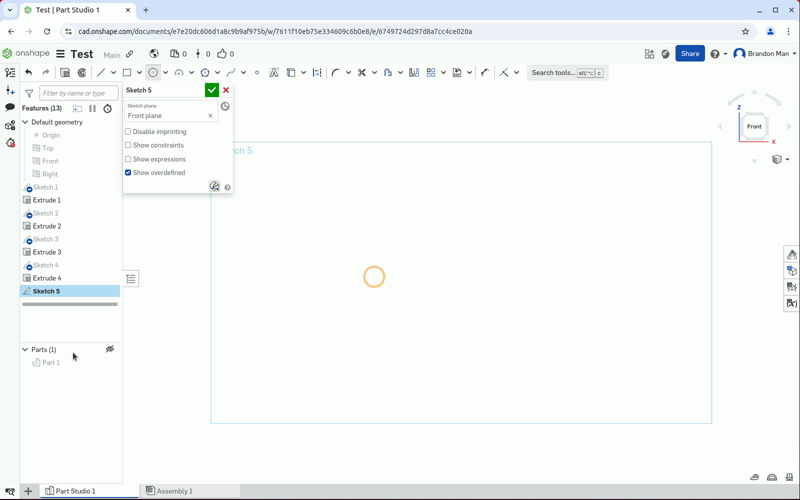
mouse_move(452, 275)
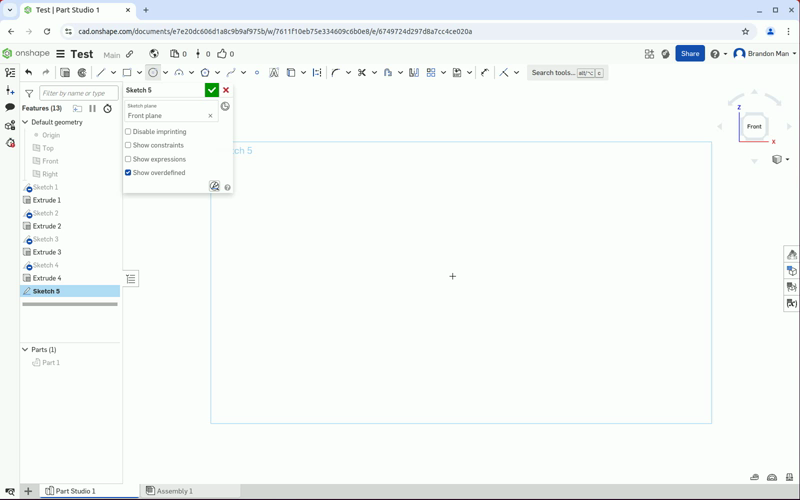
click(452, 275)
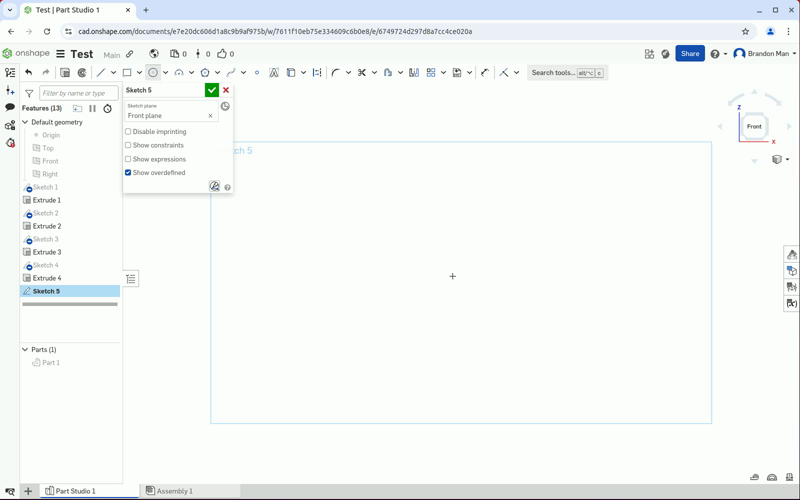
key_up(shift)
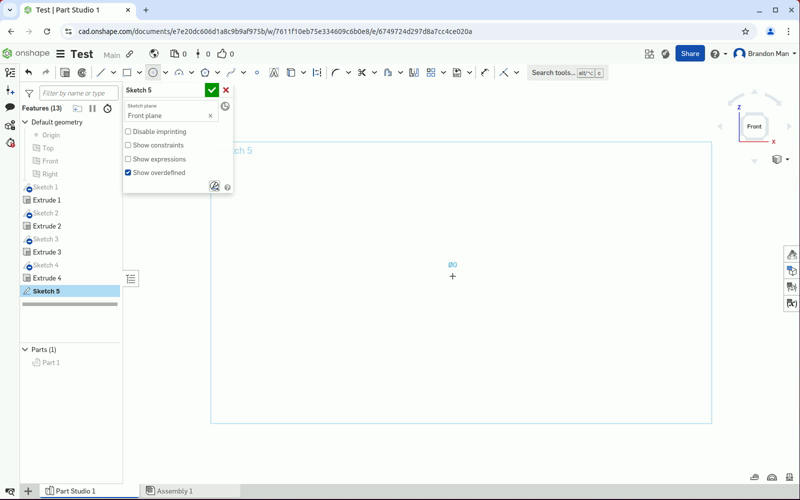
mouse_move(463, 275)
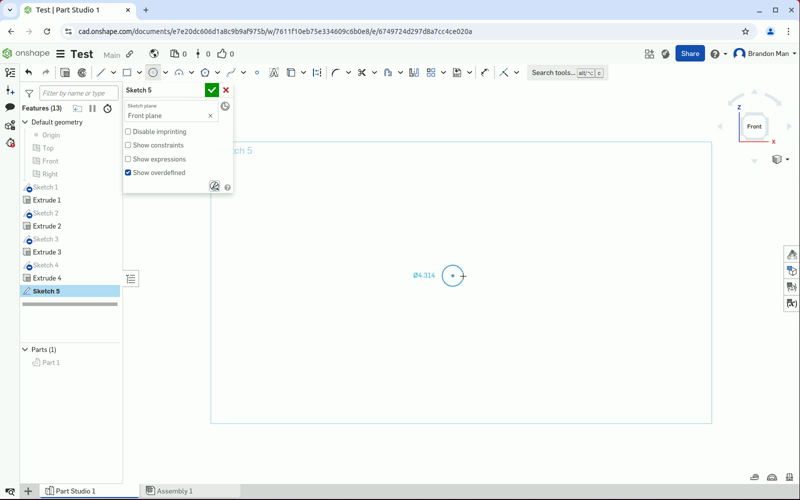
click(463, 275)
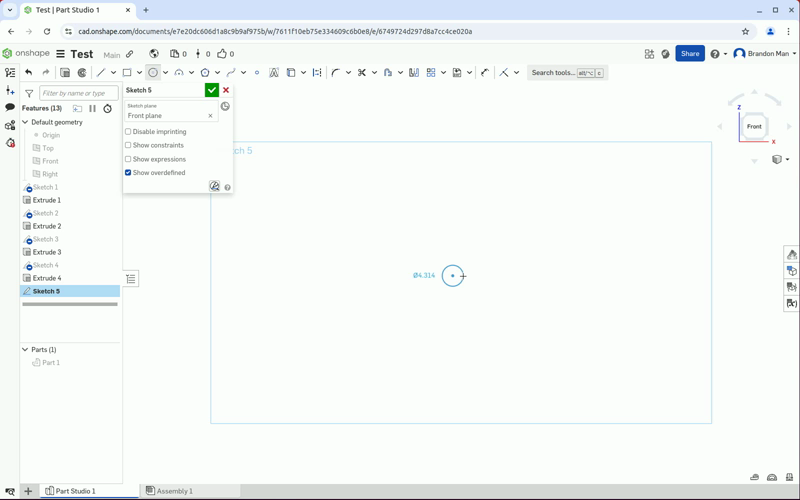
key(esc)
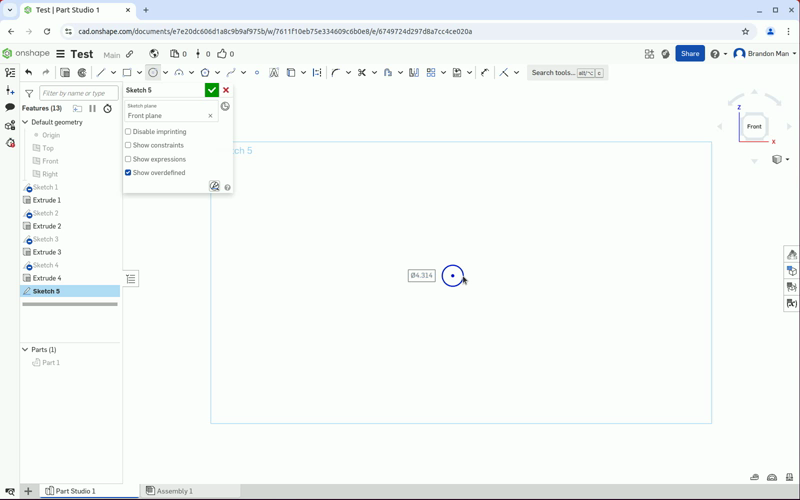
mouse_move(457, 273)
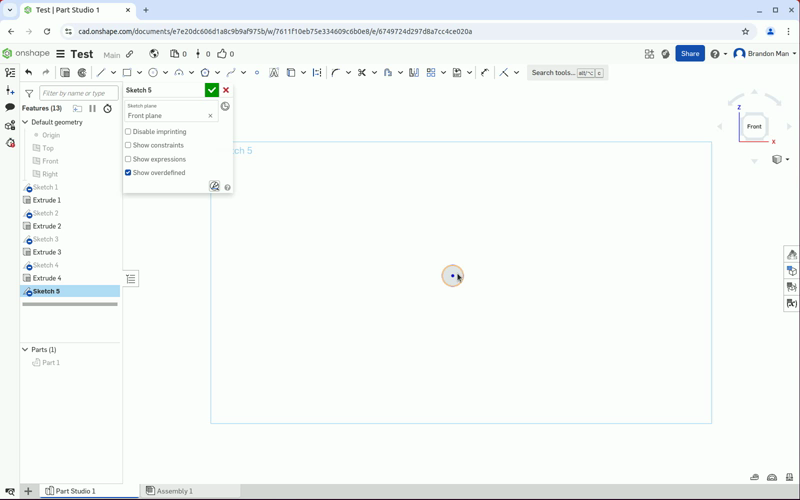
scroll(6)
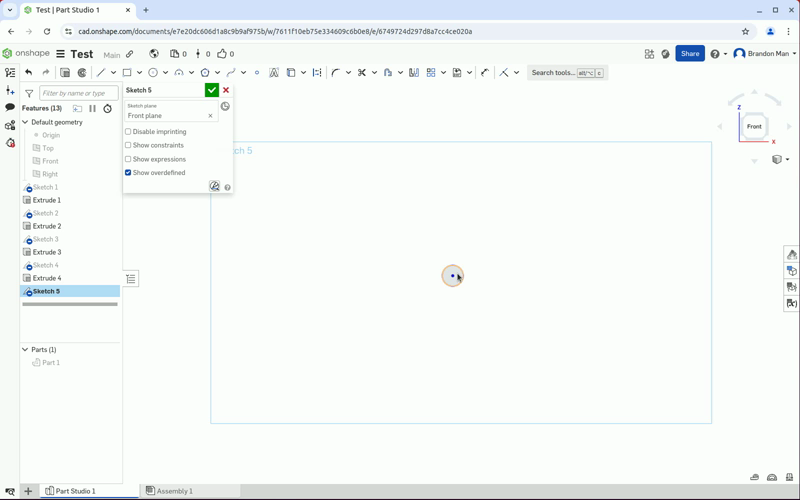
scroll(6)
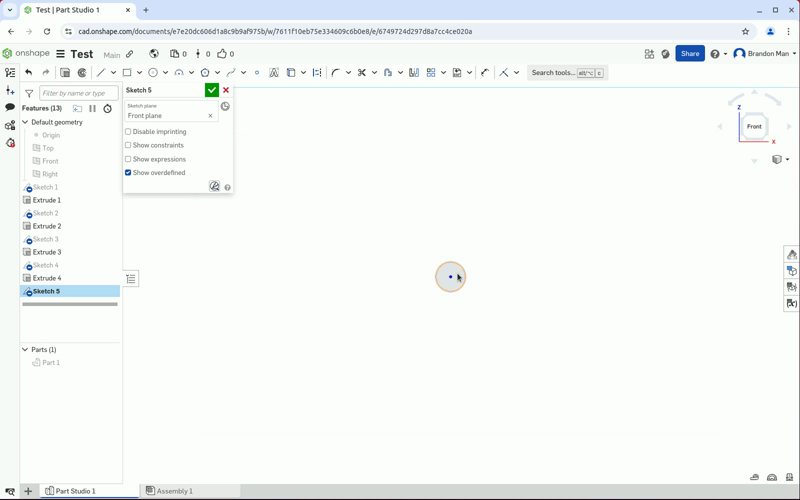
scroll(6)
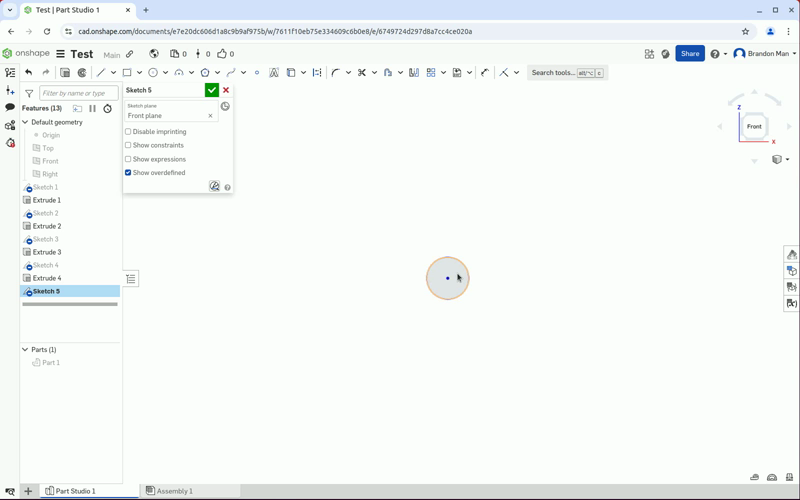
scroll(6)
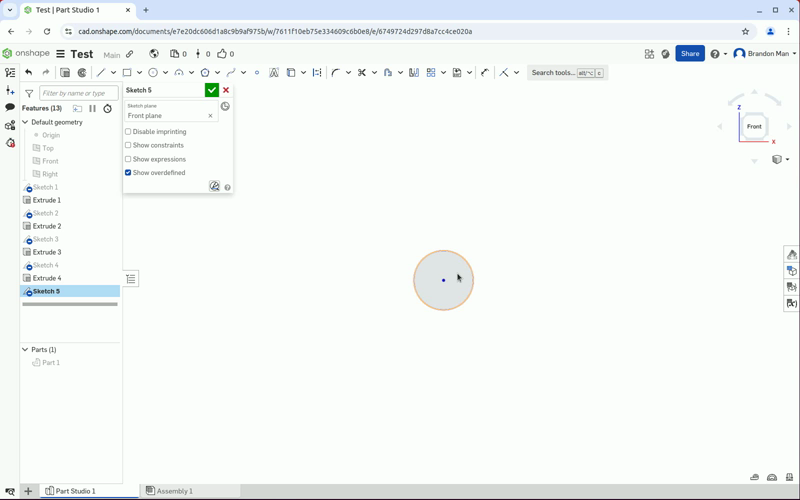
scroll(6)
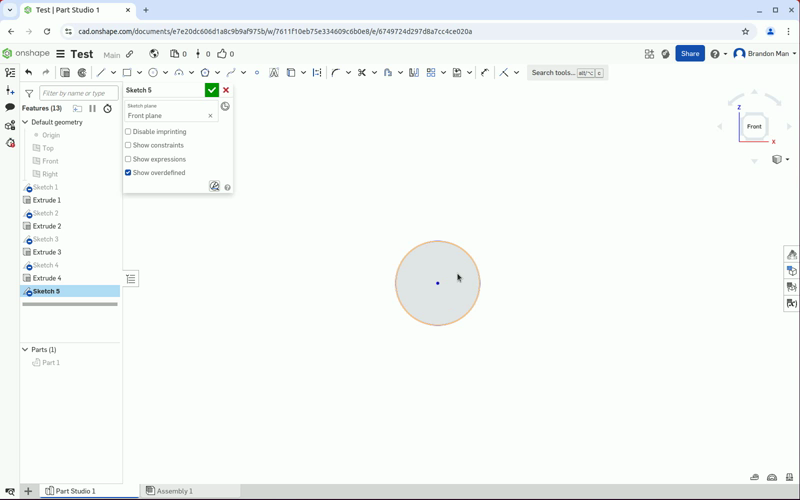
scroll(6)
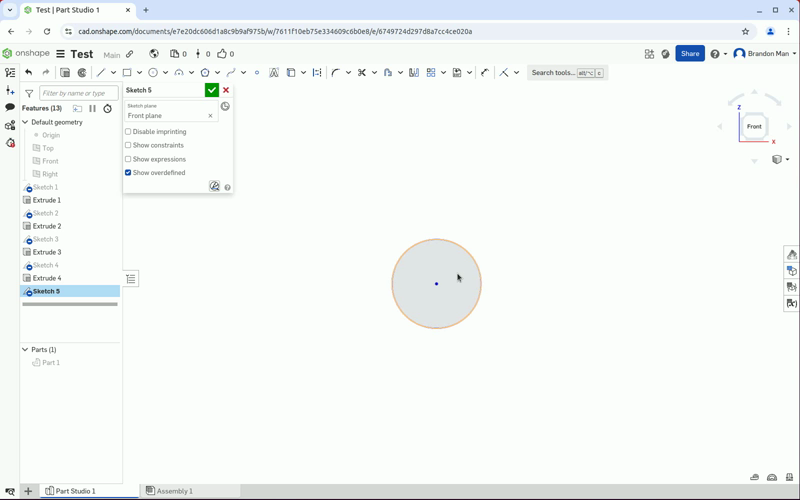
scroll(6)
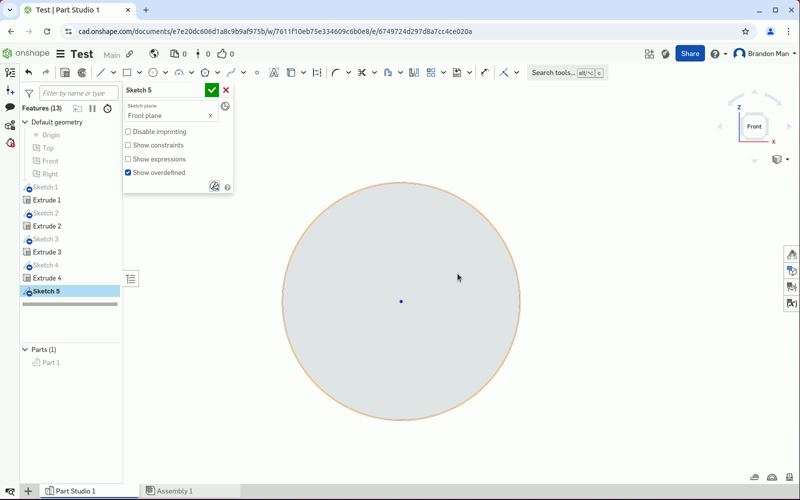
click(457, 273)
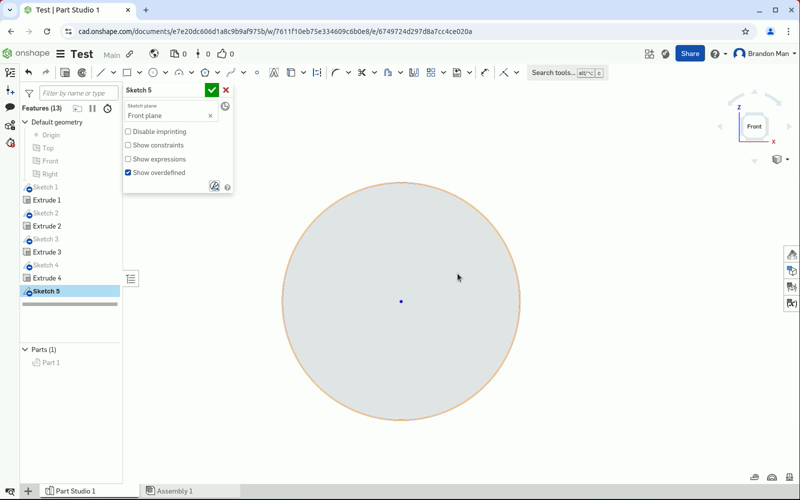
scroll(-6)
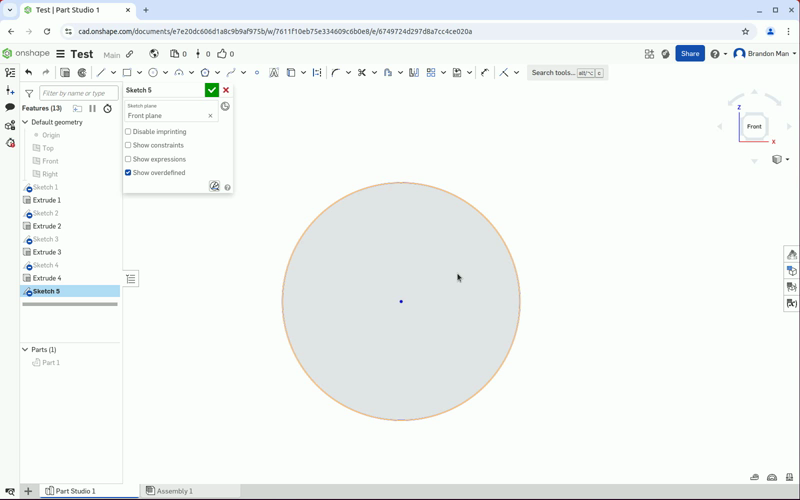
scroll(-6)
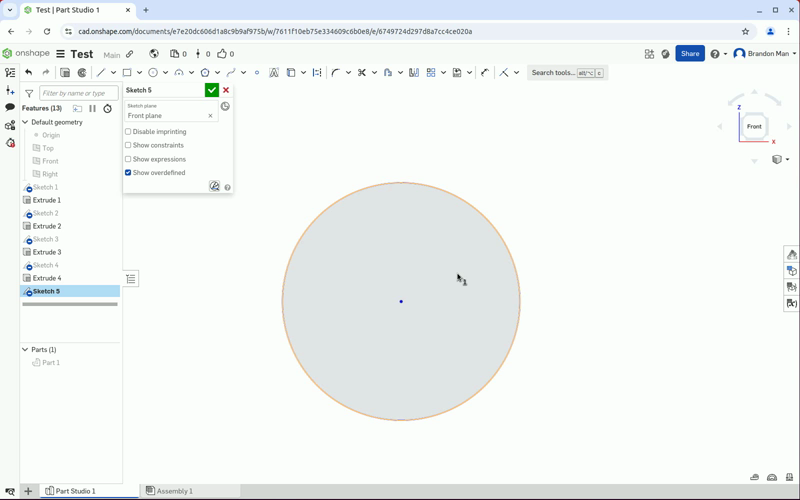
scroll(-6)
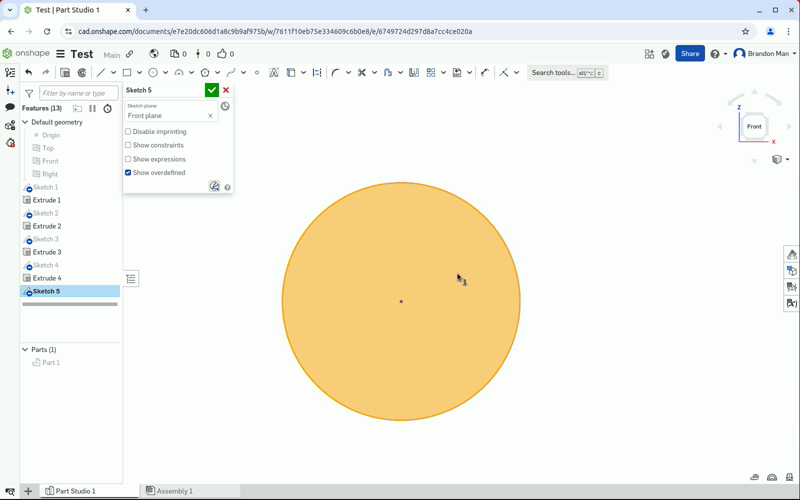
scroll(-6)
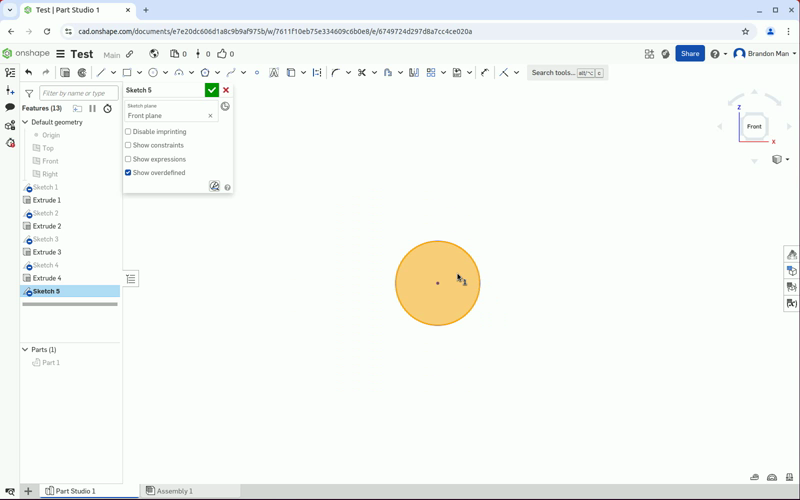
scroll(-6)
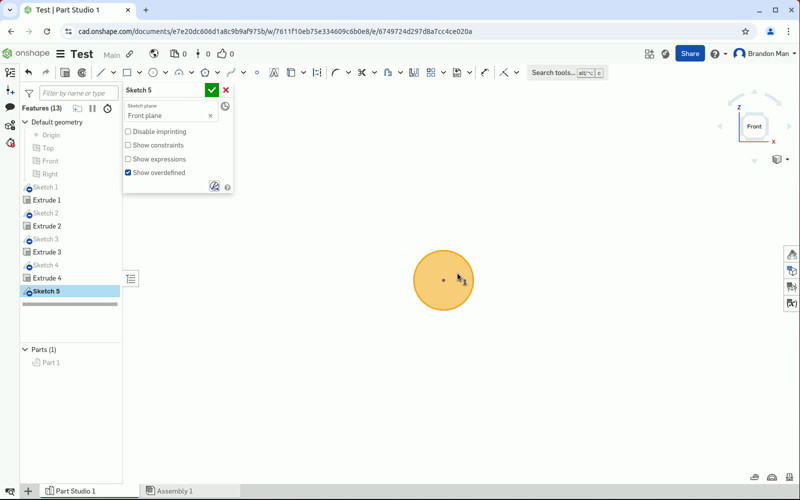
scroll(-6)
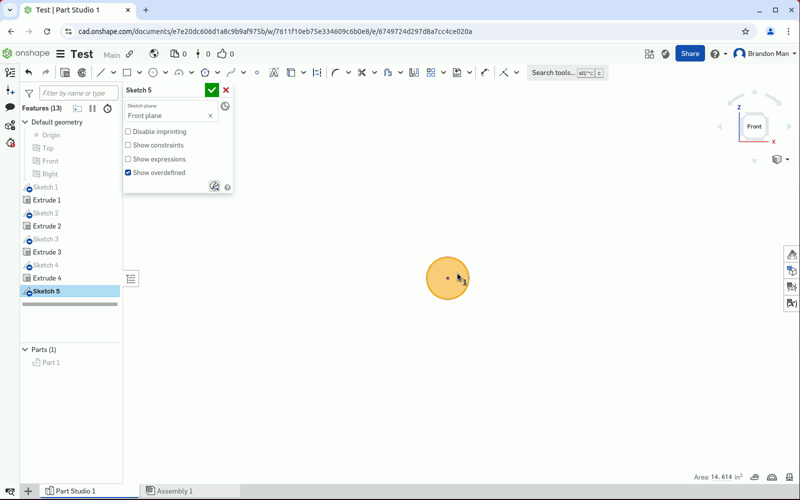
scroll(-6)
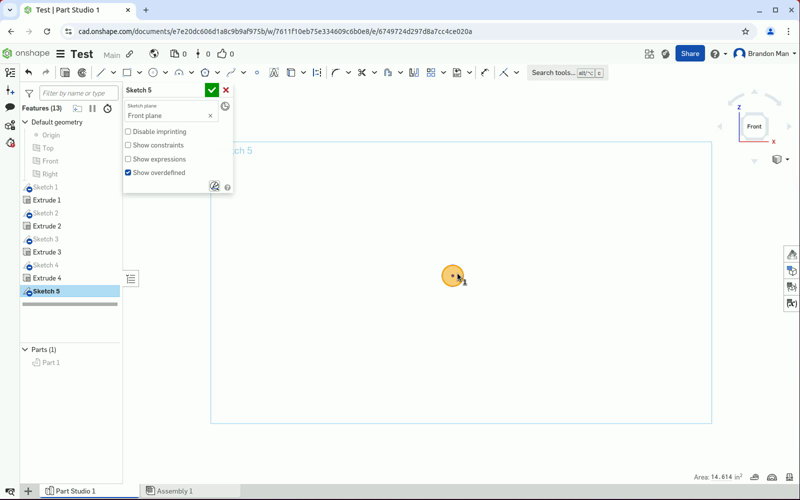
mouse_move(73, 352)
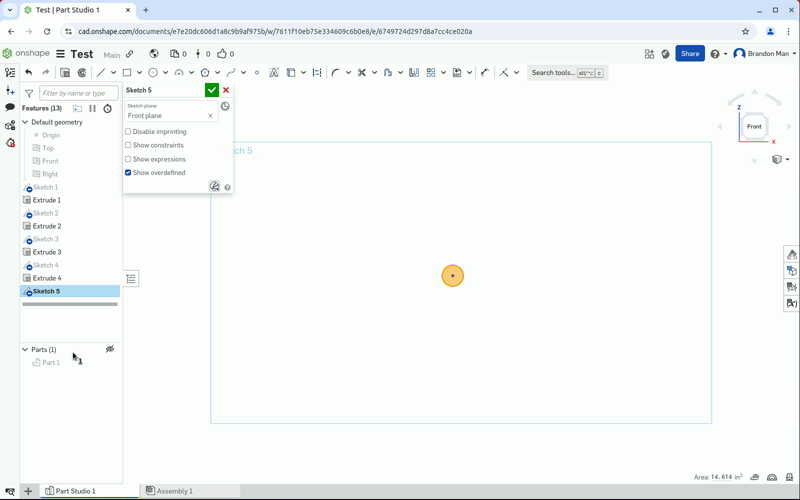
key(shift+y)
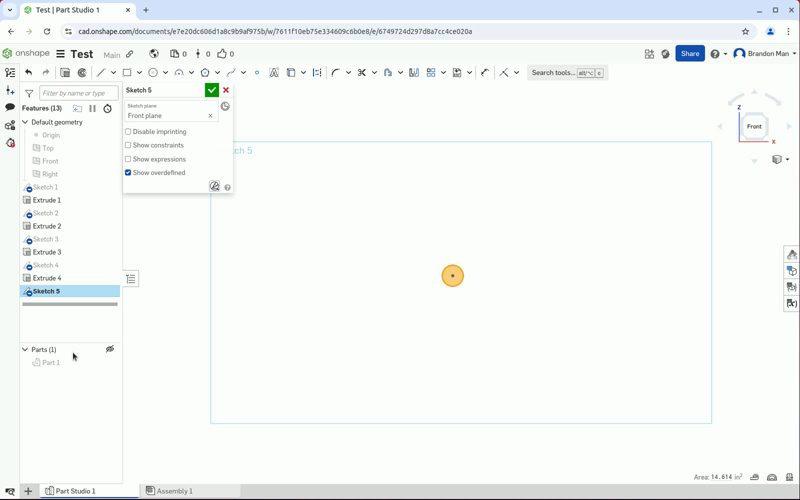
key(shift+e)
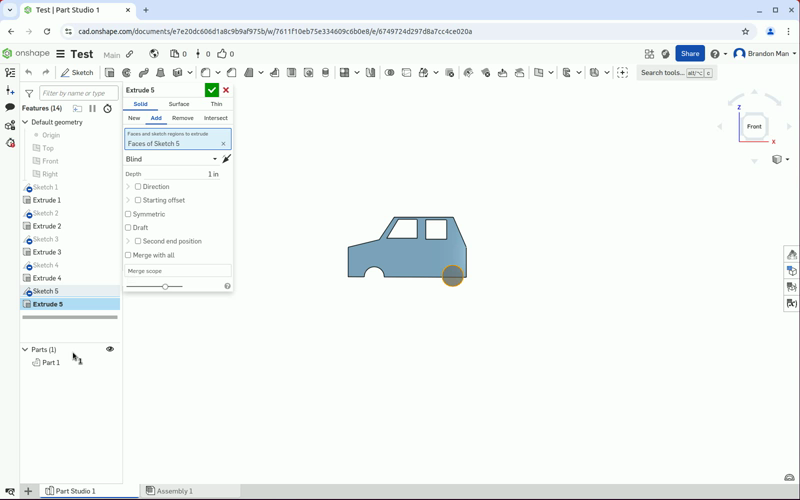
mouse_move(143, 106)
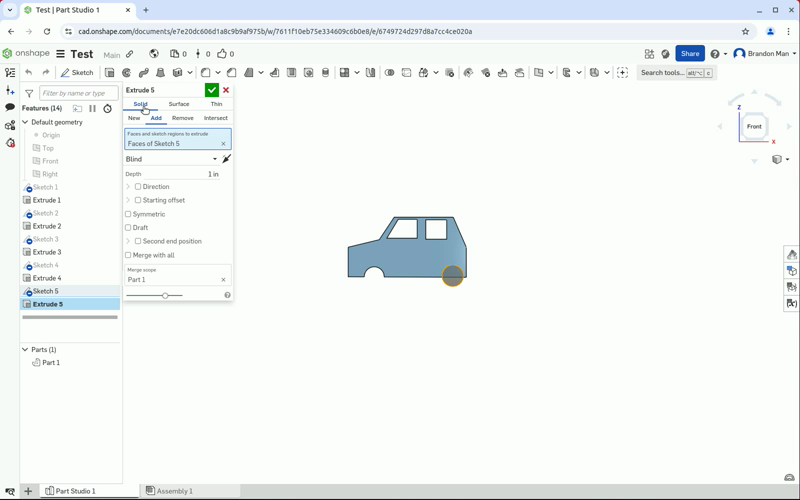
click(143, 106)
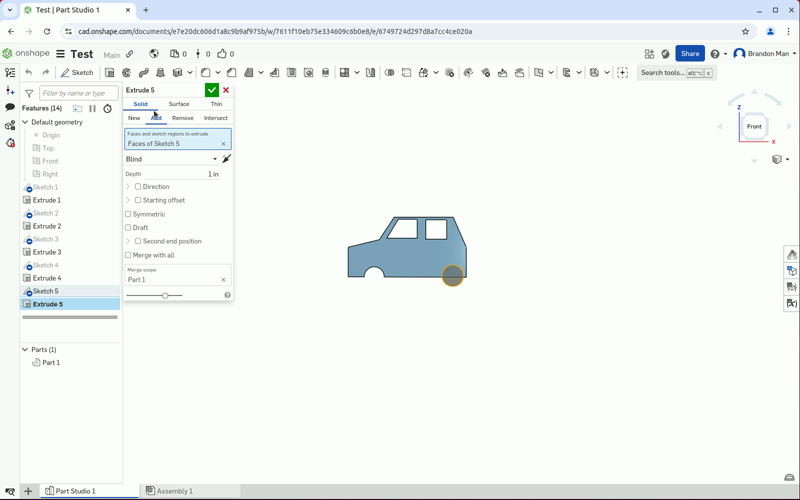
mouse_move(186, 120)
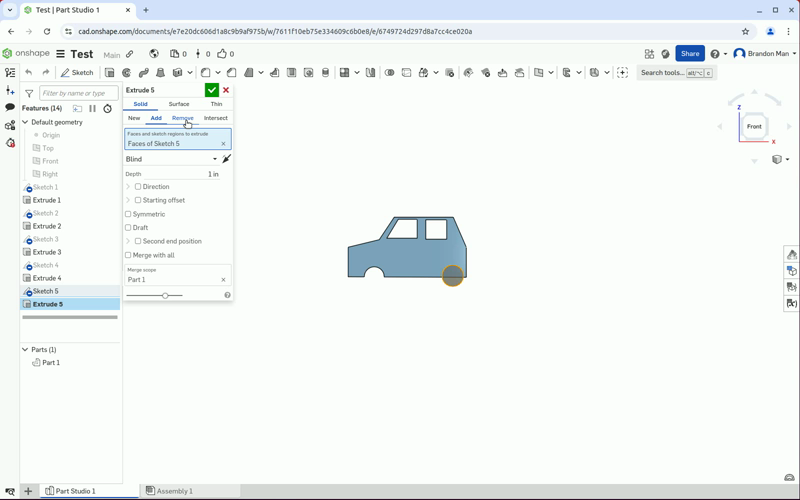
click(186, 120)
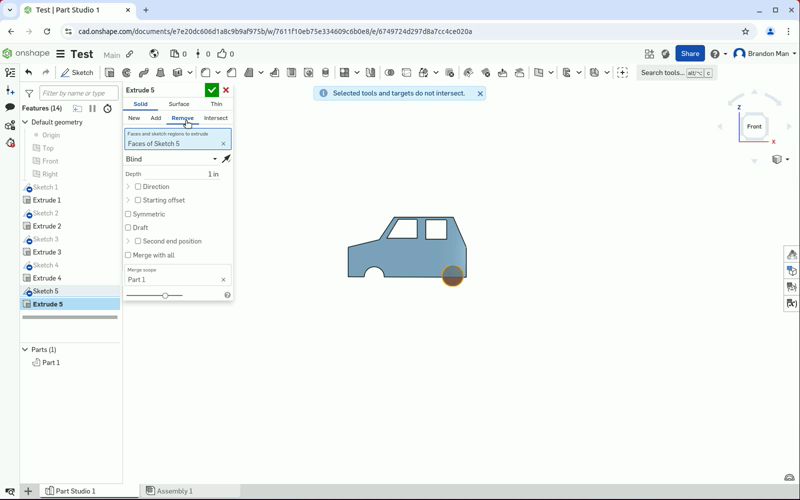
key(tab, 4)
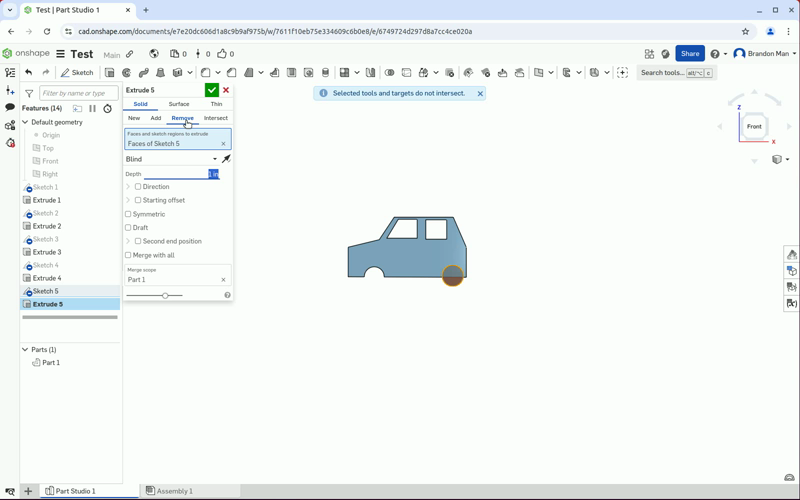
text(-23.108)
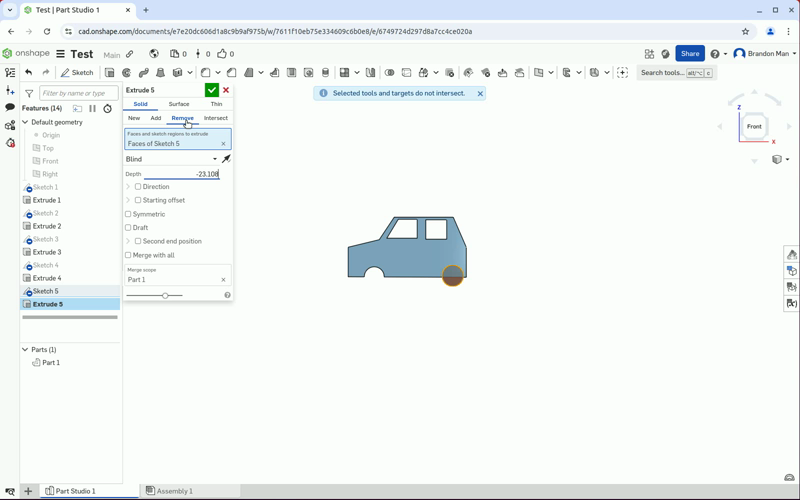
key(tab, 6)
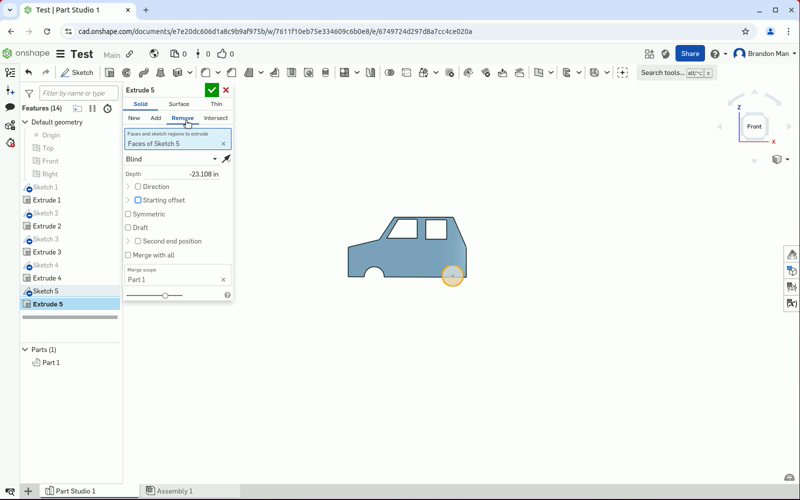
key(space)
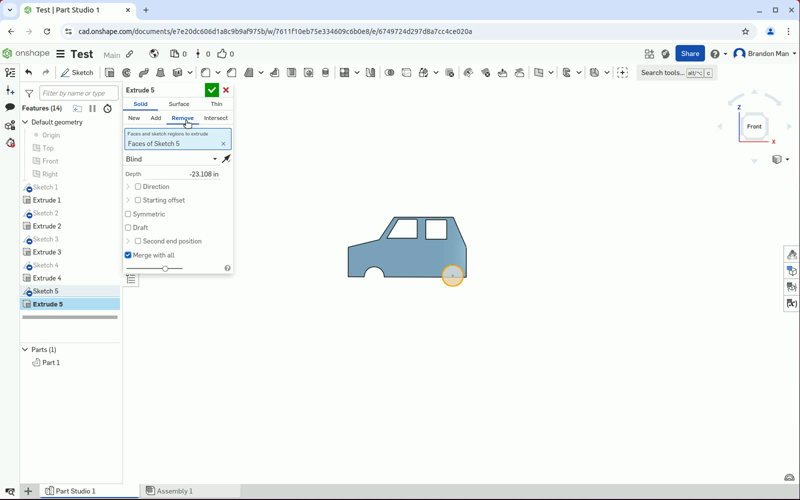
key(enter)
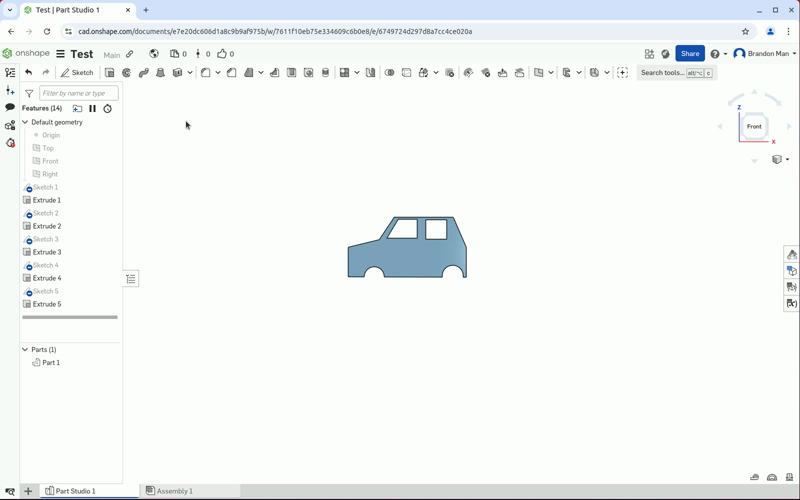
key(shift+h)
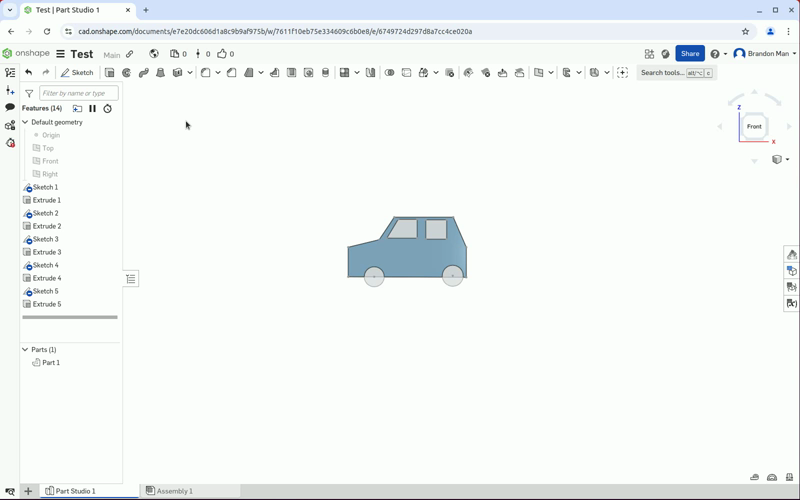
key(shift+h)
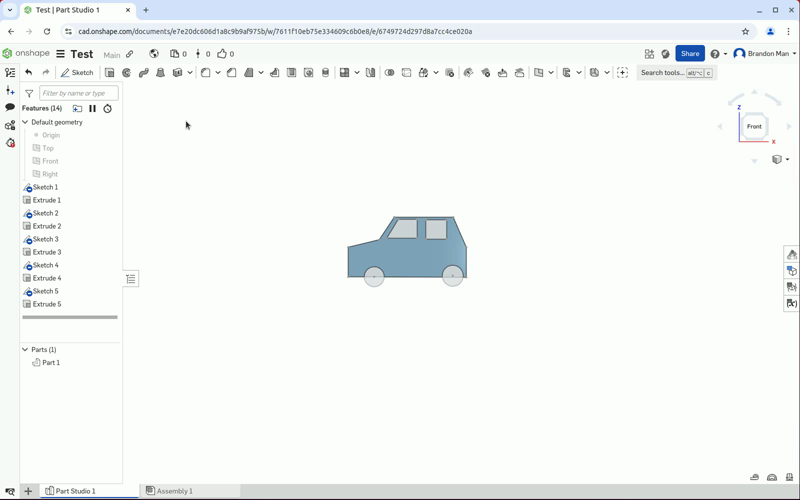
key(shift+7)
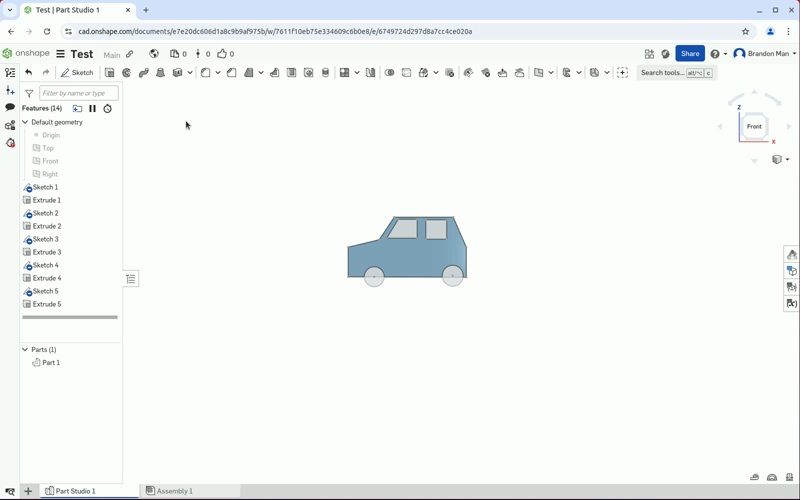
key(left, 2)
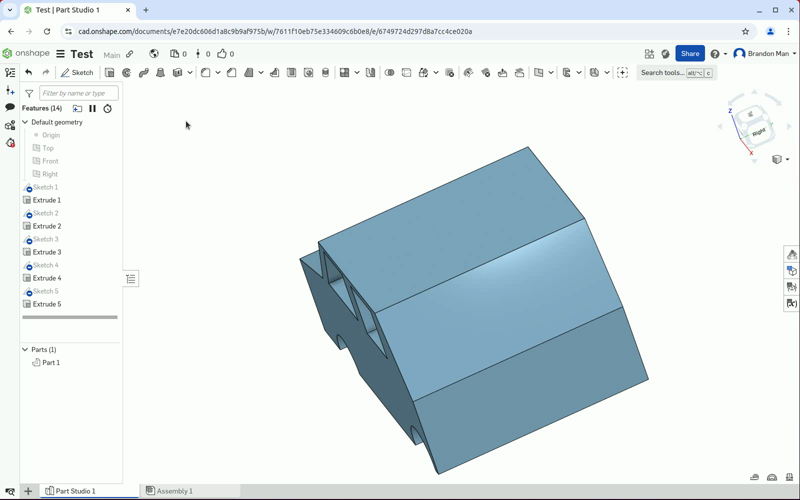
key(down, 2)
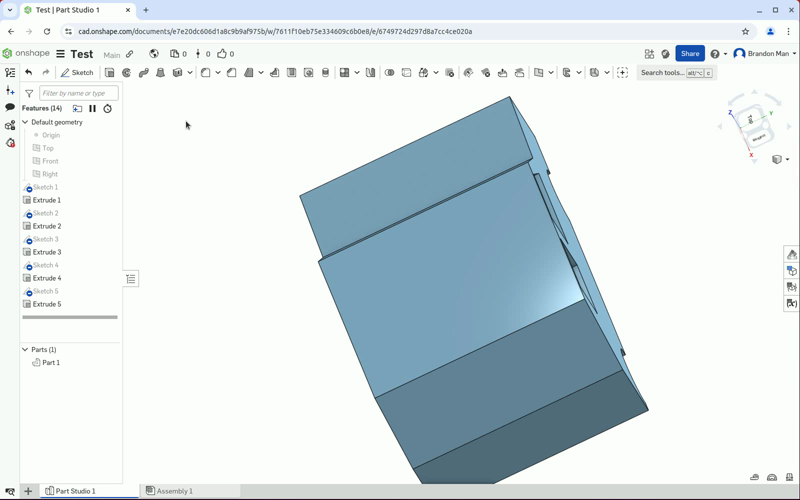
key(up, 2)
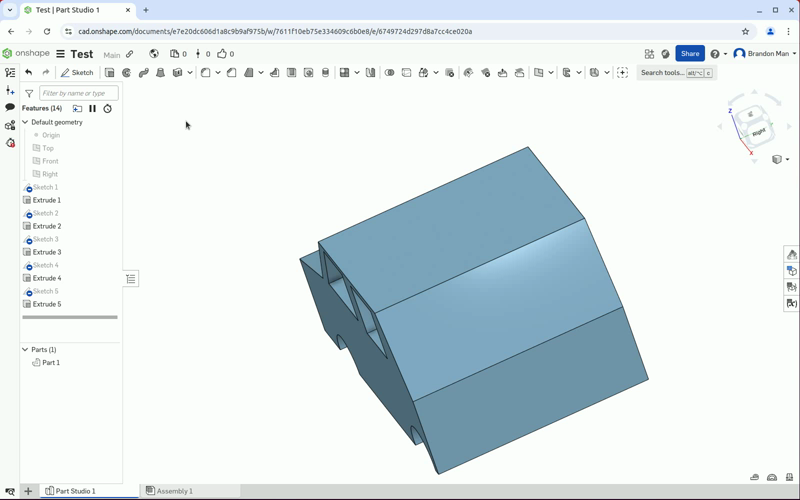
key(right, 2)
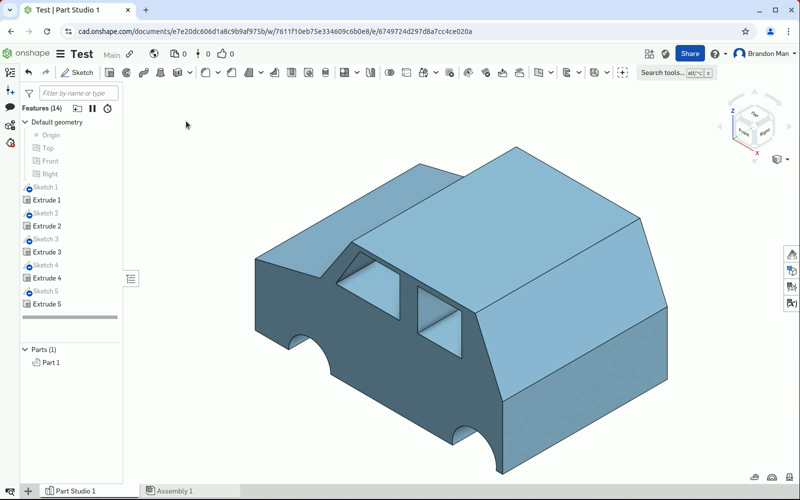
mouse_move(73, 189)
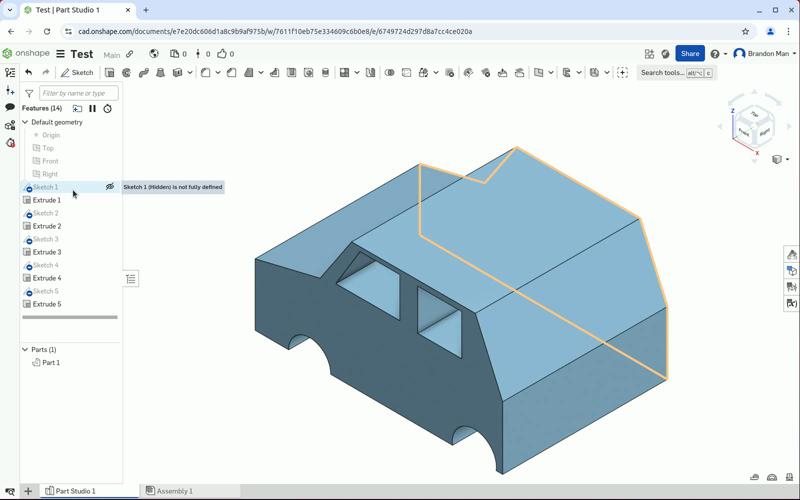
click(73, 189)